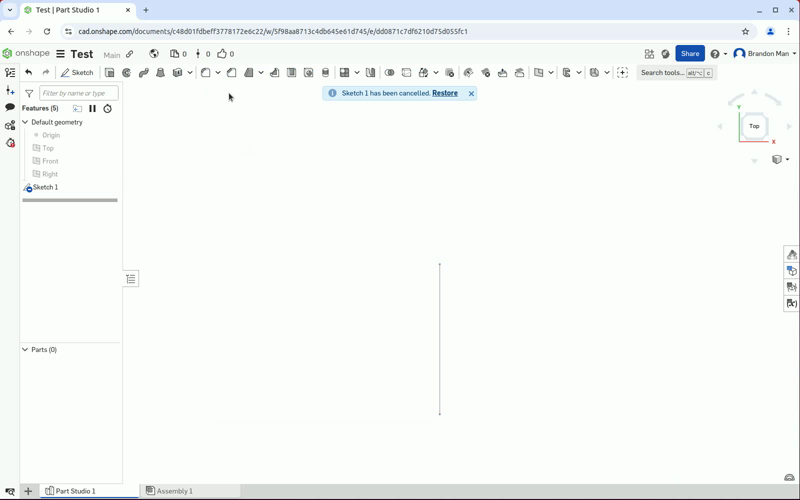
key(shift+h)
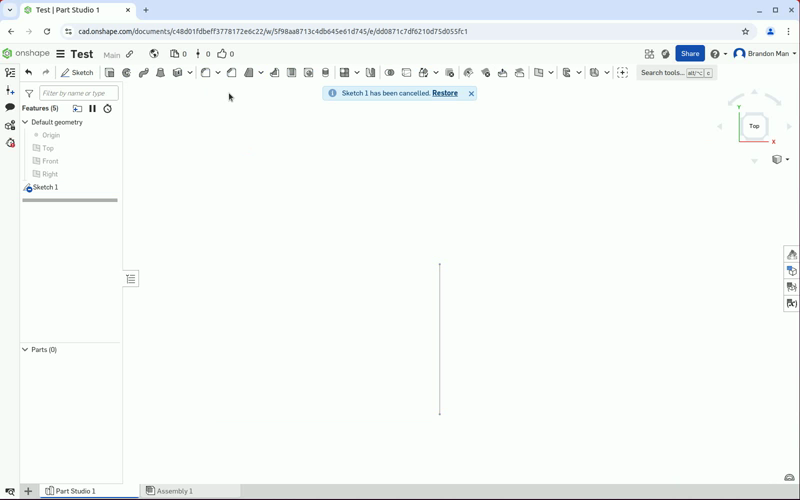
key(shift+s)
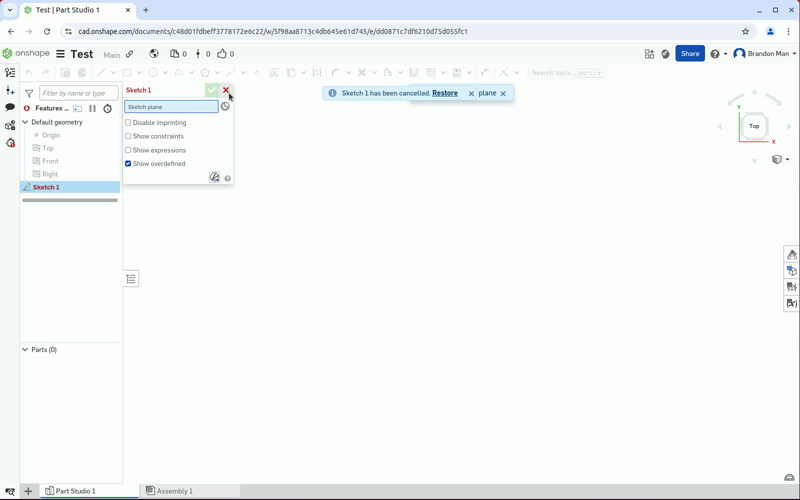
mouse_move(73, 150)
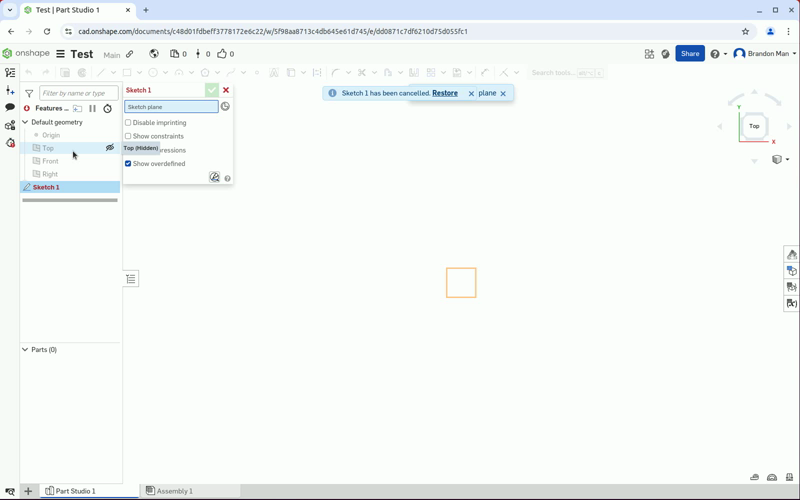
click(73, 150)
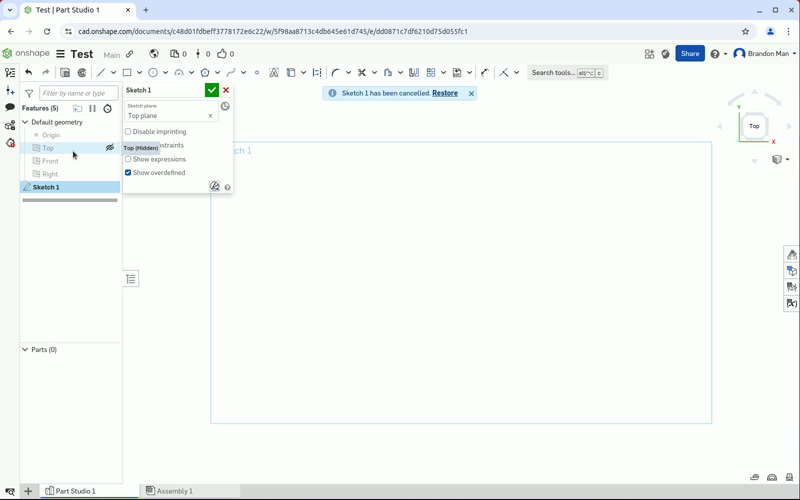
mouse_move(73, 352)
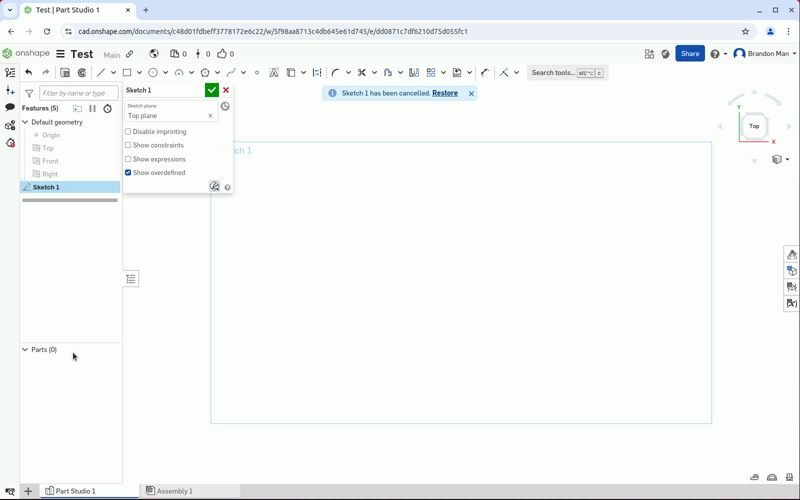
key(y)
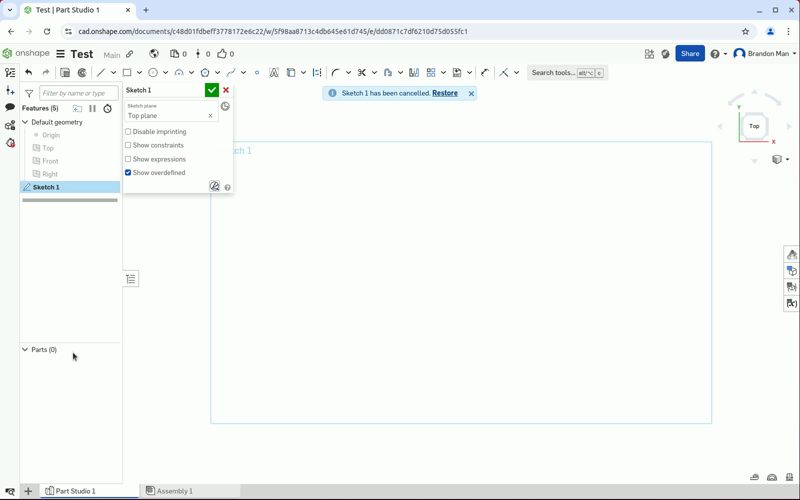
key(l)
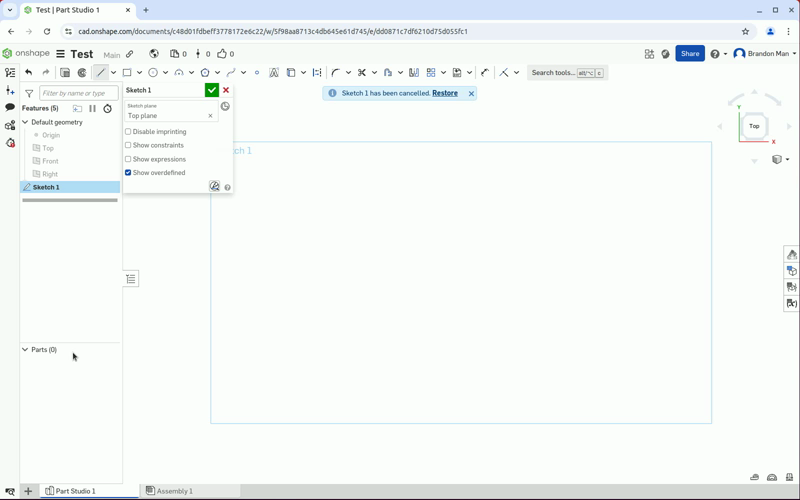
key_down(shift)
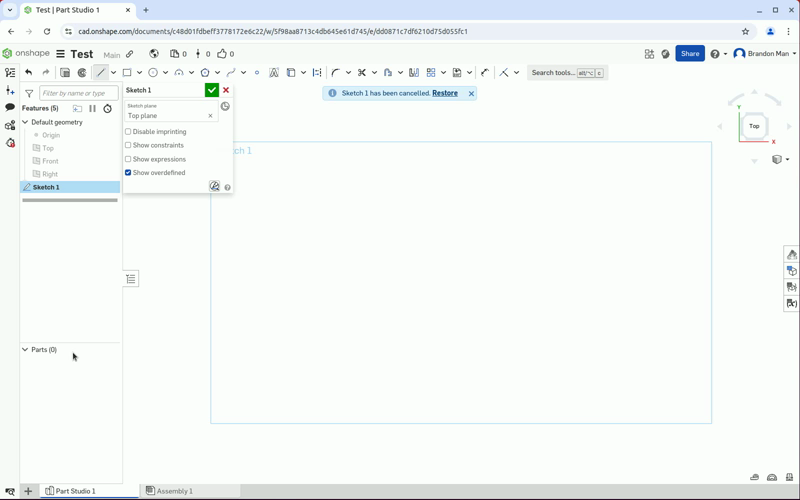
mouse_move(353, 280)
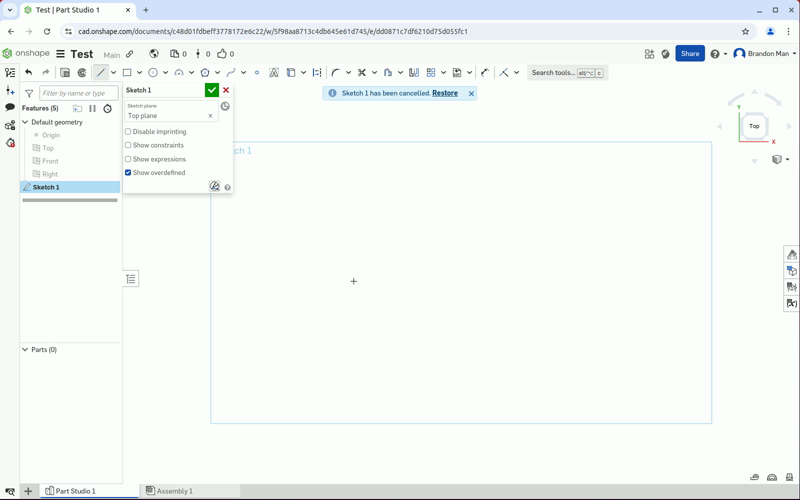
click(353, 280)
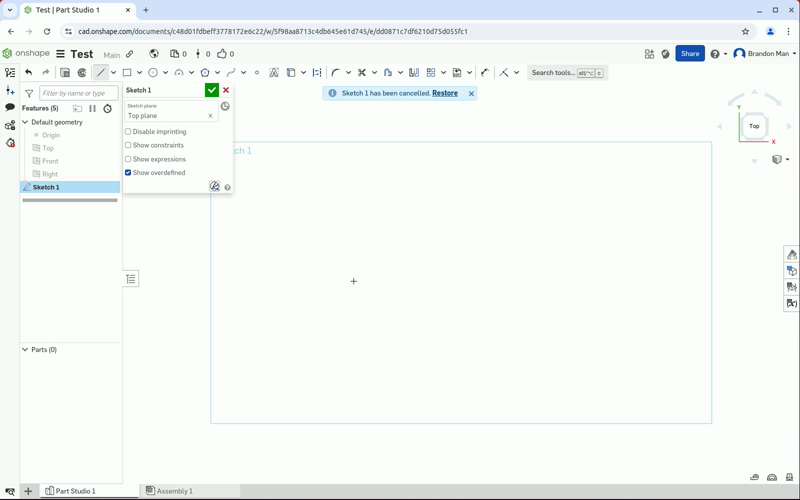
key_up(shift)
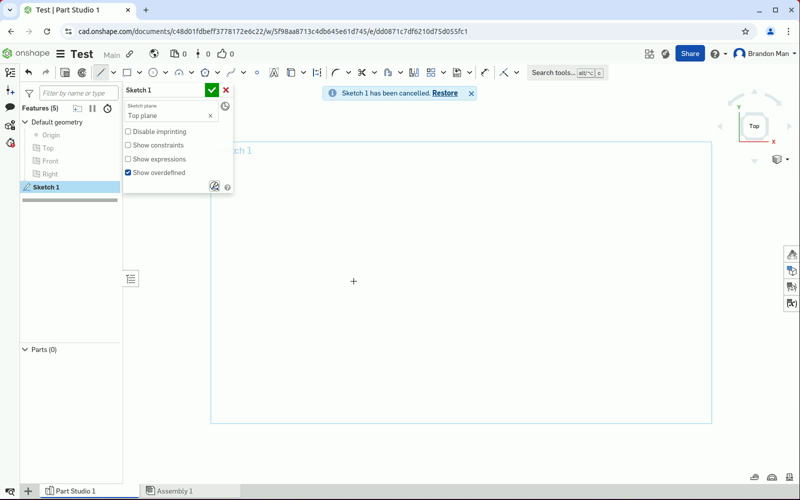
key_down(shift)
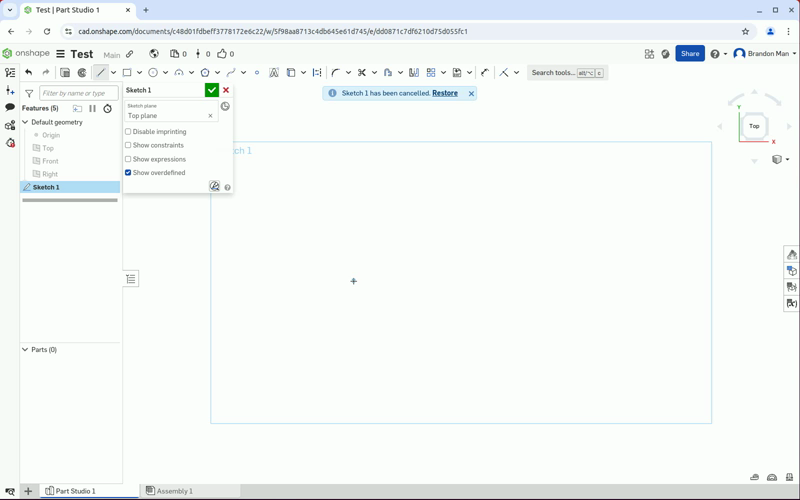
mouse_move(478, 280)
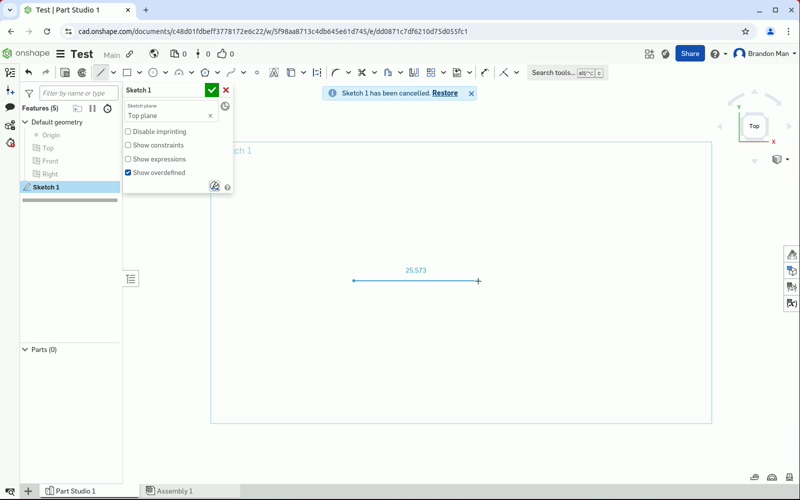
click(478, 280)
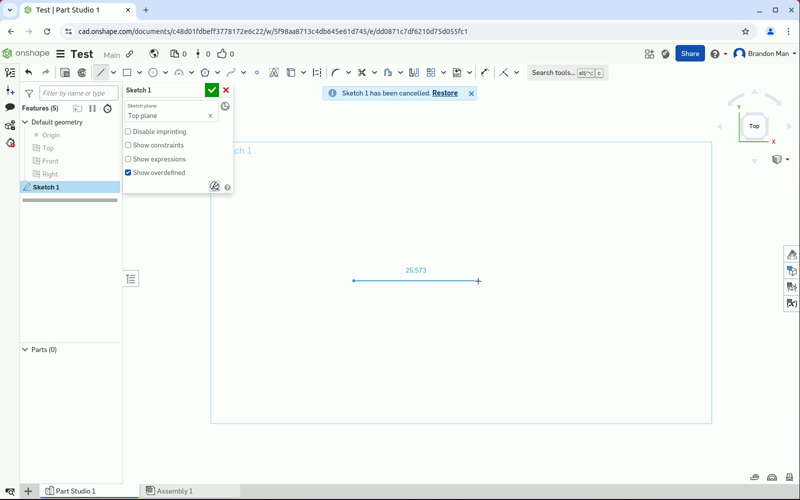
key_up(shift)
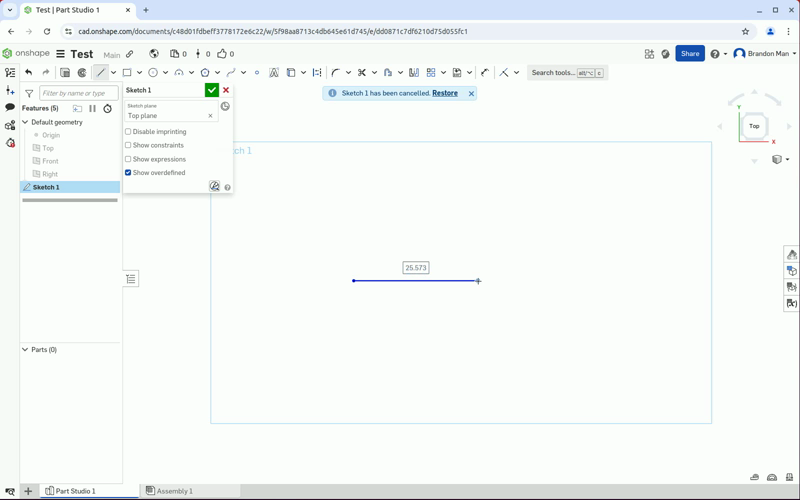
key_down(shift)
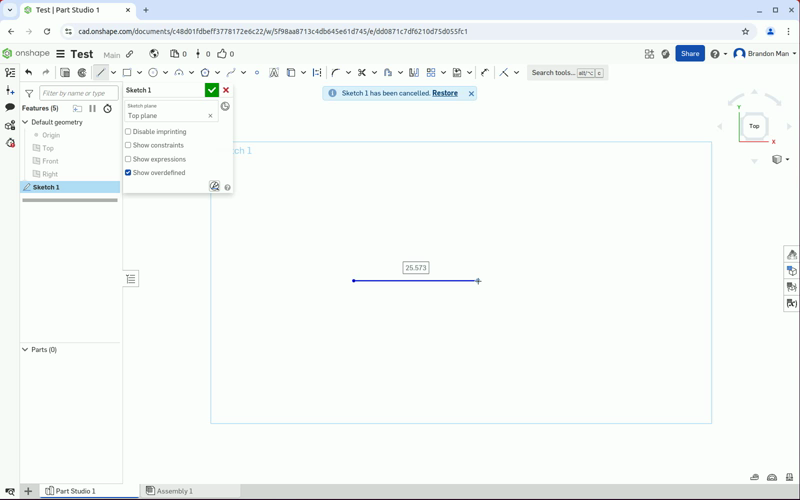
mouse_move(508, 280)
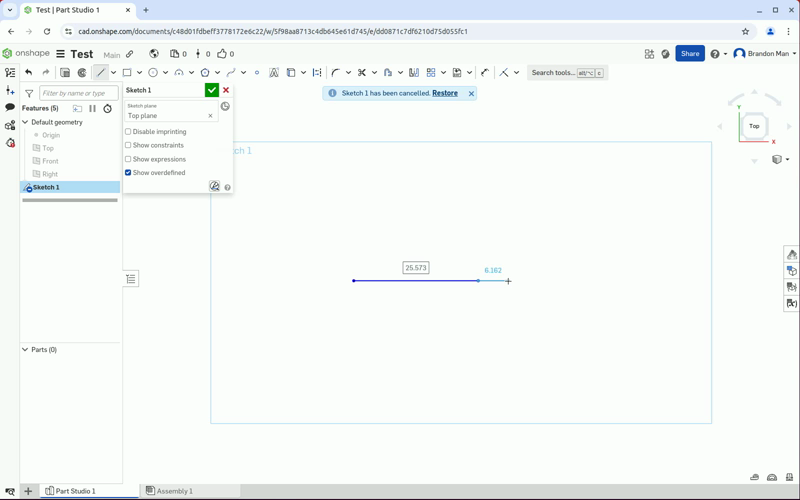
mouse_move(478, 288)
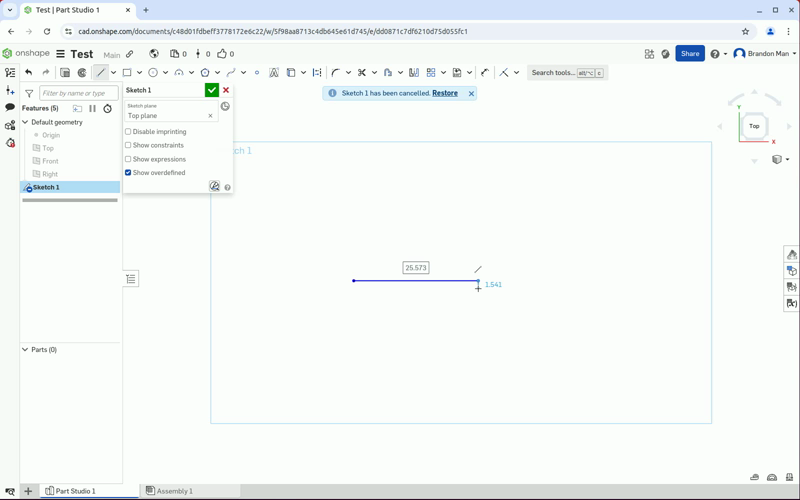
click(478, 288)
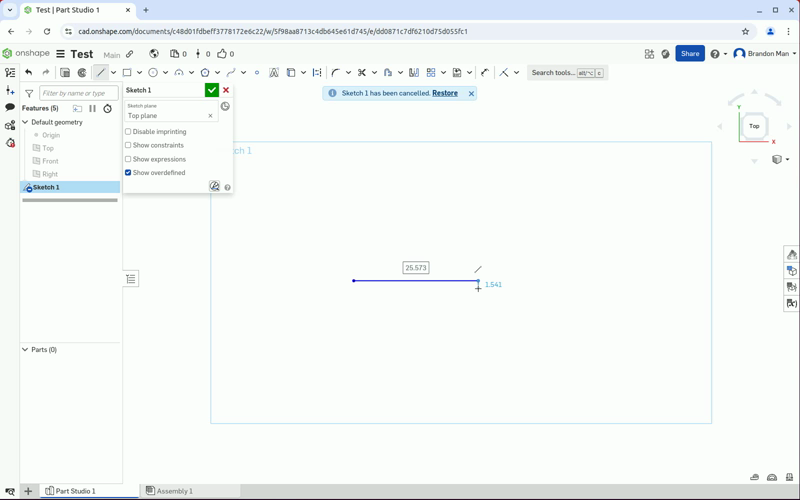
key_up(shift)
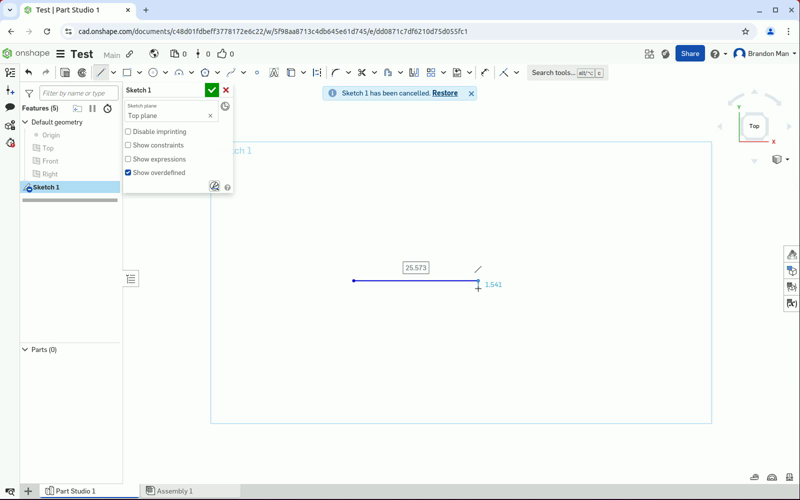
key_down(shift)
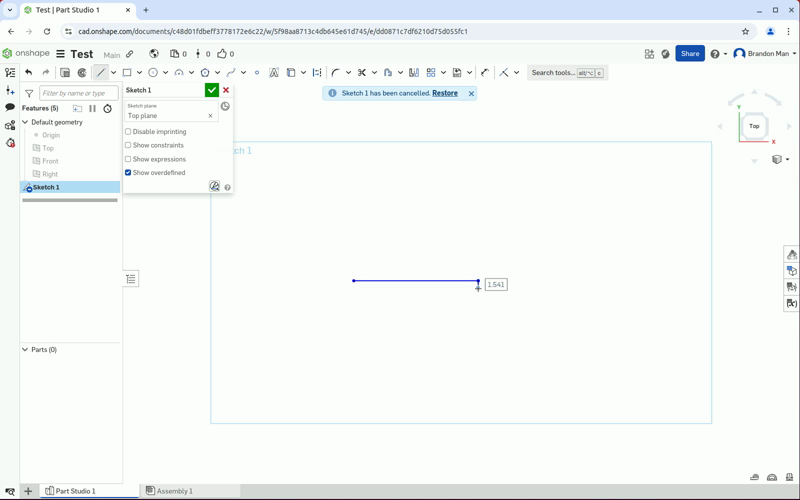
mouse_move(508, 288)
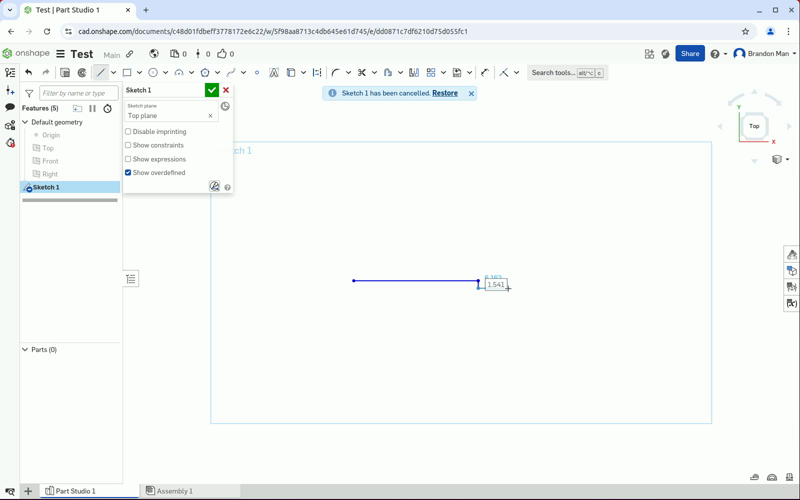
mouse_move(449, 288)
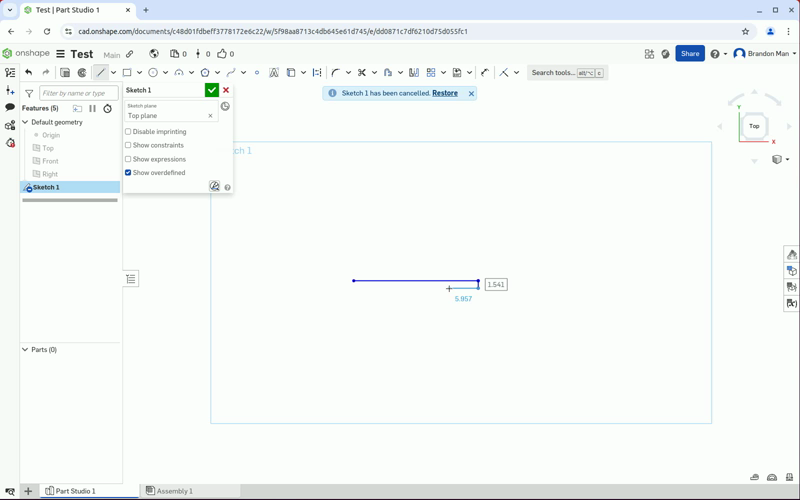
click(449, 288)
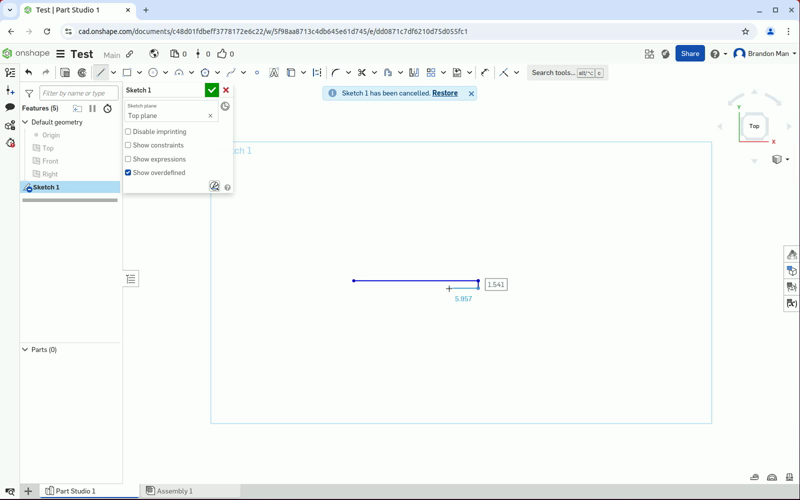
key_up(shift)
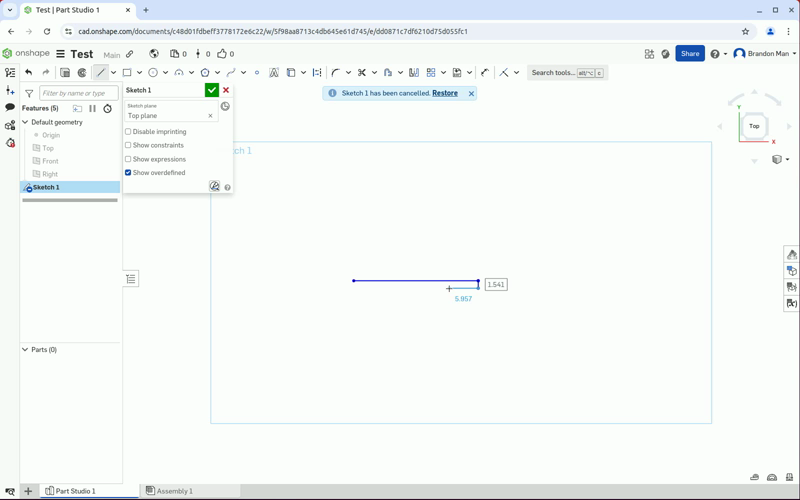
key_down(shift)
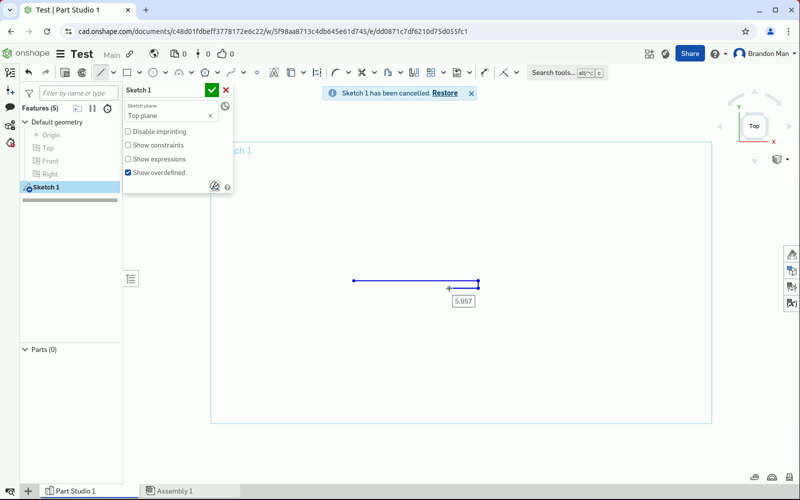
mouse_move(479, 288)
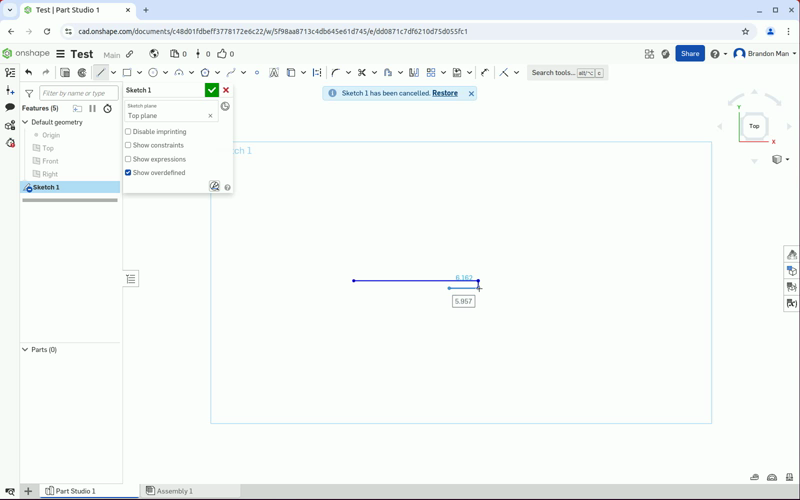
mouse_move(449, 295)
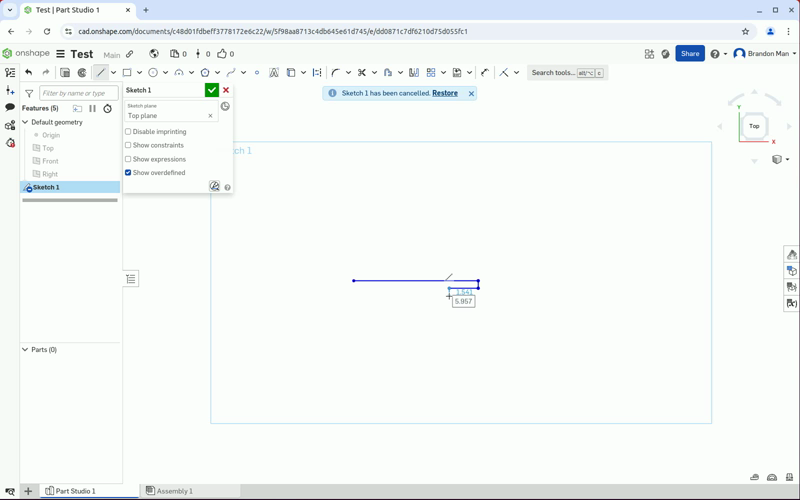
scroll(6)
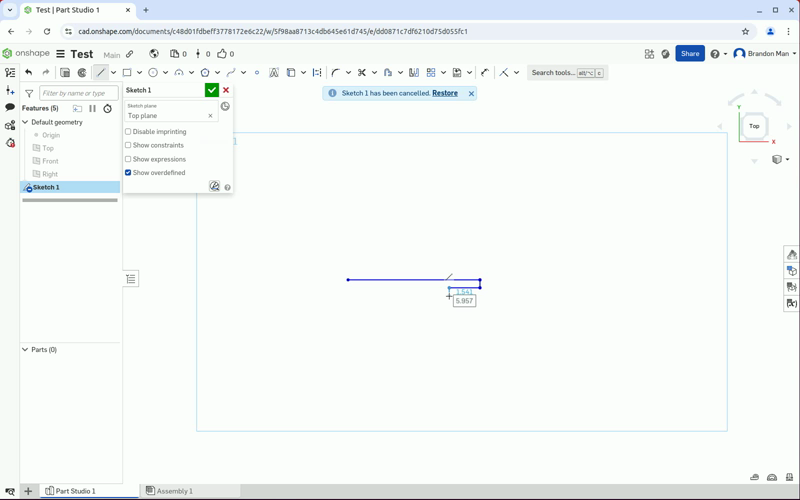
scroll(6)
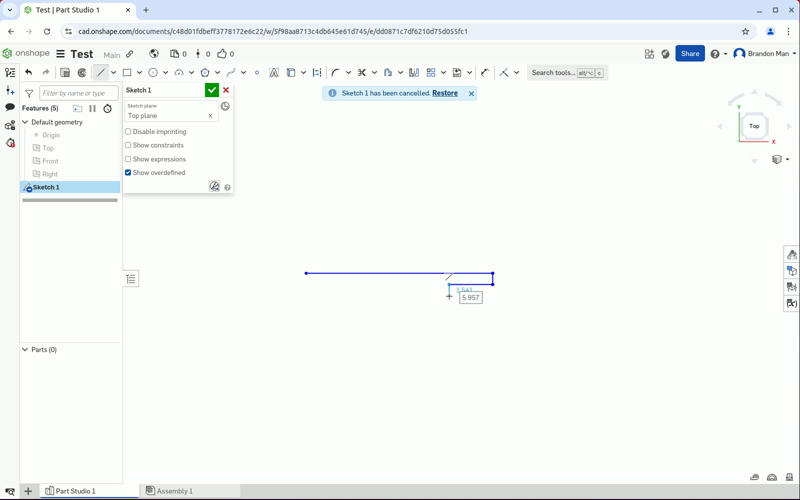
scroll(6)
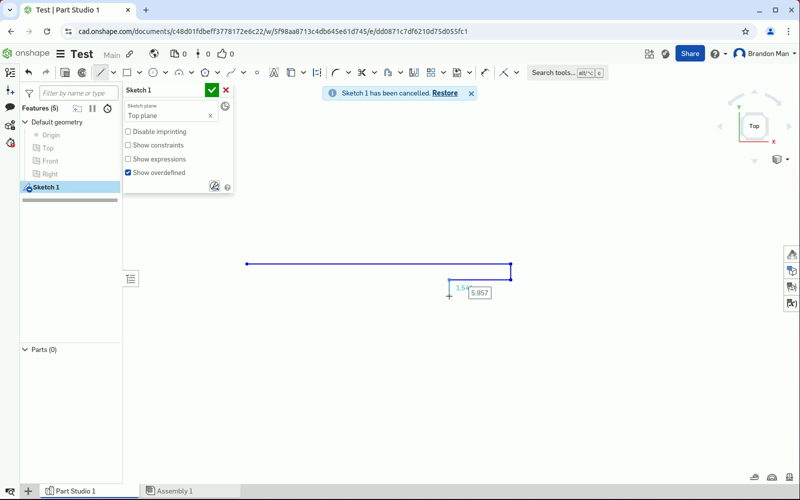
scroll(6)
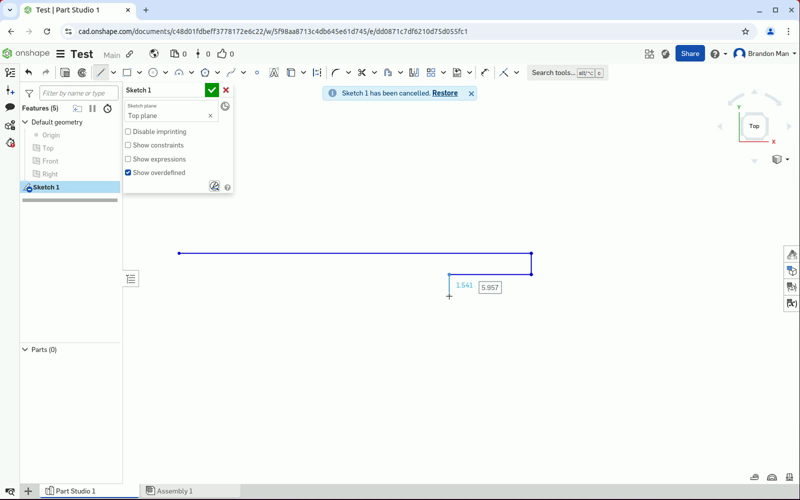
scroll(6)
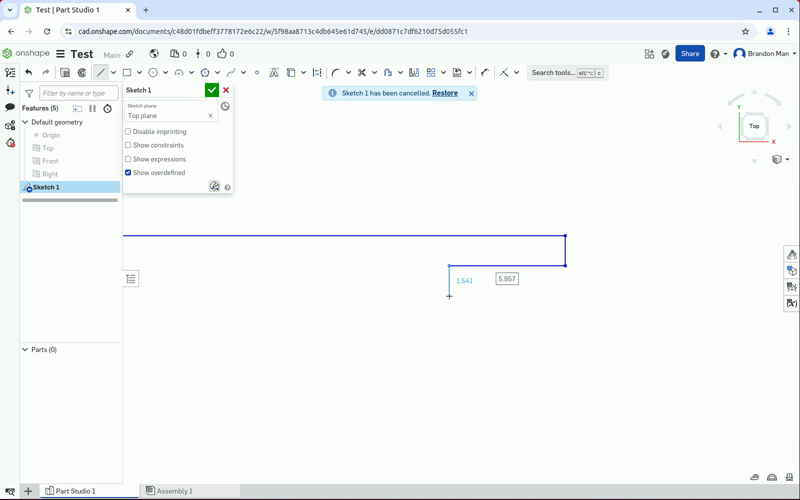
scroll(6)
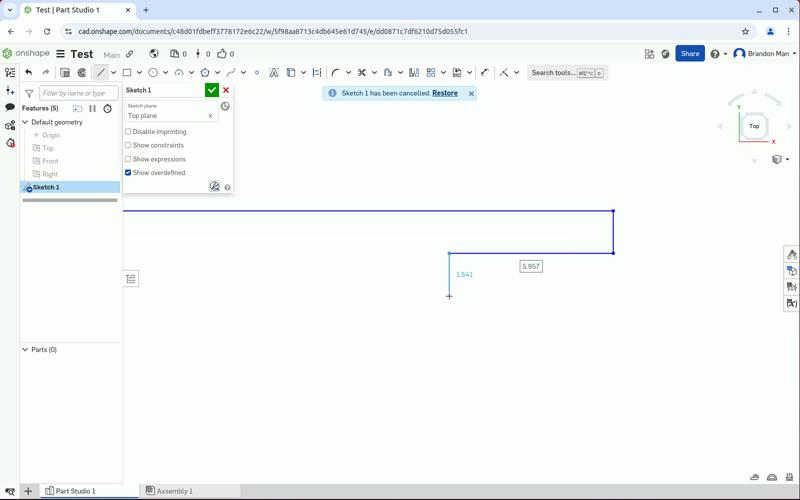
scroll(6)
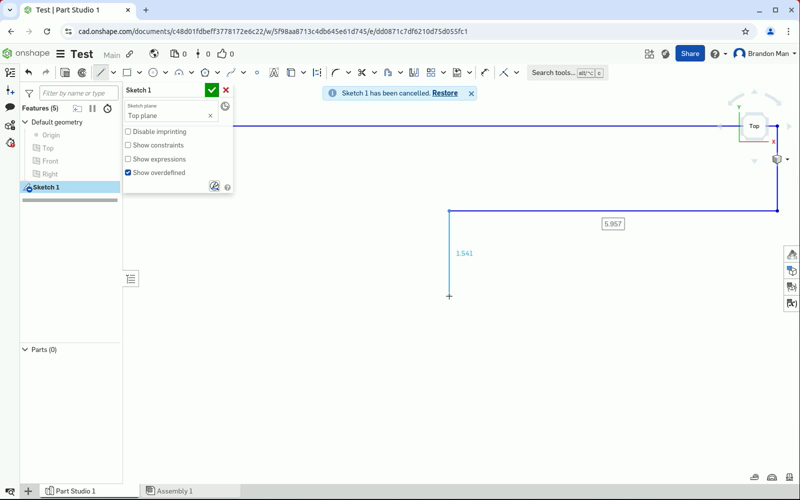
click(449, 295)
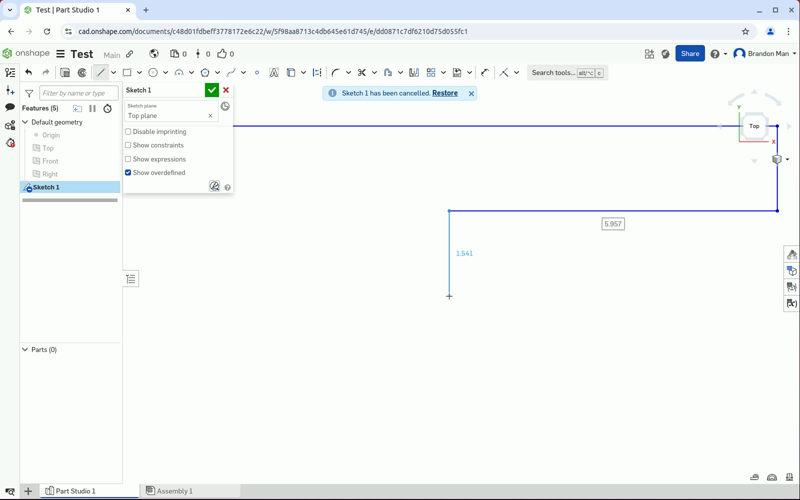
scroll(-6)
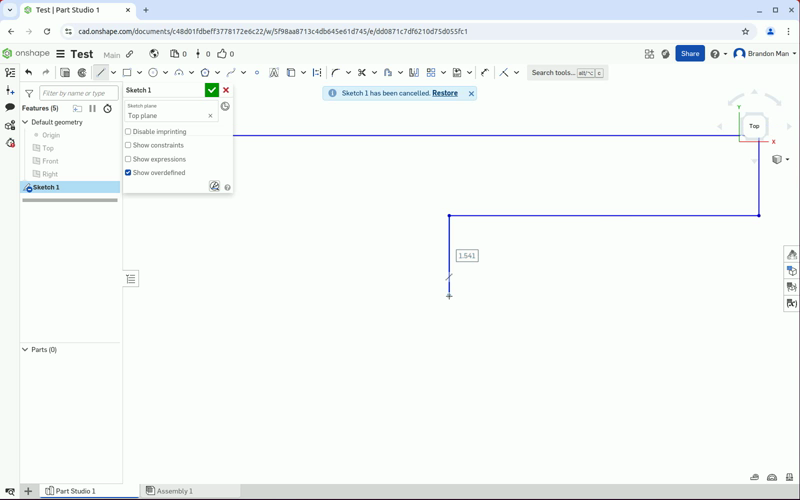
scroll(-6)
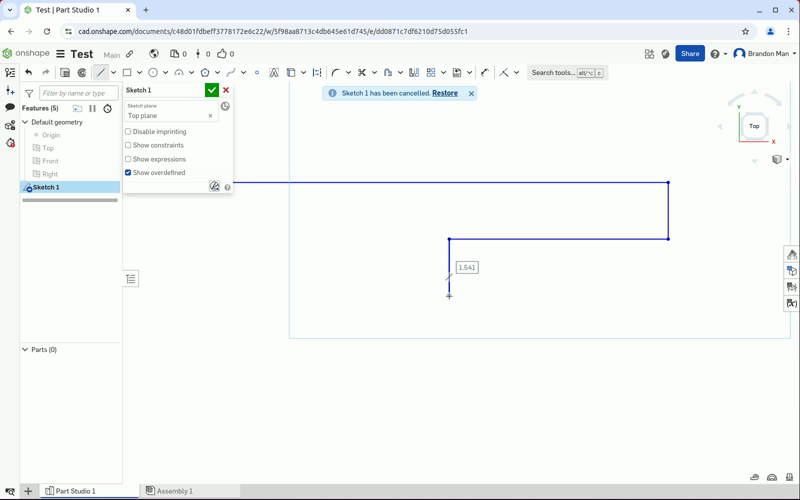
scroll(-6)
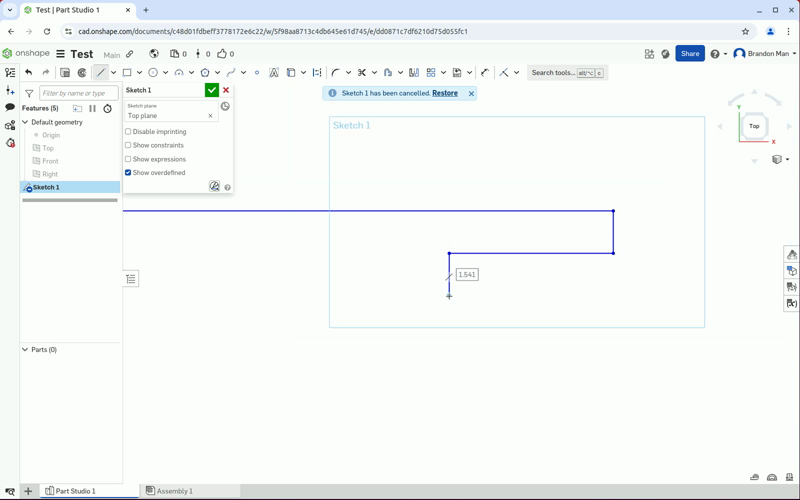
scroll(-6)
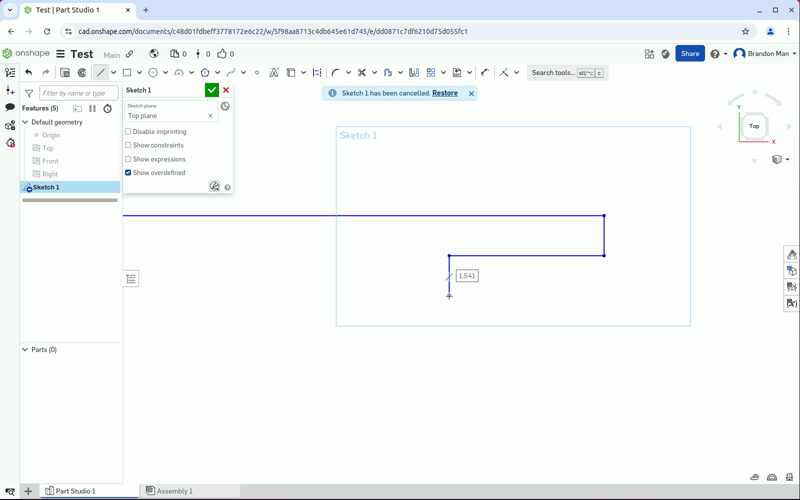
scroll(-6)
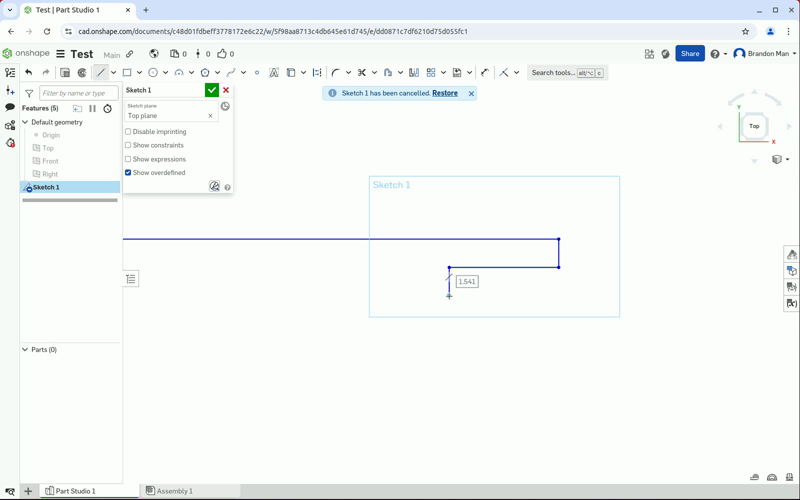
scroll(-6)
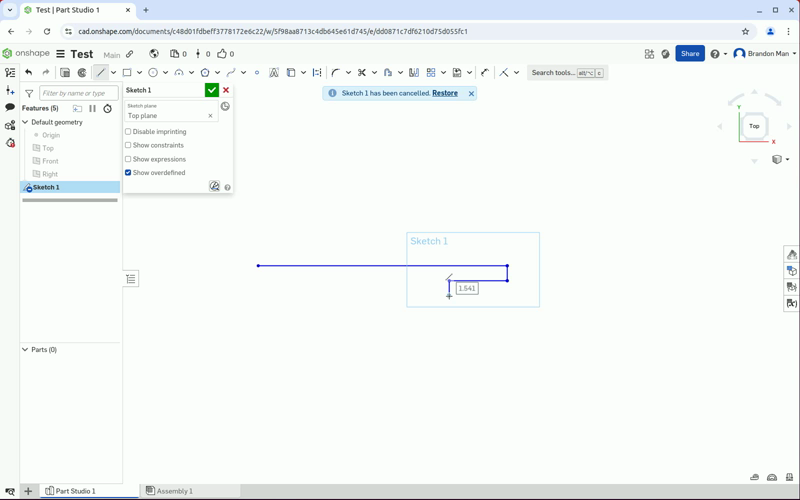
scroll(-6)
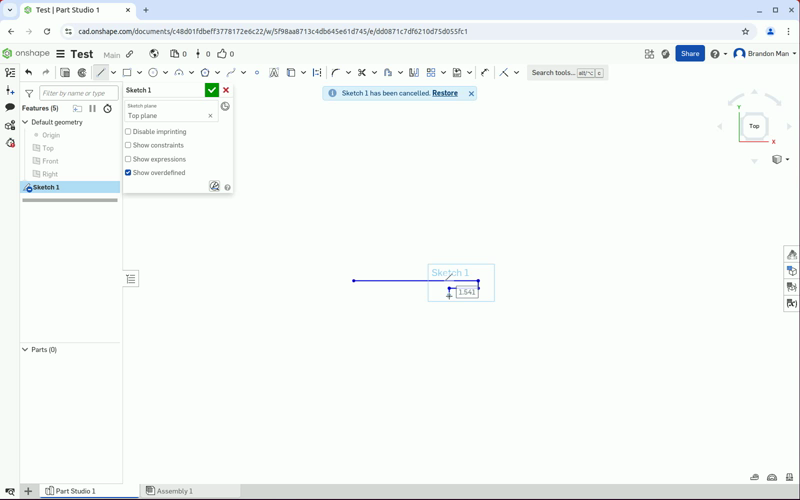
key_up(shift)
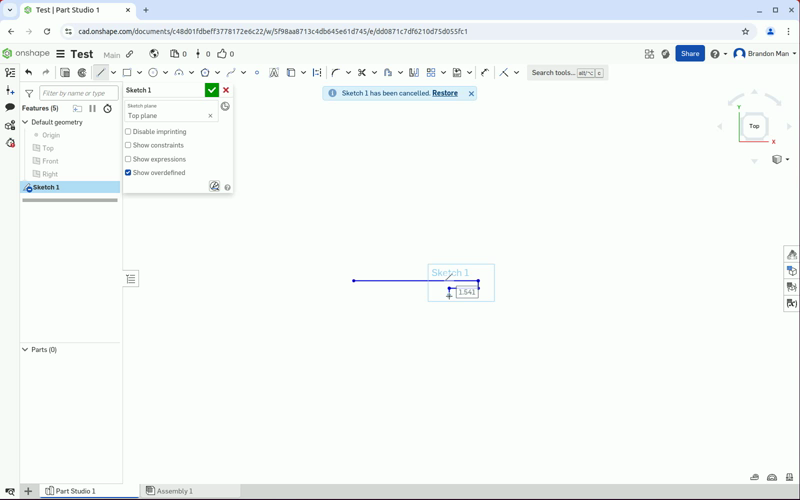
key_down(shift)
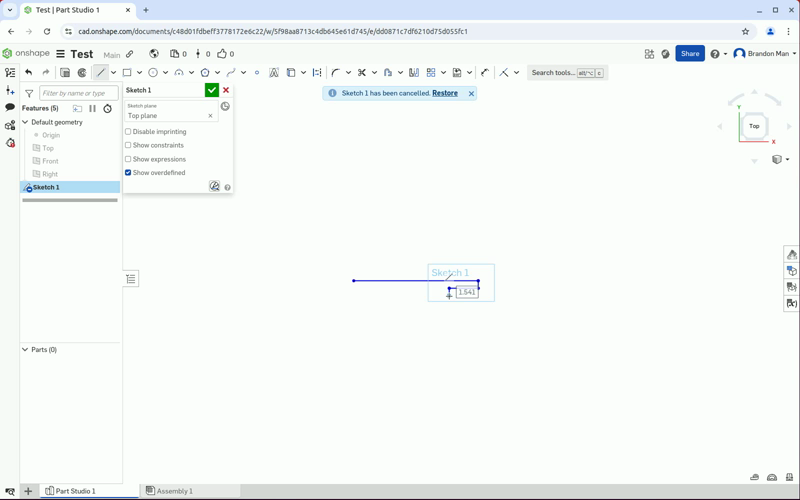
mouse_move(479, 295)
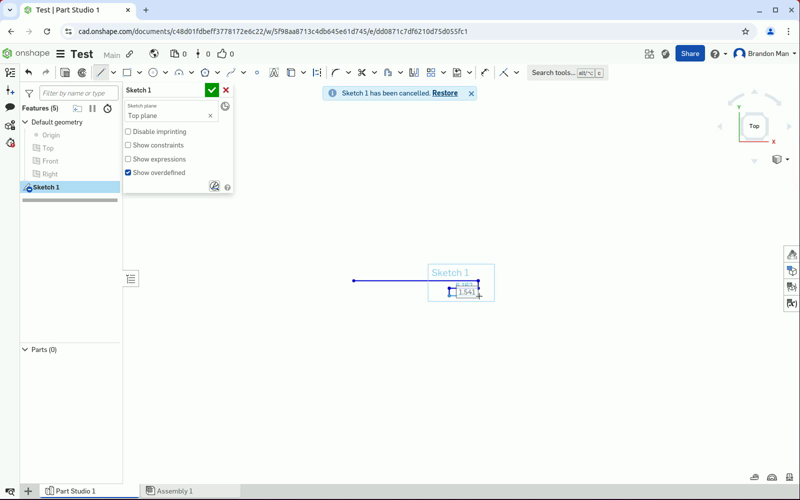
mouse_move(449, 315)
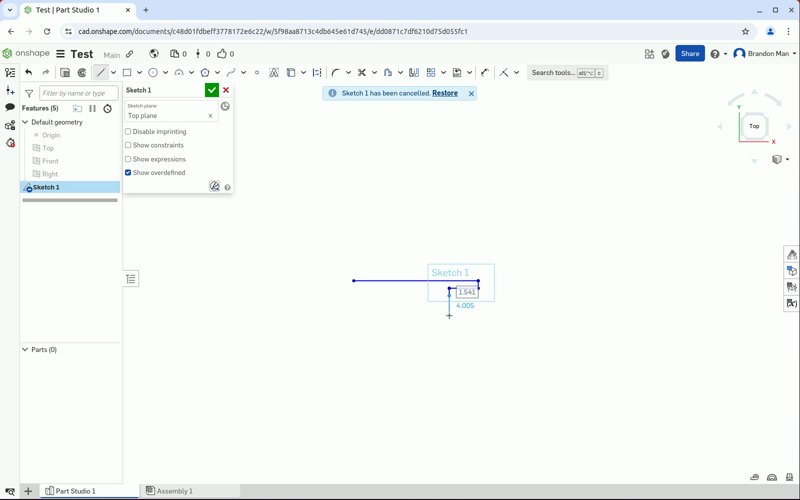
click(449, 315)
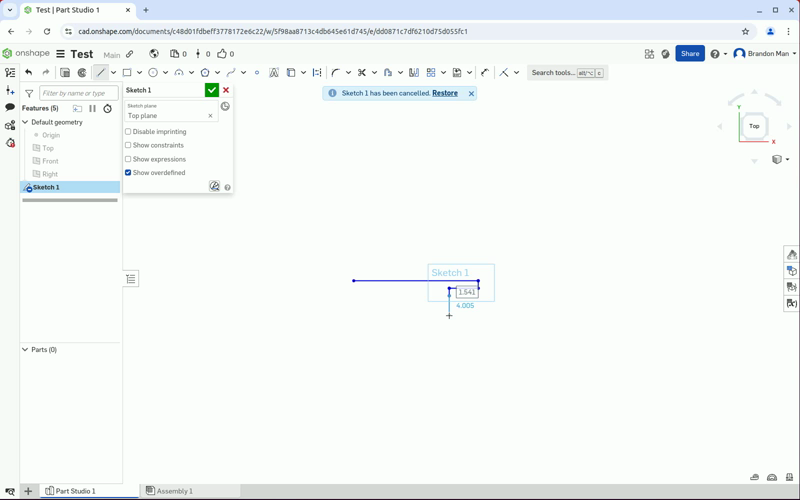
key_up(shift)
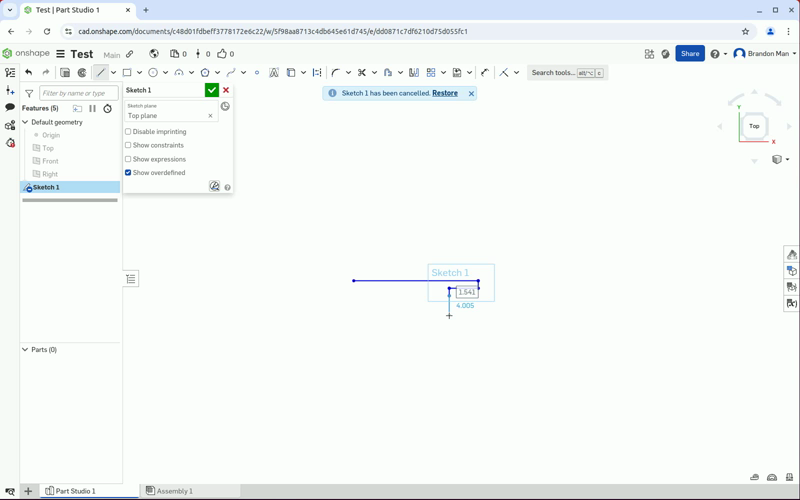
key_down(shift)
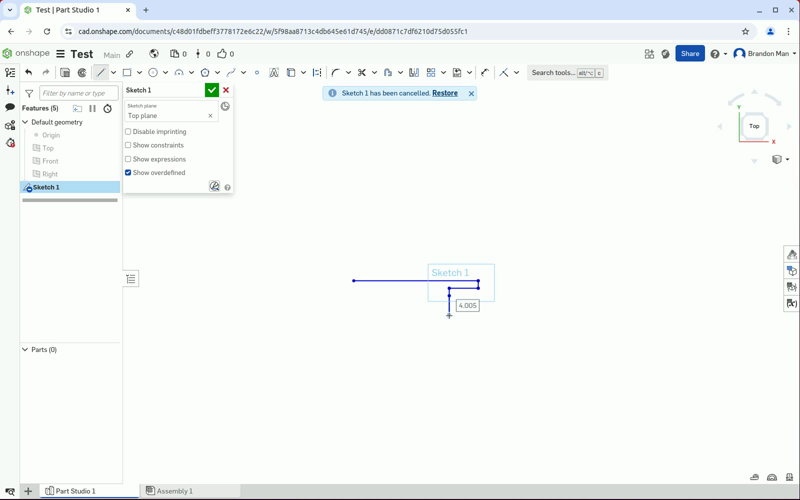
mouse_move(479, 315)
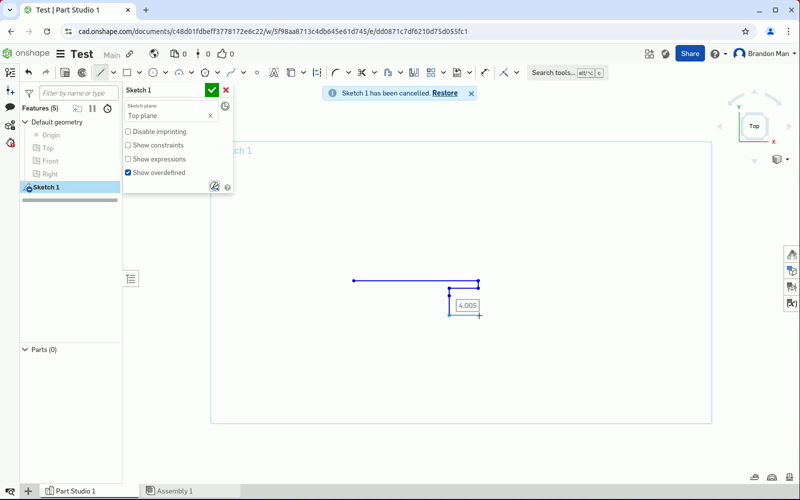
mouse_move(498, 315)
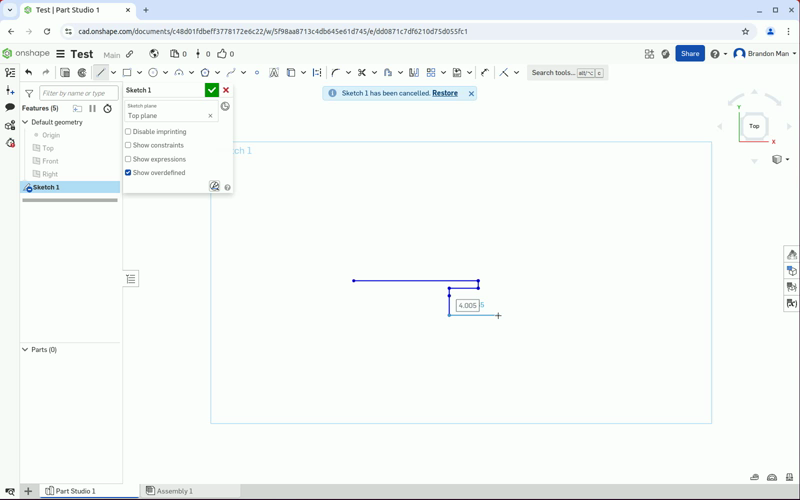
click(498, 315)
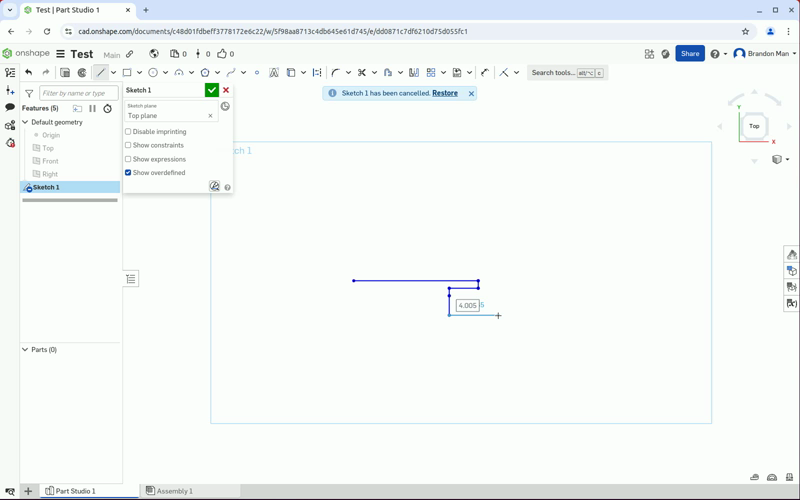
key_up(shift)
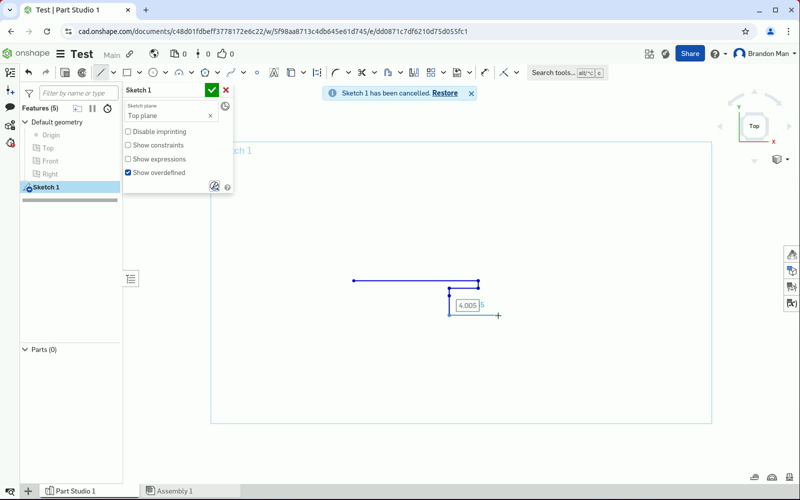
key_down(shift)
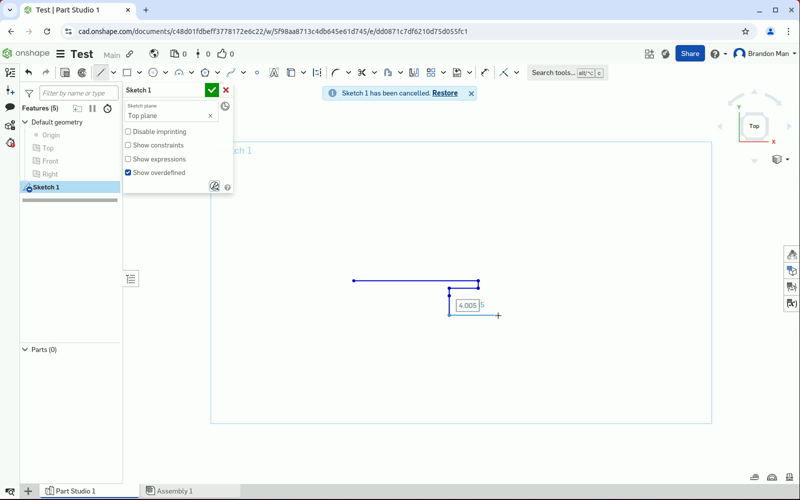
mouse_move(528, 315)
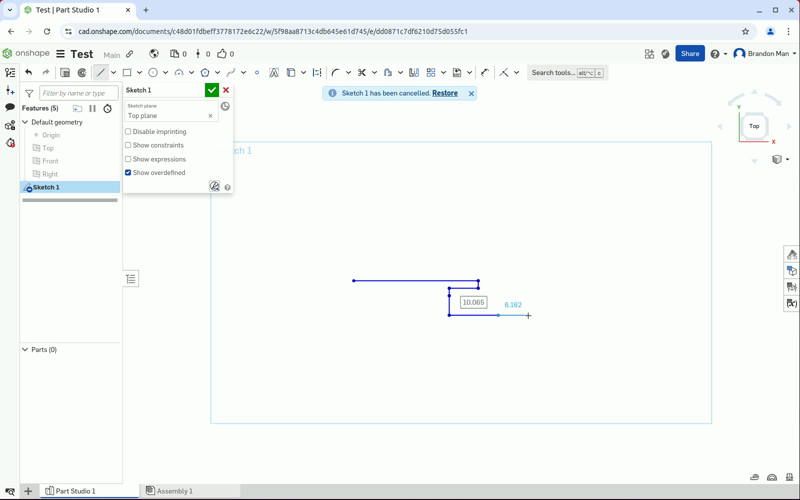
mouse_move(498, 271)
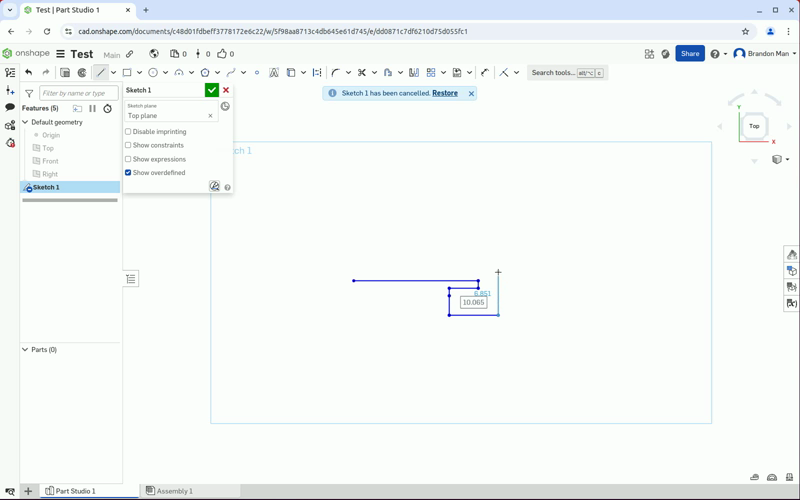
click(498, 271)
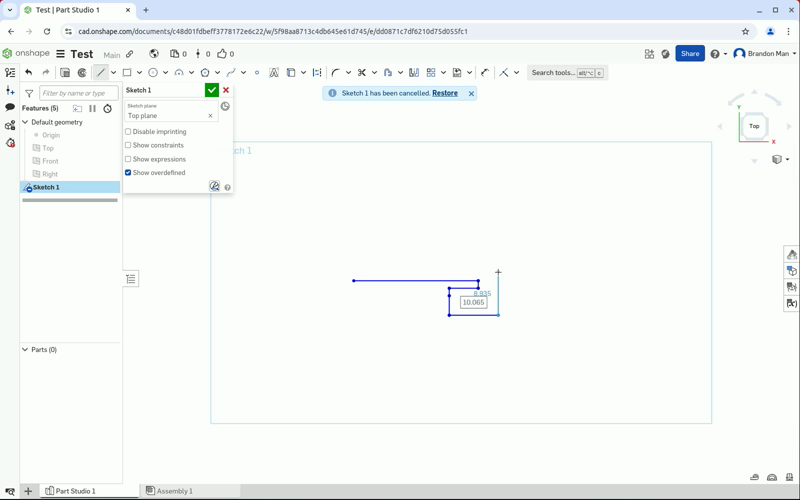
key_up(shift)
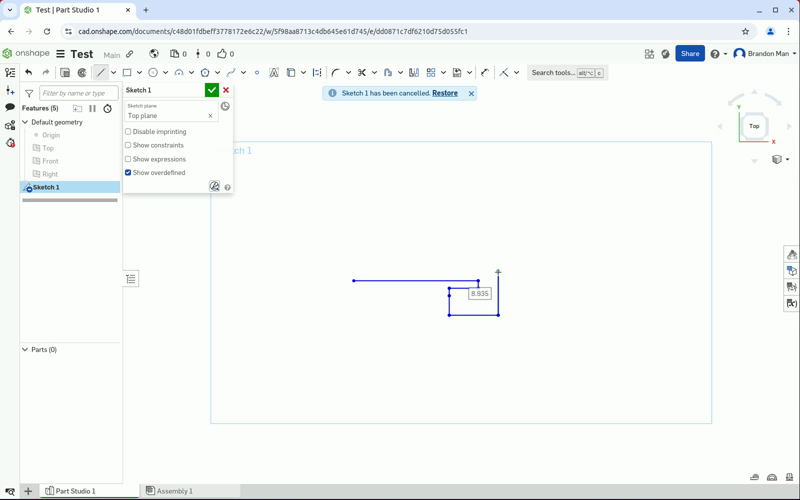
key_down(shift)
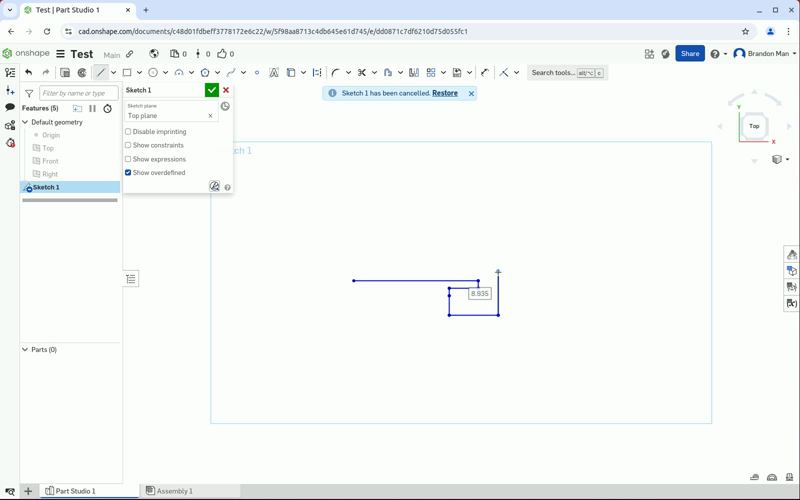
mouse_move(353, 271)
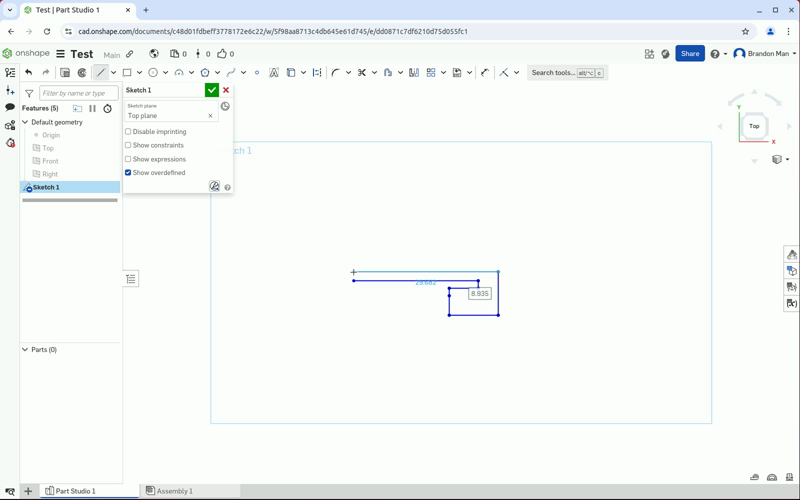
click(353, 271)
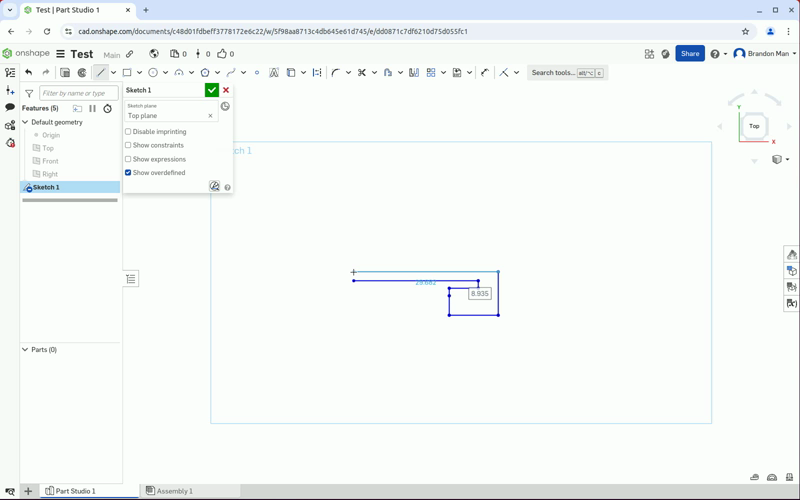
key_up(shift)
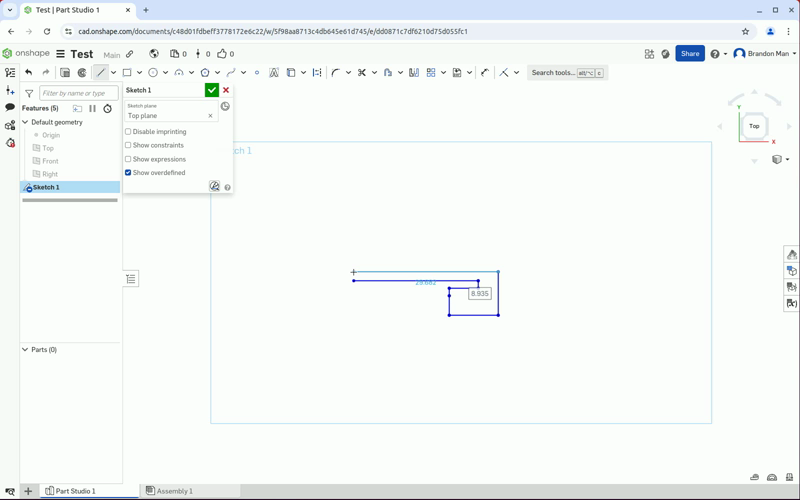
mouse_move(383, 271)
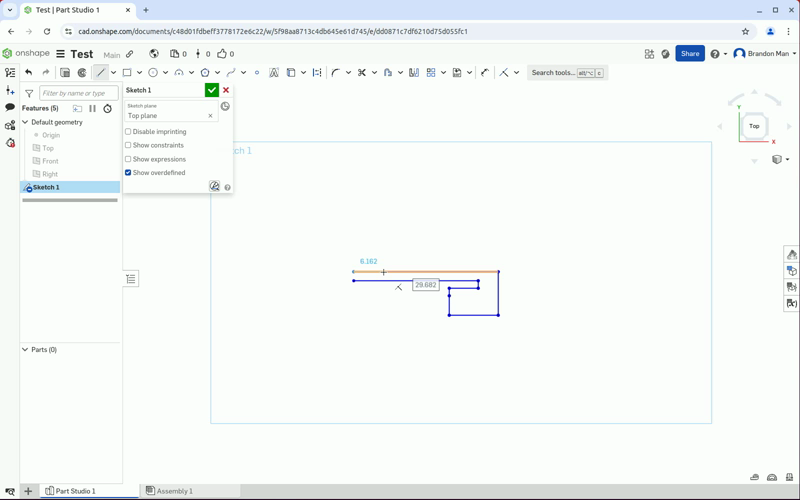
key_down(shift)
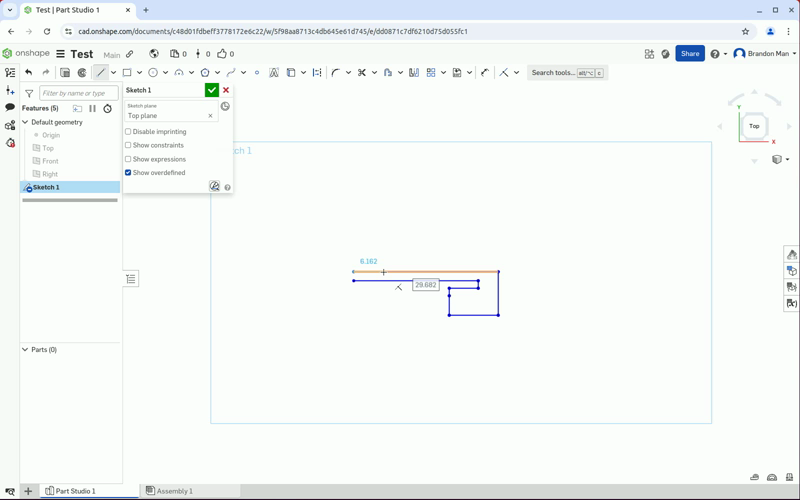
mouse_move(353, 280)
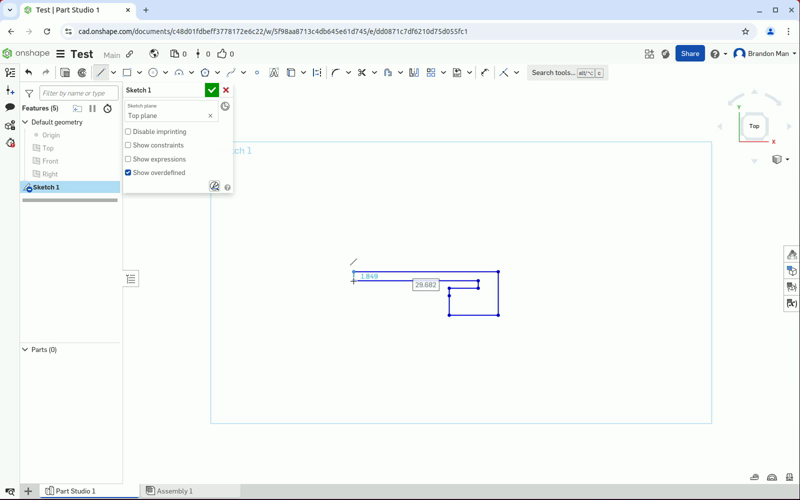
key_up(shift)
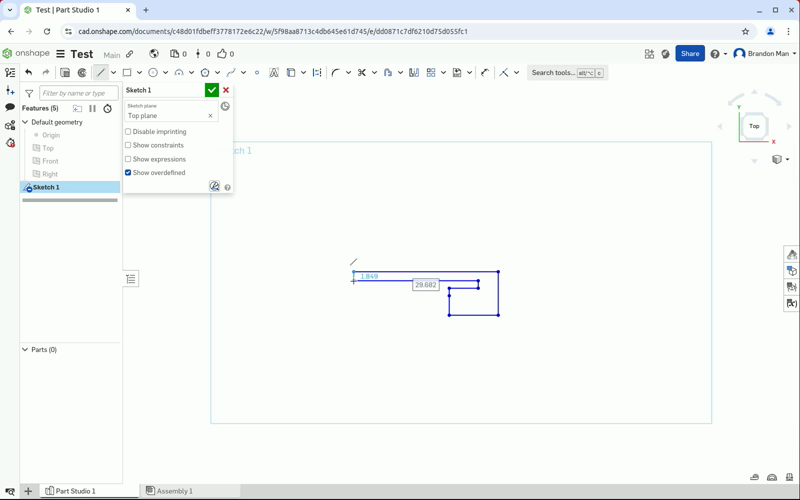
click(353, 280)
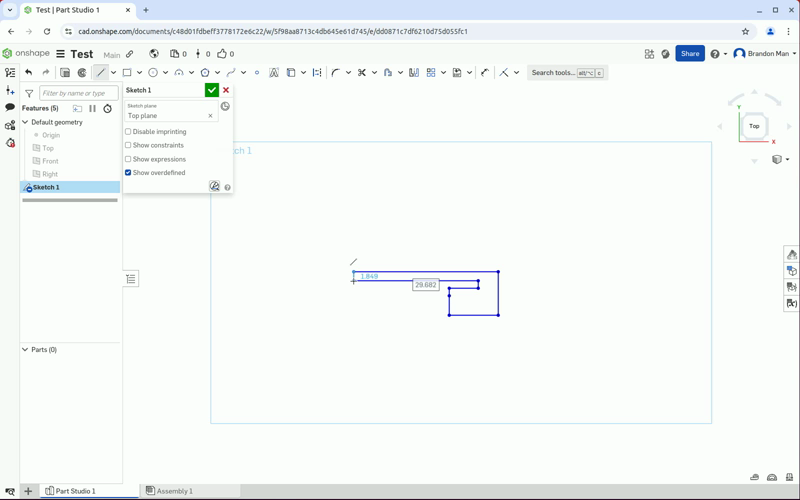
key(esc)
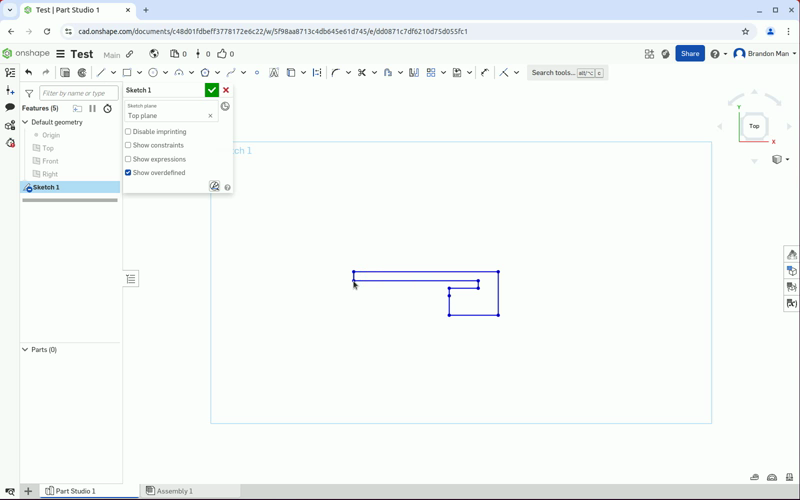
mouse_move(451, 277)
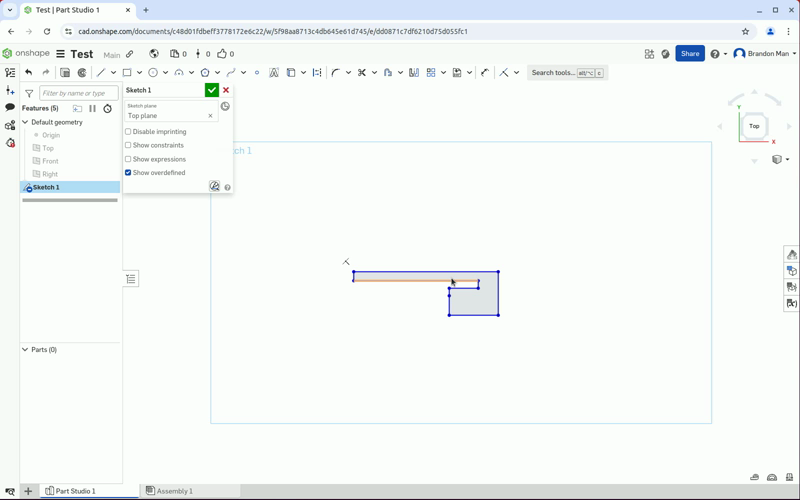
click(451, 277)
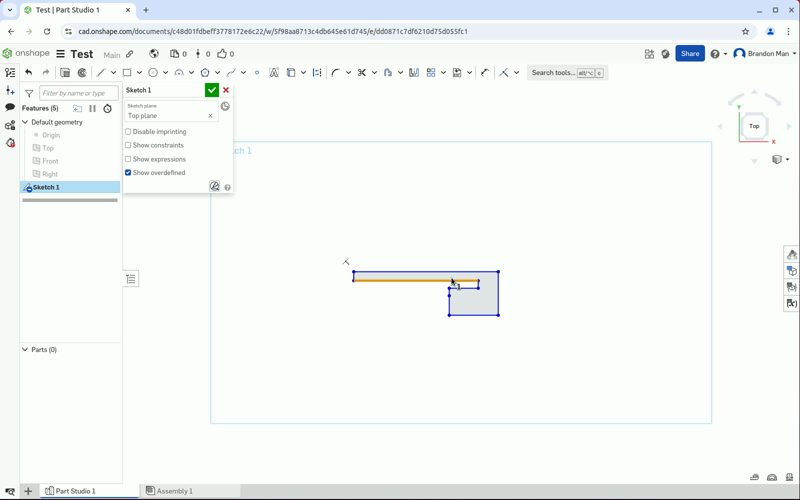
mouse_move(73, 352)
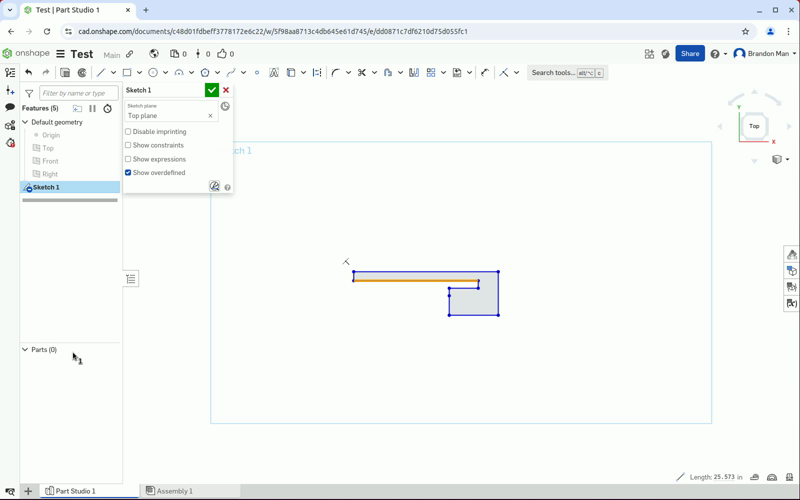
key(shift+y)
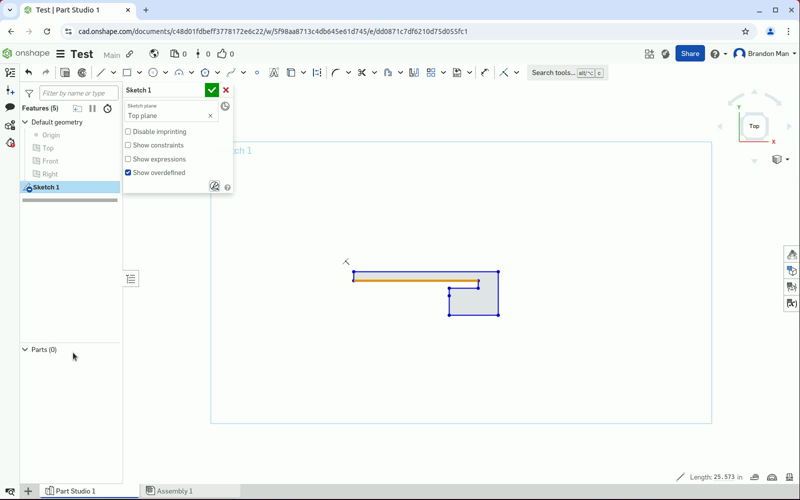
key(shift+e)
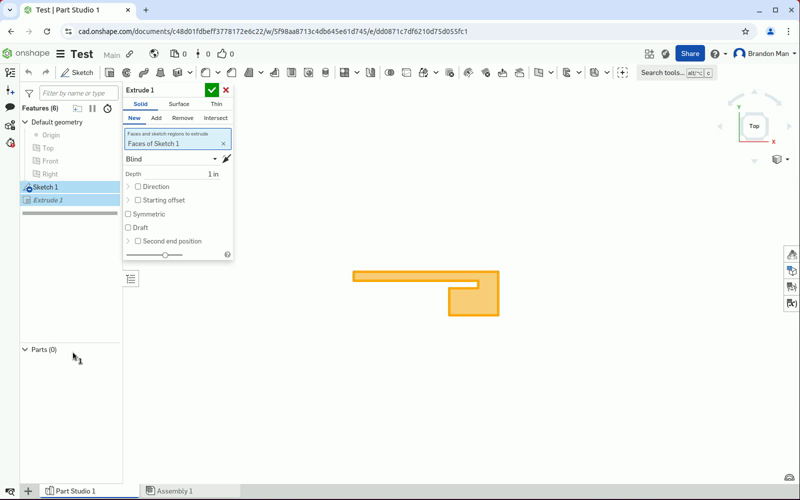
mouse_move(143, 106)
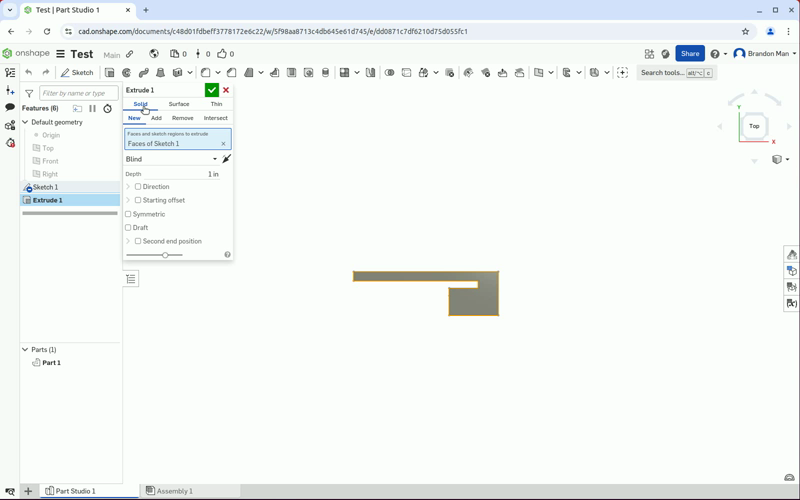
click(143, 106)
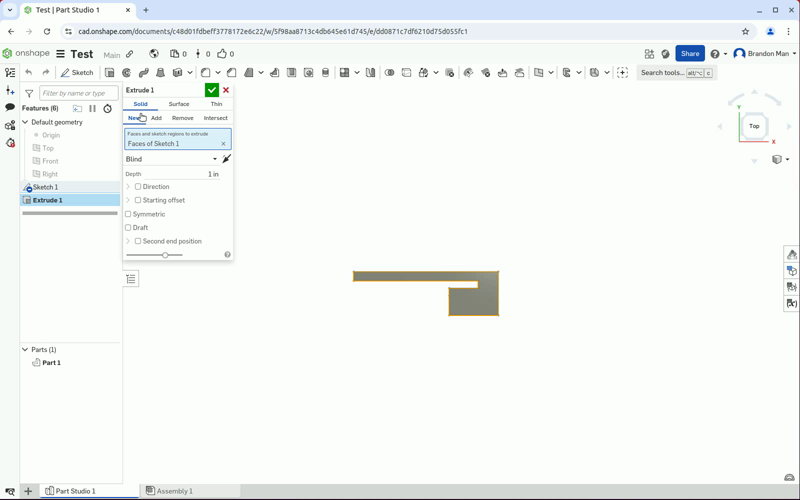
mouse_move(137, 120)
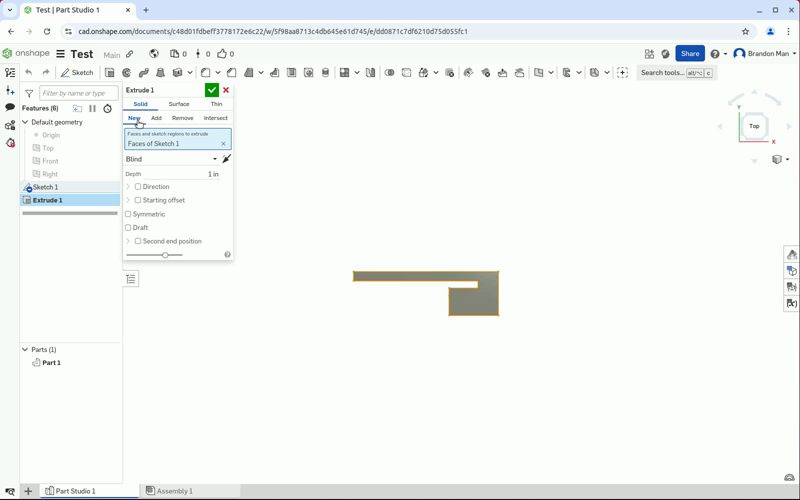
click(137, 120)
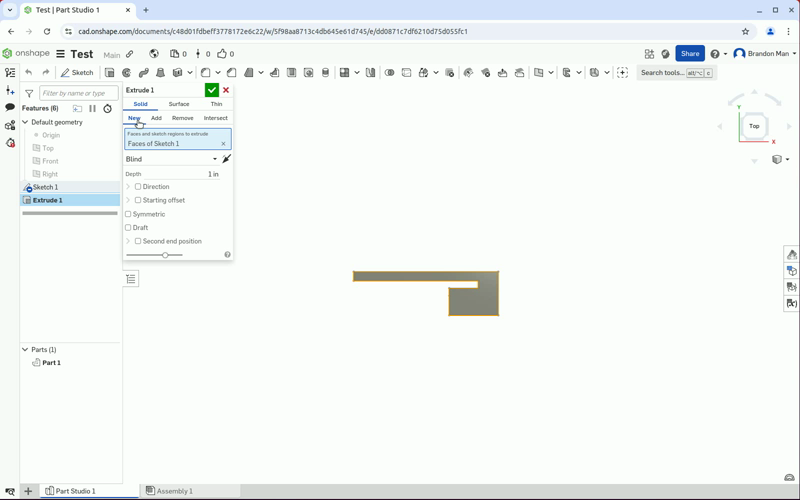
key(tab, 4)
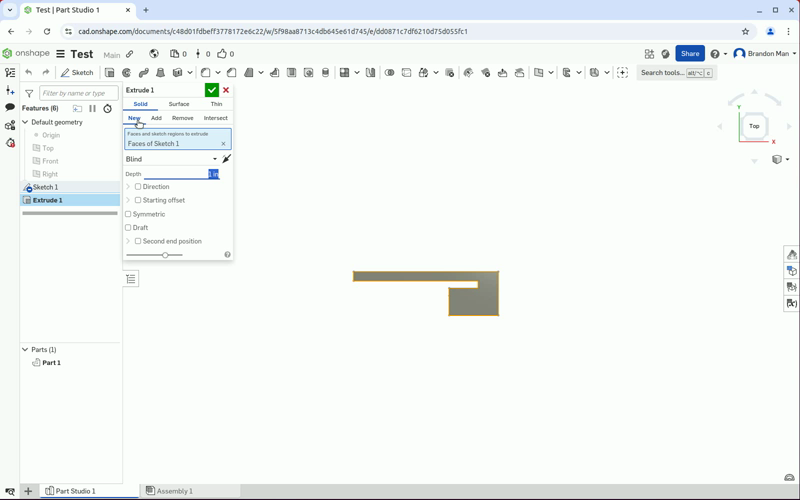
text(6.981)
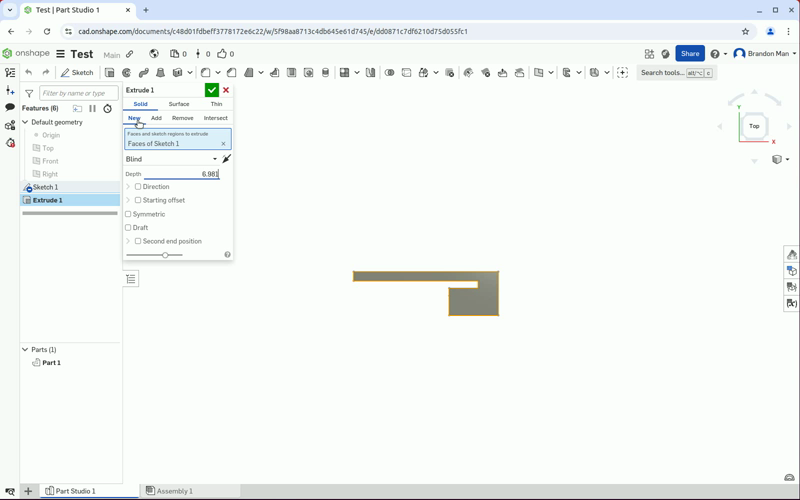
key(enter)
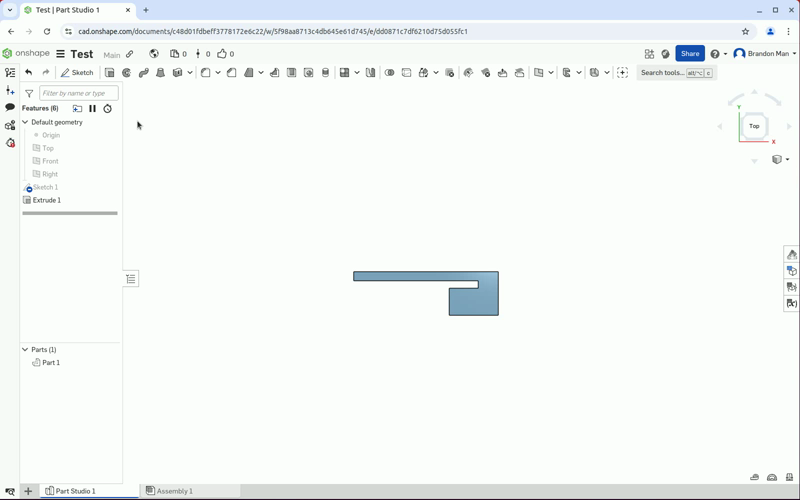
key(shift+h)
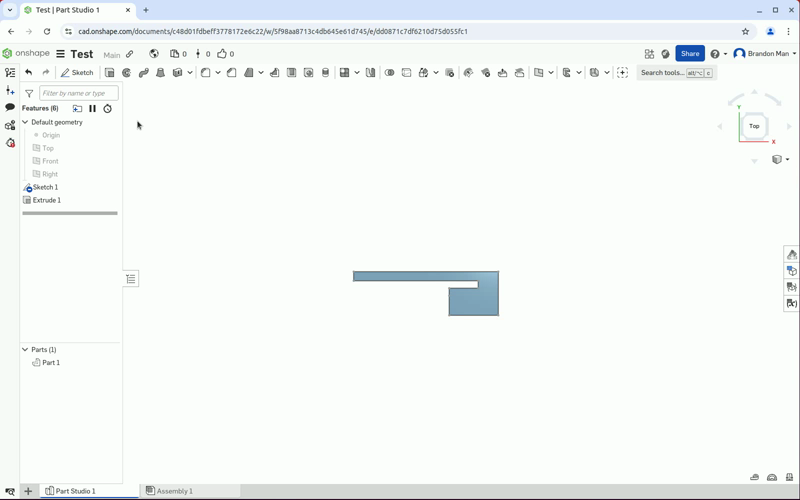
key(shift+h)
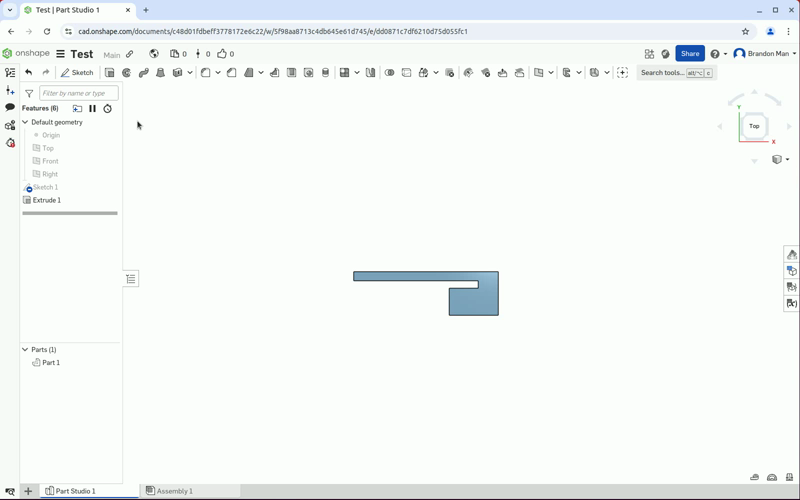
mouse_move(73, 189)
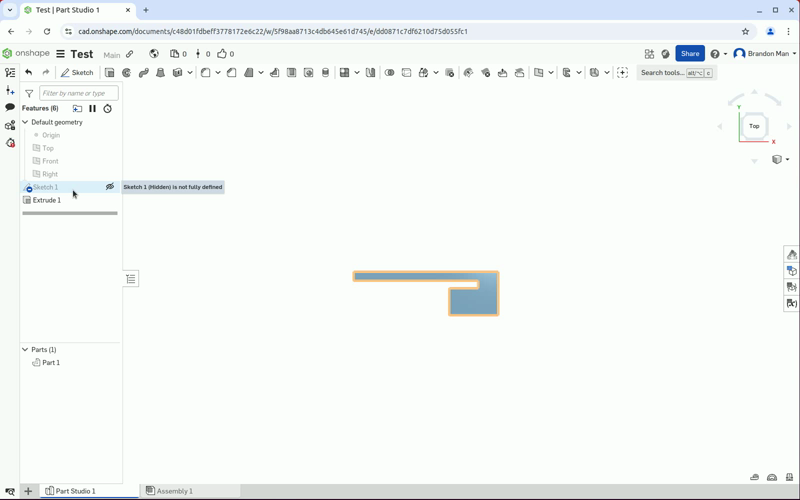
click(73, 189)
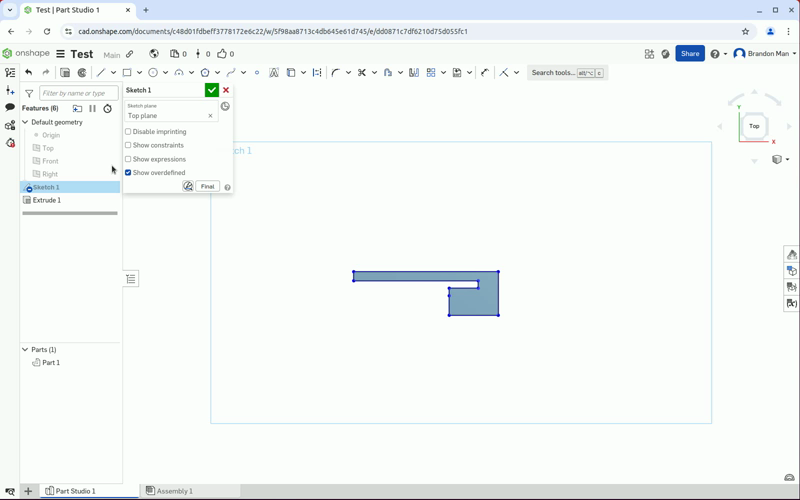
mouse_move(229, 92)
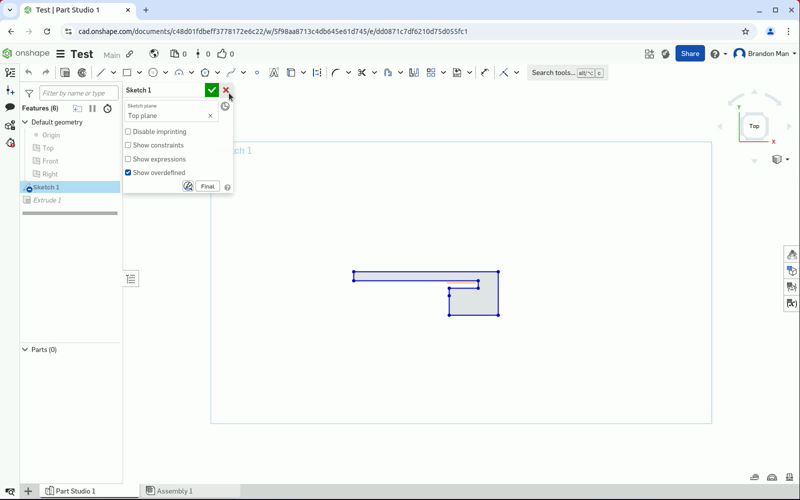
click(229, 92)
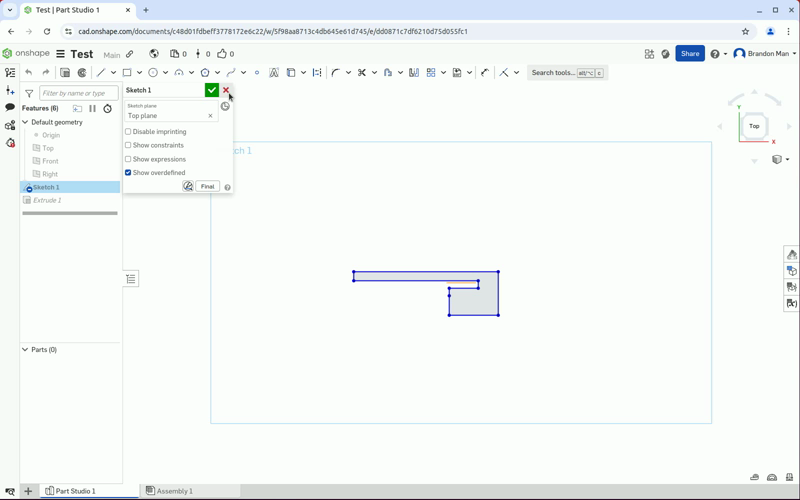
key(shift+s)
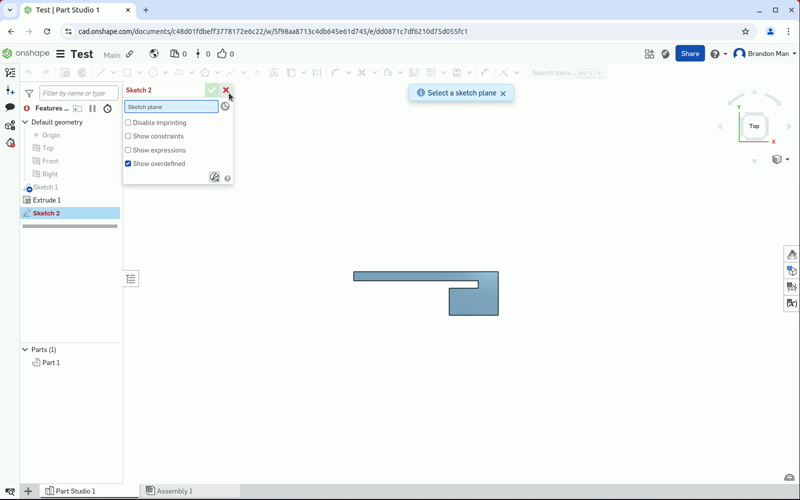
mouse_move(73, 150)
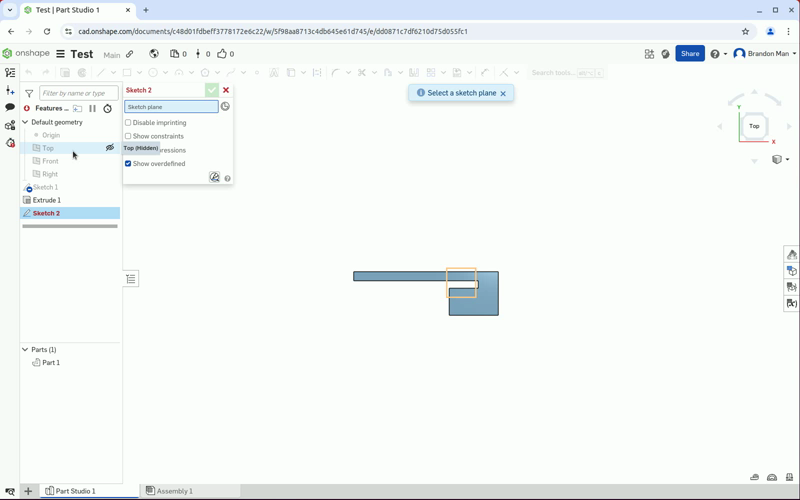
click(73, 150)
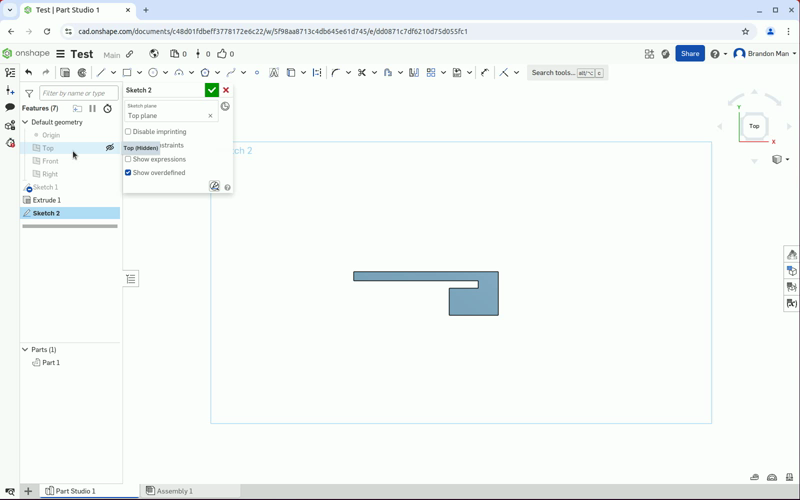
mouse_move(73, 352)
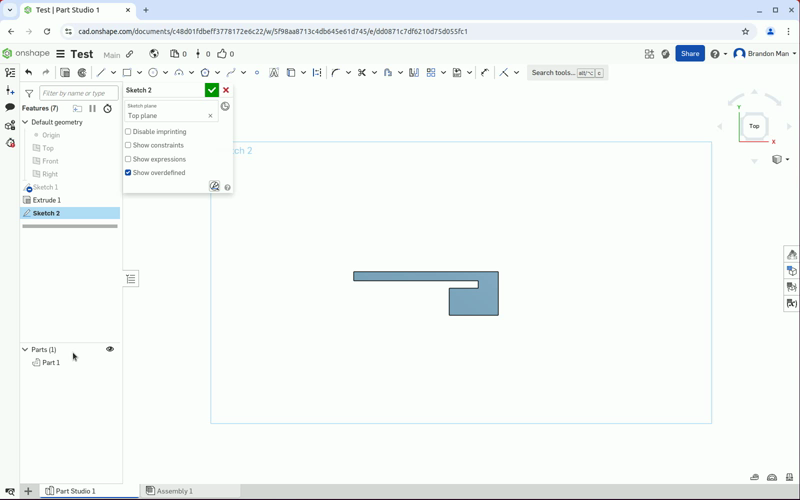
key(y)
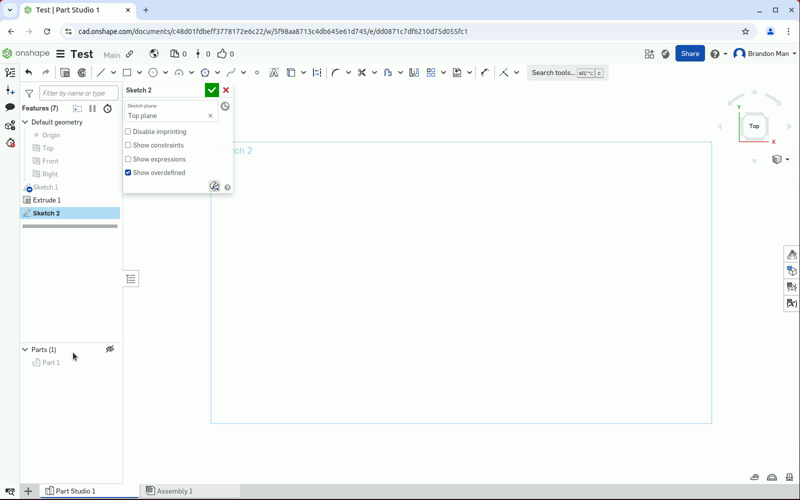
key(l)
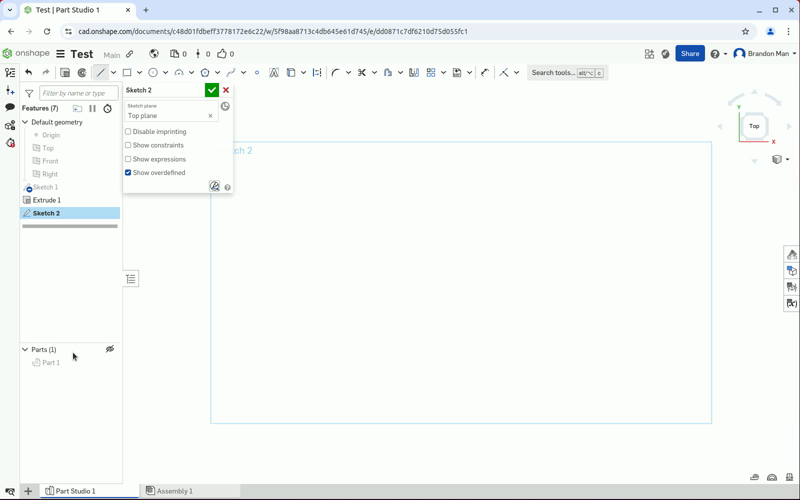
key_down(shift)
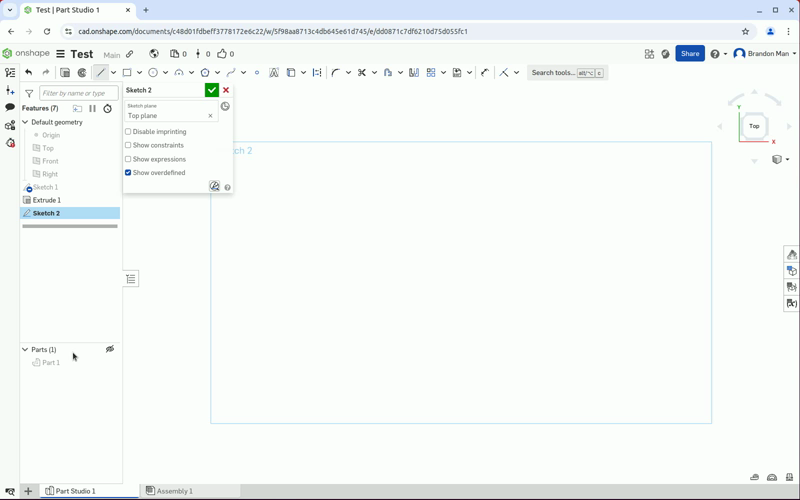
mouse_move(353, 315)
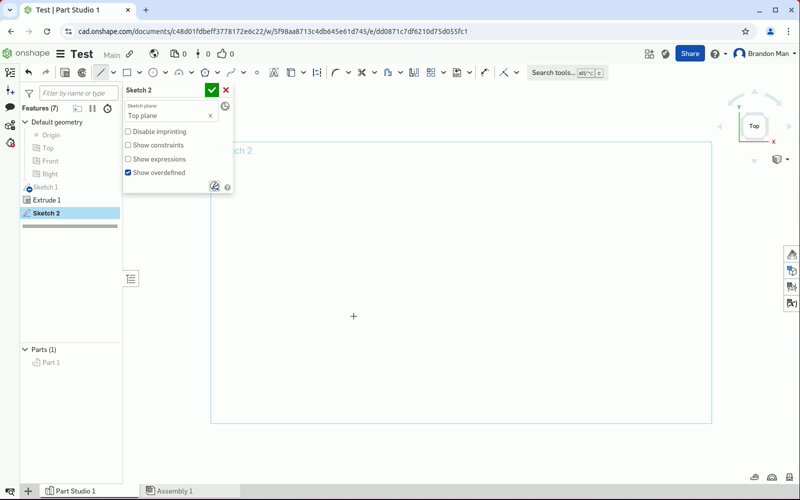
click(353, 315)
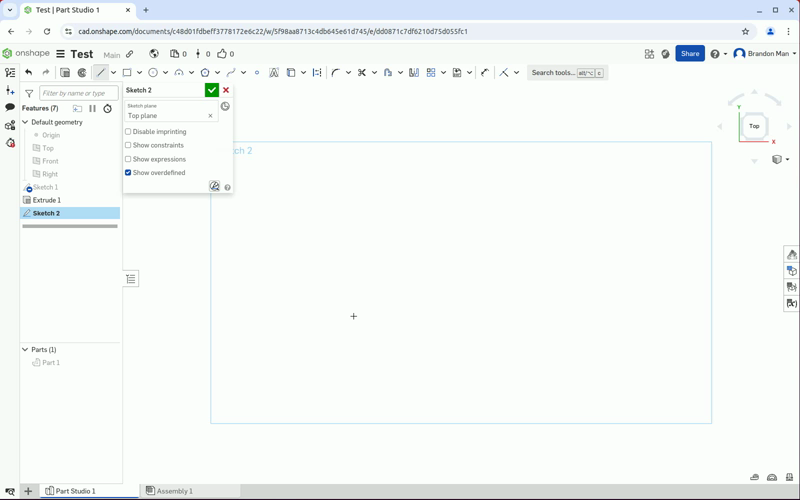
key_up(shift)
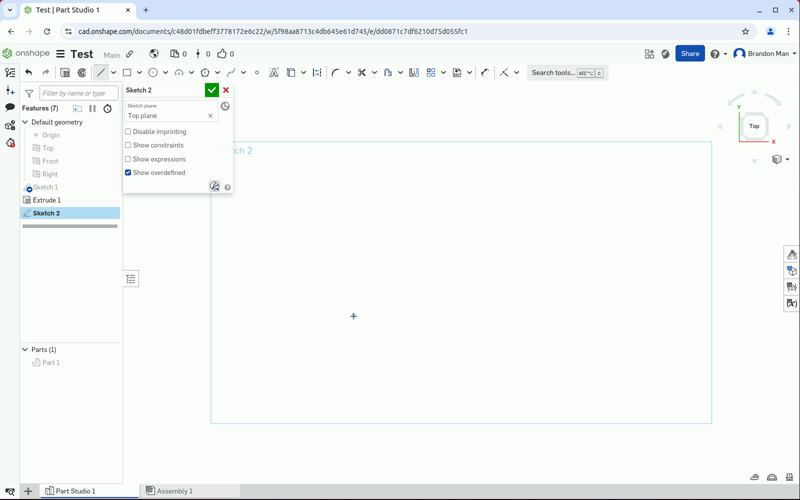
key_down(shift)
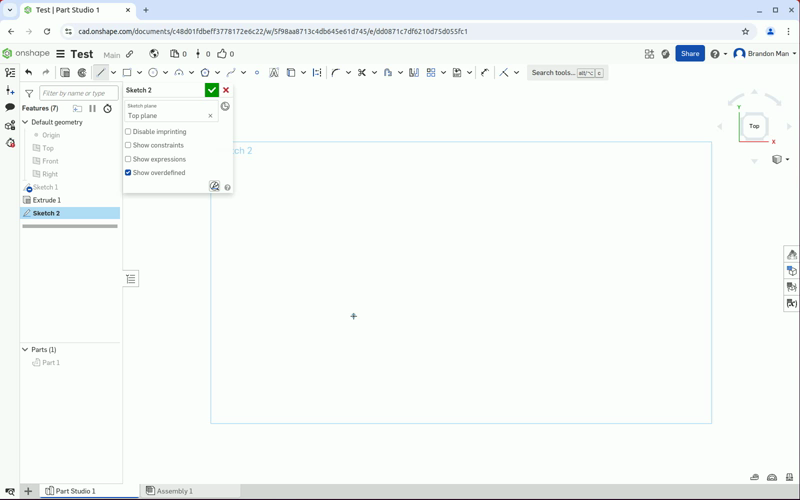
mouse_move(449, 315)
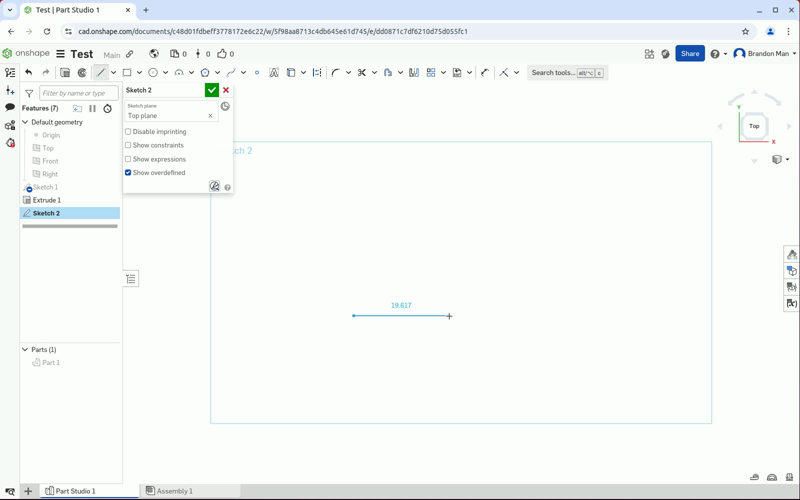
click(449, 315)
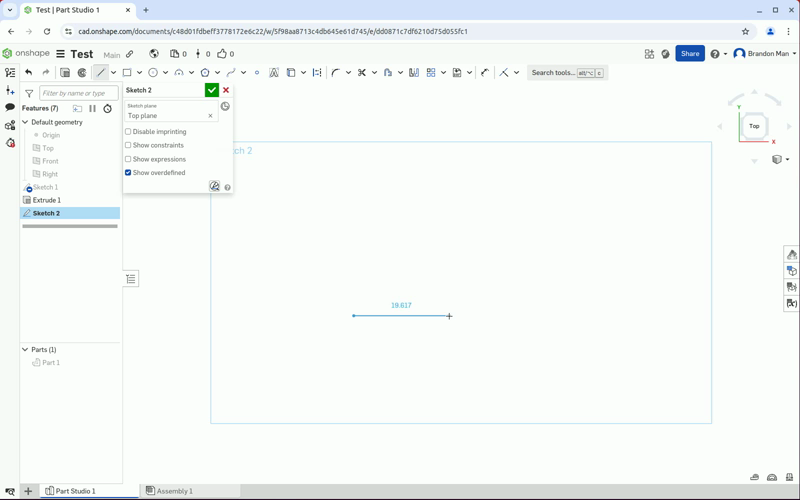
key_up(shift)
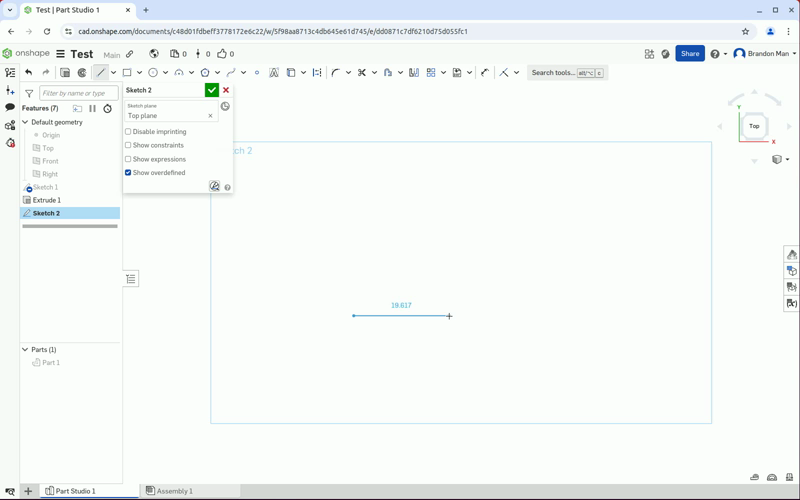
key_down(shift)
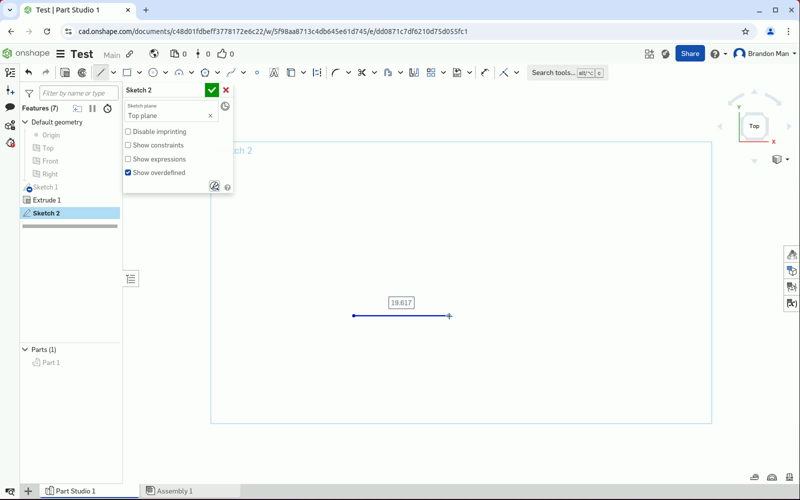
mouse_move(479, 315)
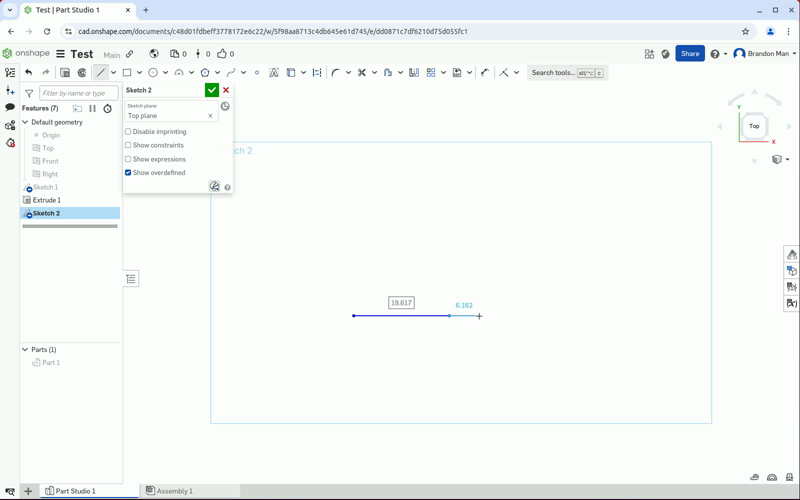
mouse_move(449, 296)
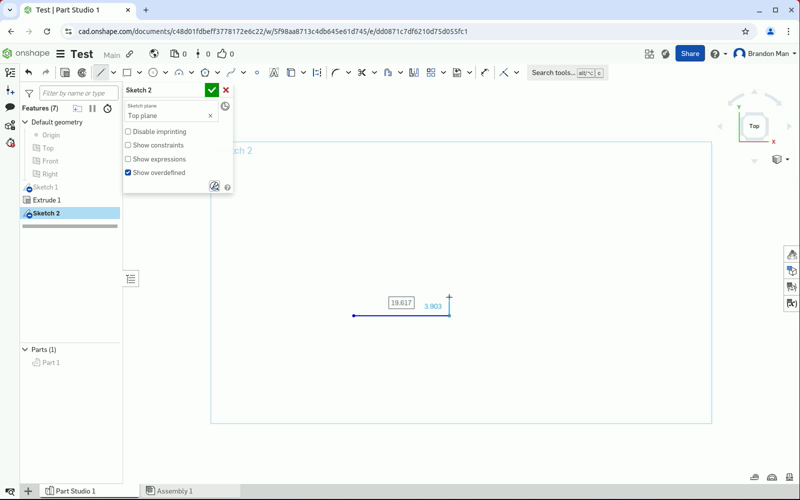
click(449, 296)
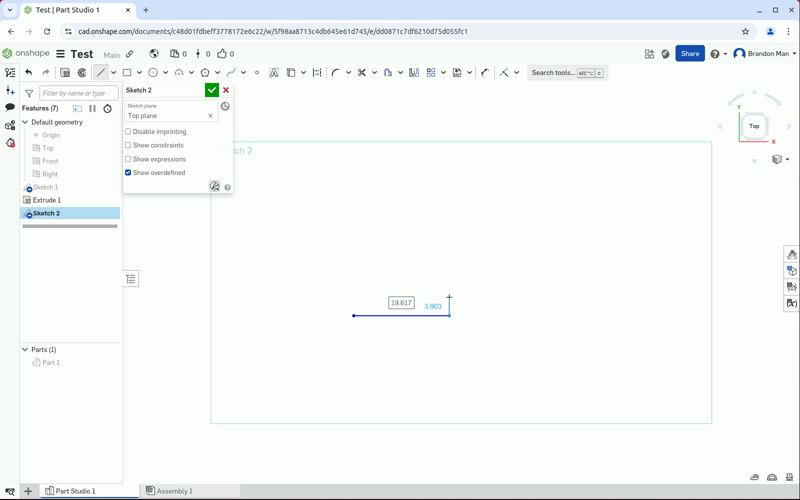
key_up(shift)
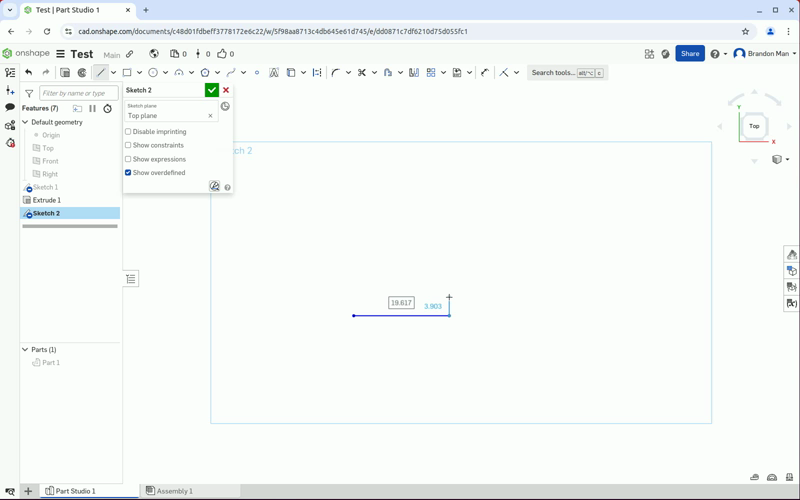
key(esc)
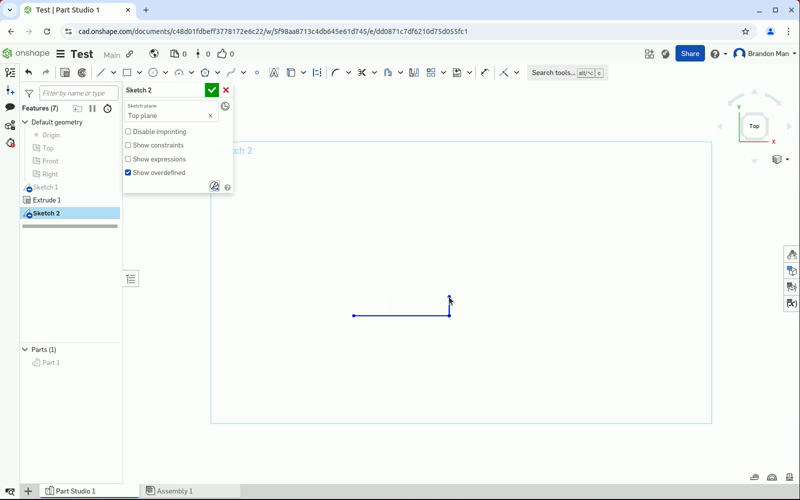
key(a)
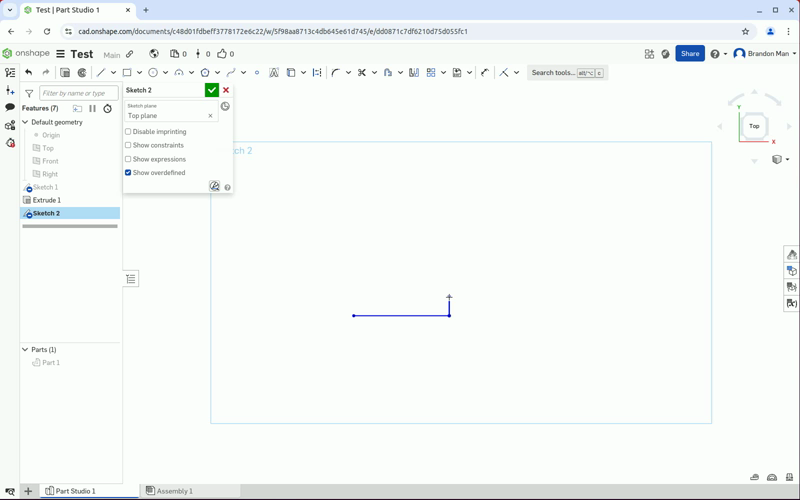
mouse_move(449, 296)
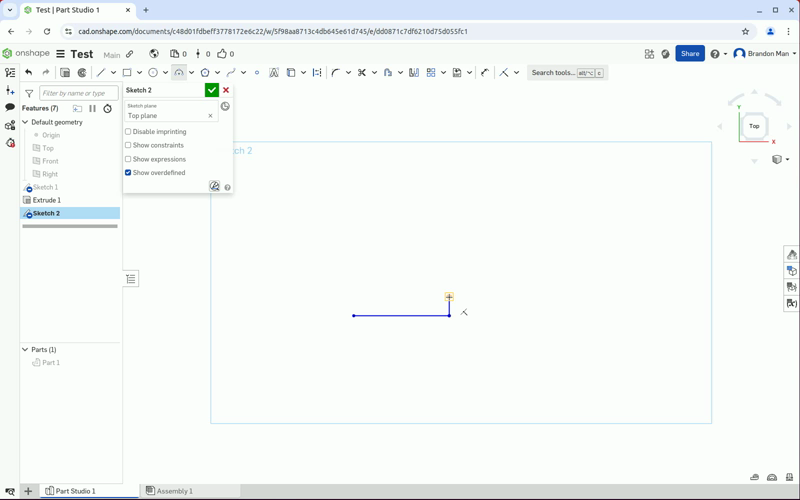
click(449, 296)
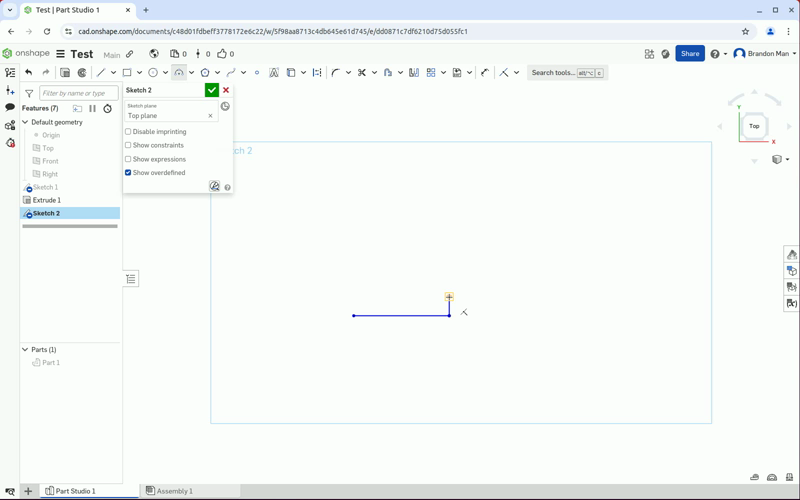
key_down(shift)
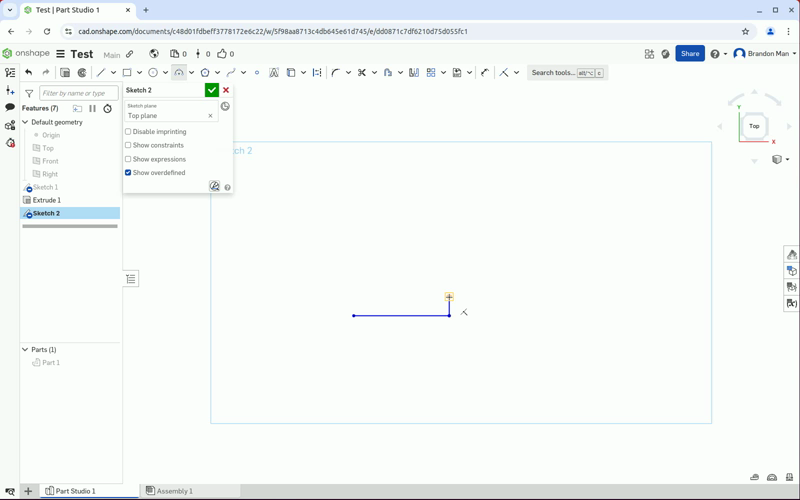
mouse_move(364, 300)
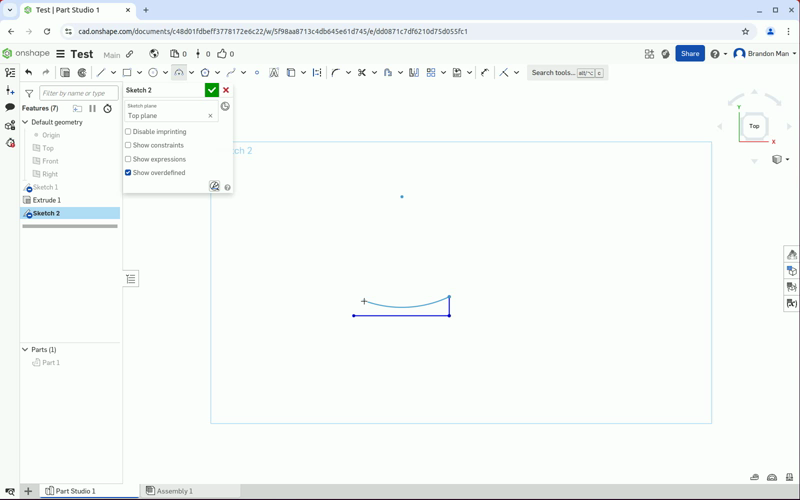
click(364, 300)
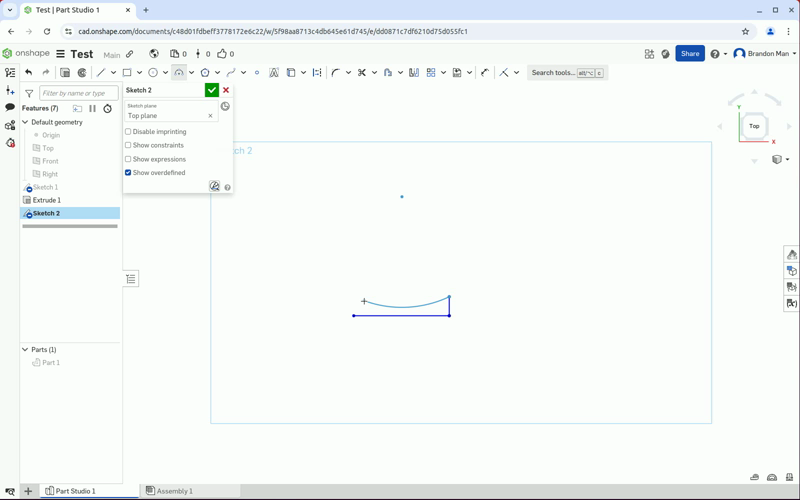
mouse_move(407, 305)
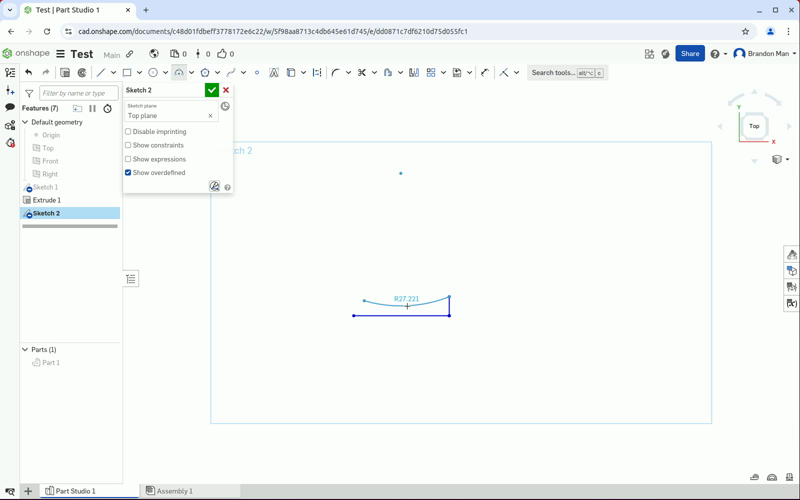
click(407, 305)
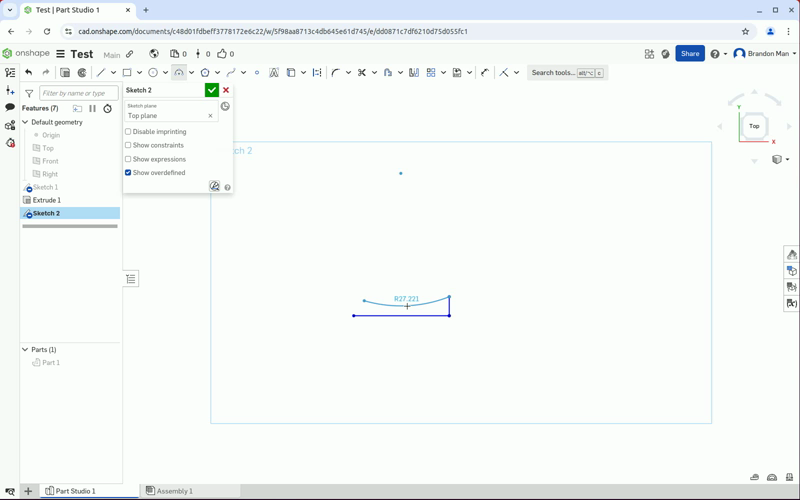
key_up(shift)
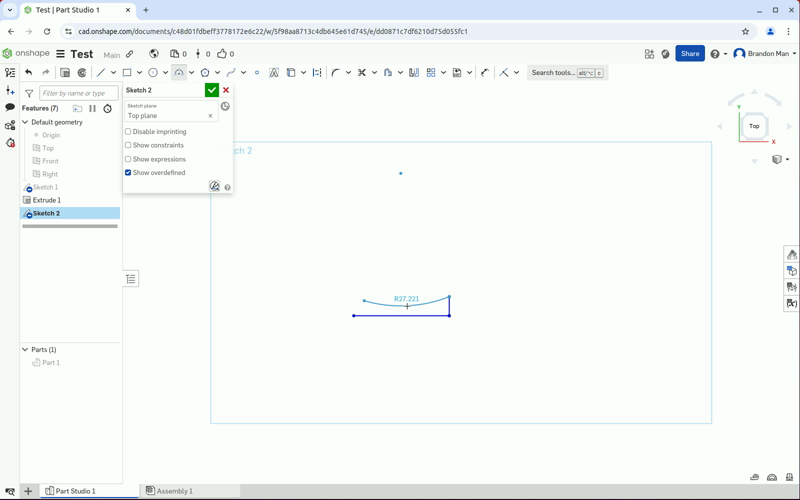
mouse_move(364, 300)
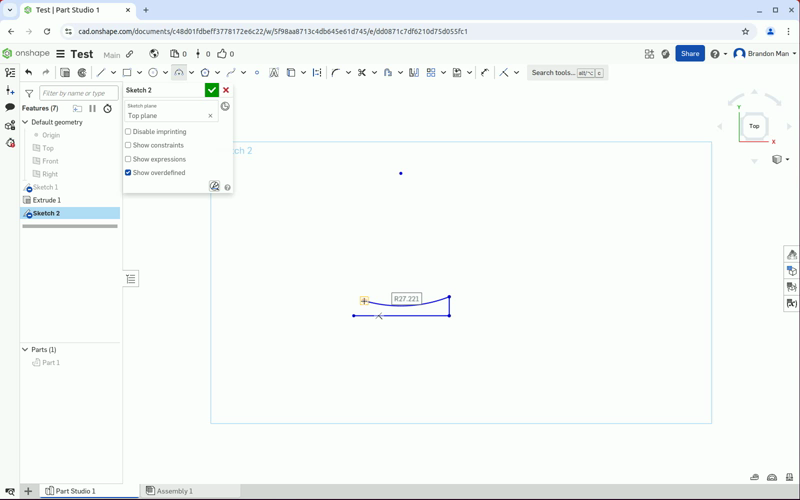
click(364, 300)
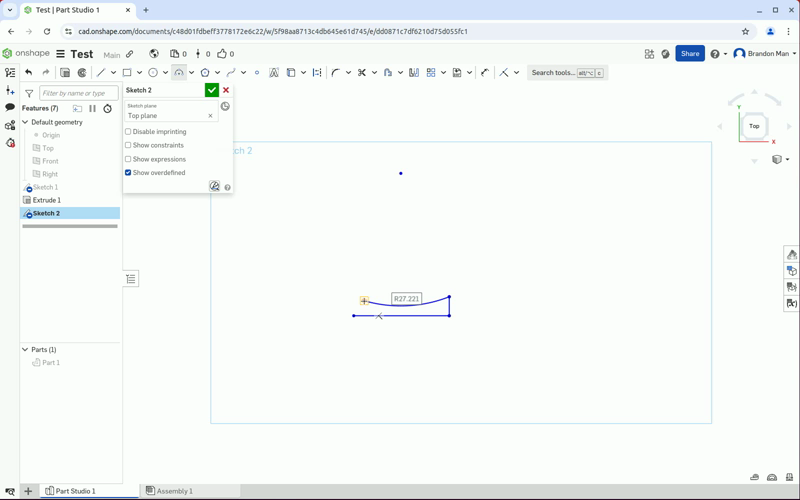
key_down(shift)
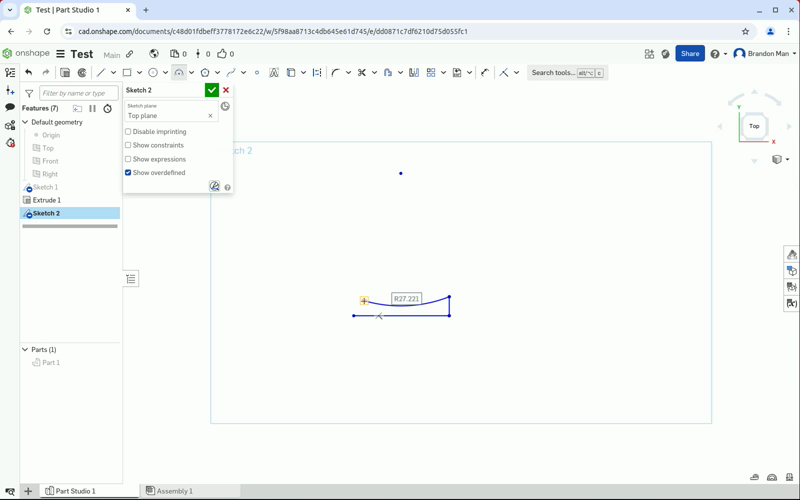
mouse_move(353, 288)
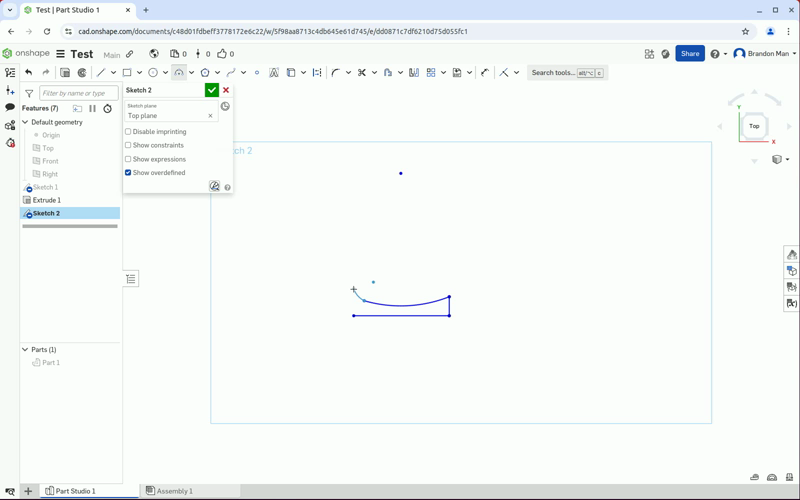
click(353, 288)
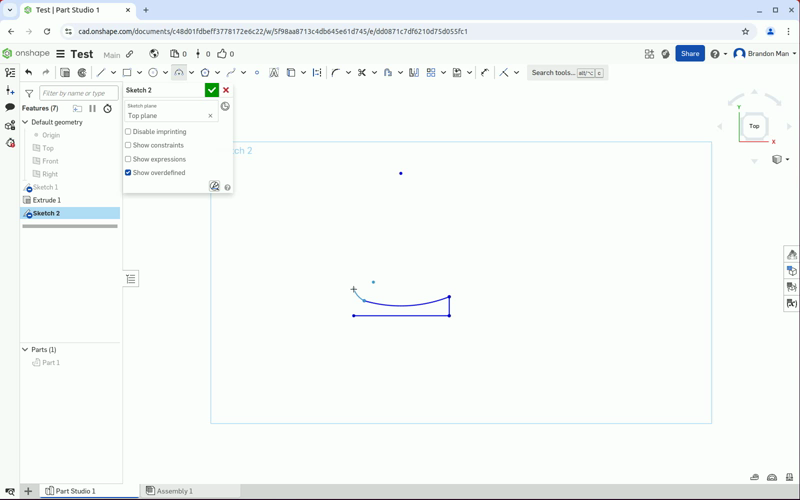
mouse_move(357, 296)
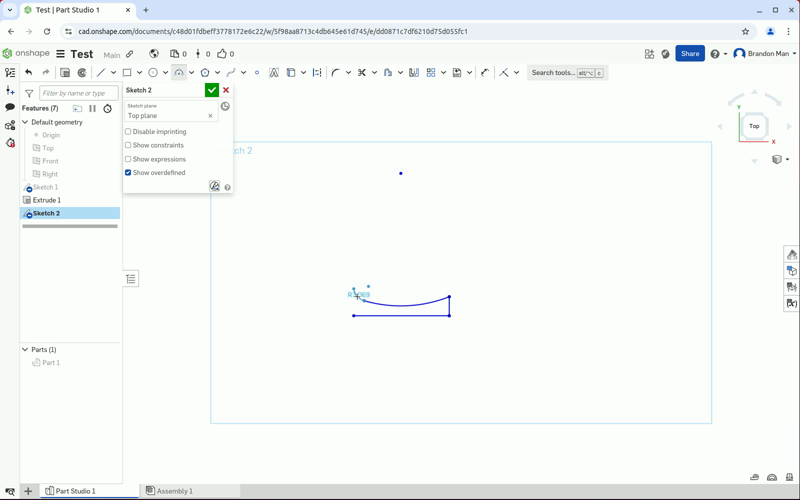
click(357, 296)
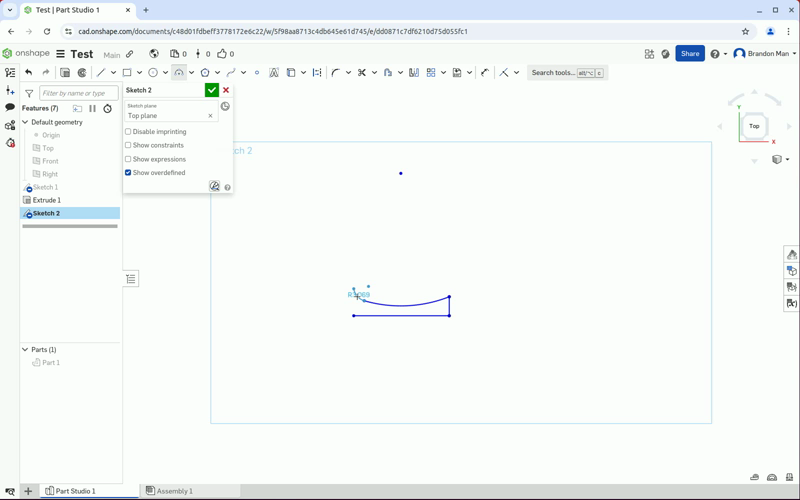
key_up(shift)
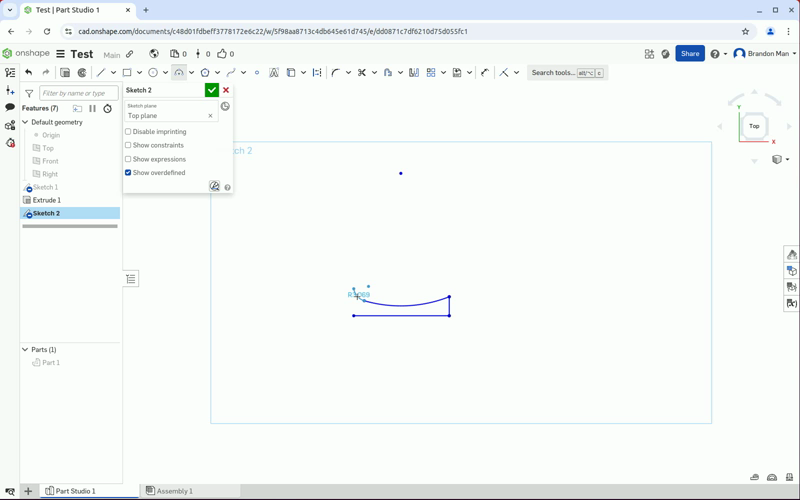
key(esc)
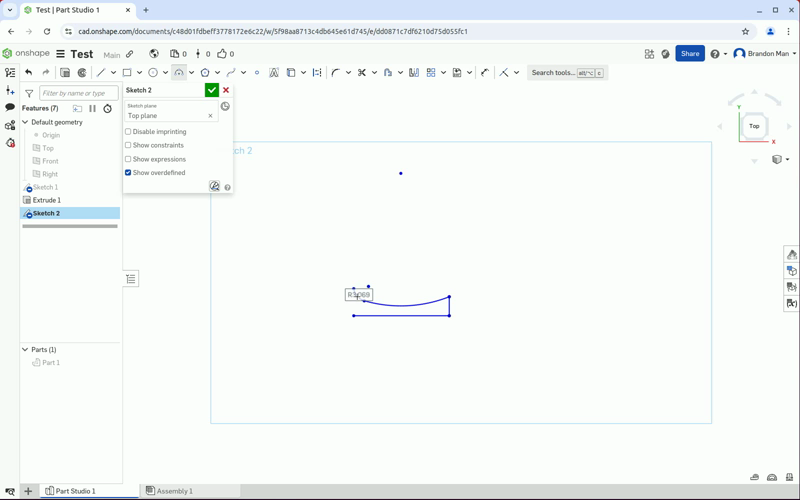
key(l)
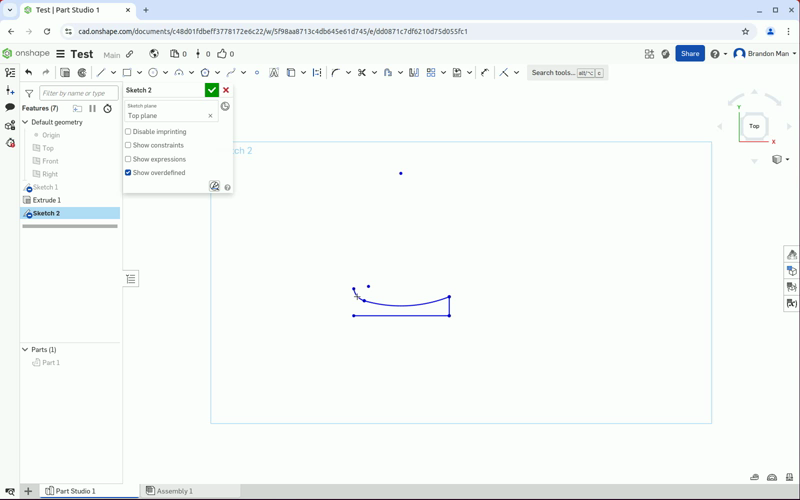
mouse_move(353, 288)
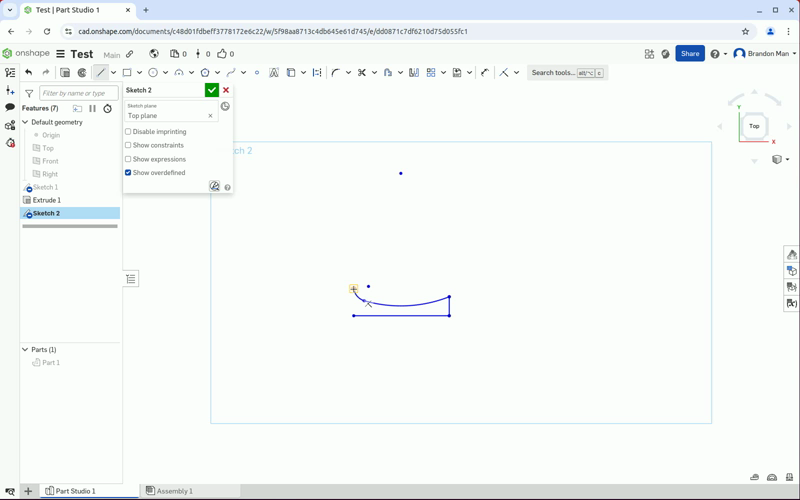
click(353, 288)
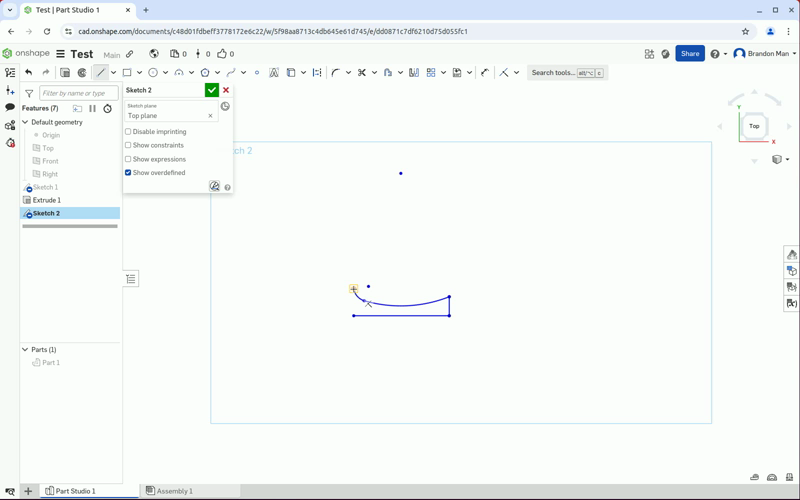
mouse_move(383, 288)
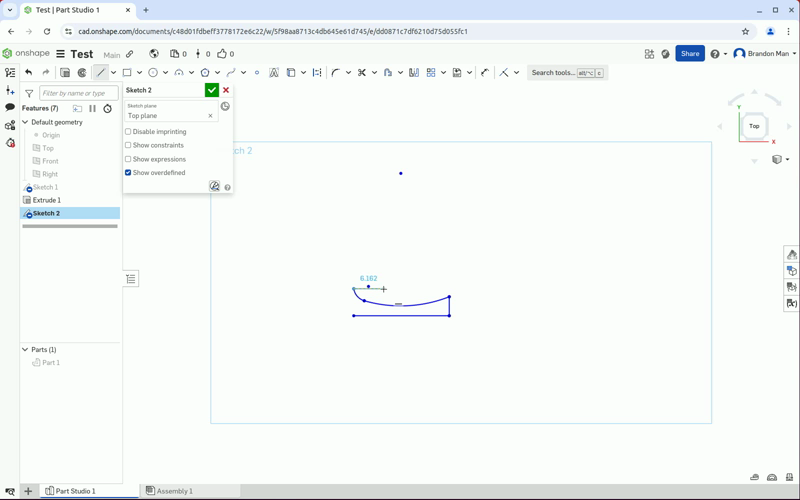
key_down(shift)
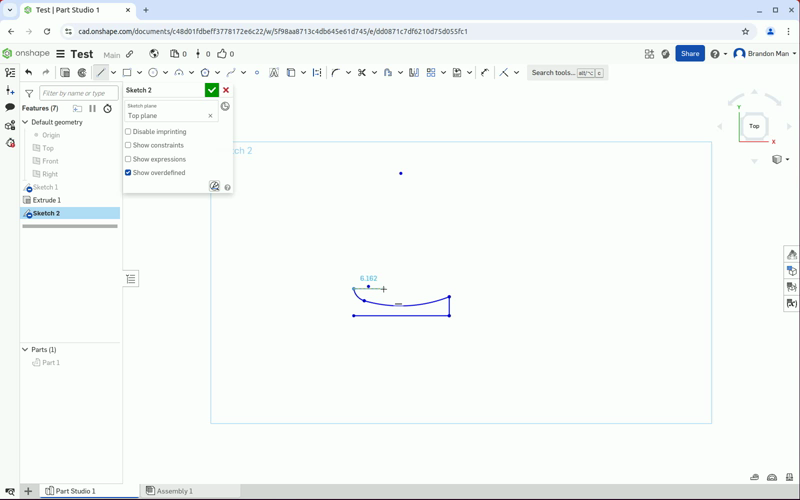
mouse_move(353, 315)
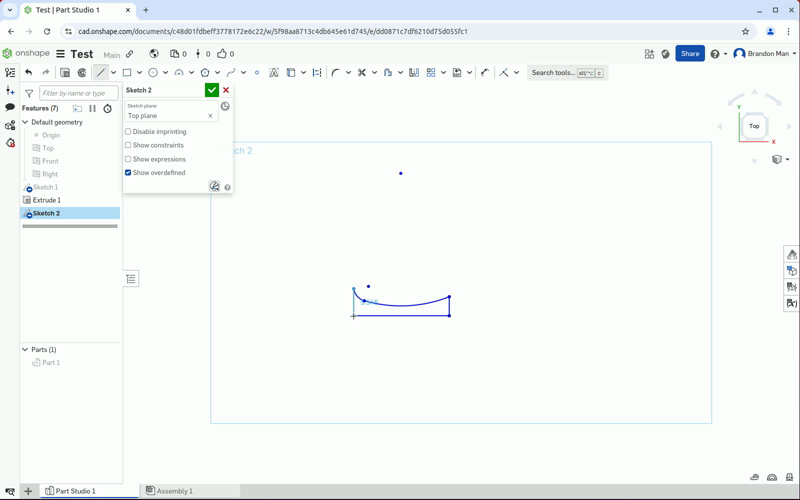
key_up(shift)
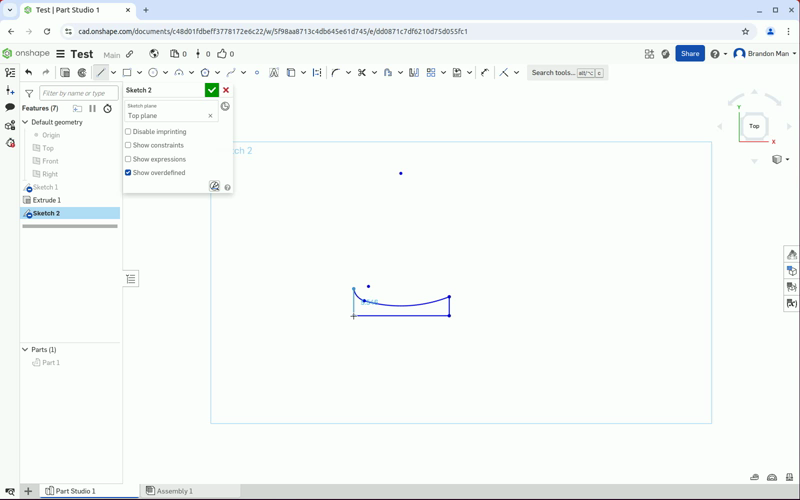
click(353, 315)
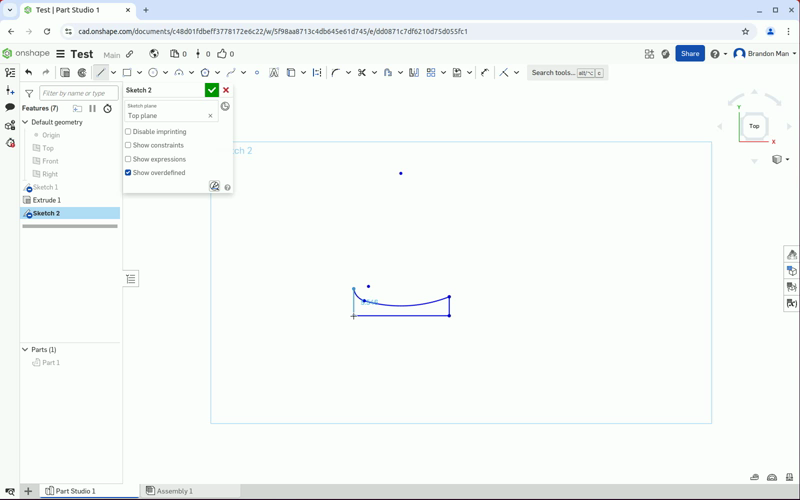
key(esc)
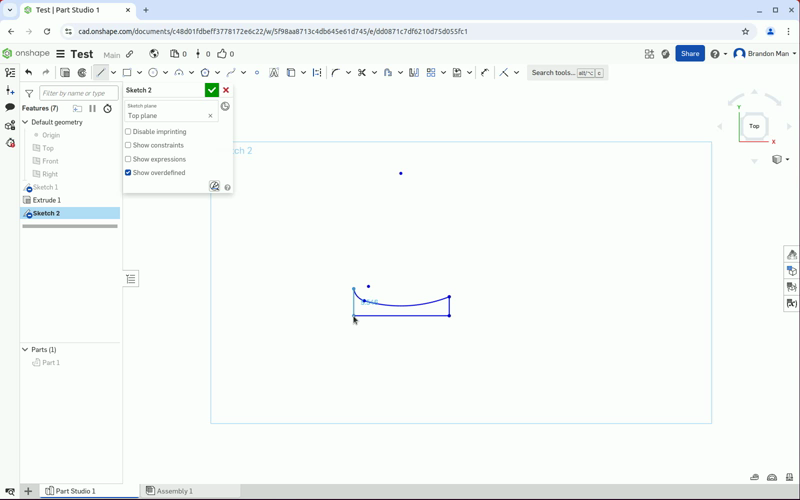
mouse_move(378, 295)
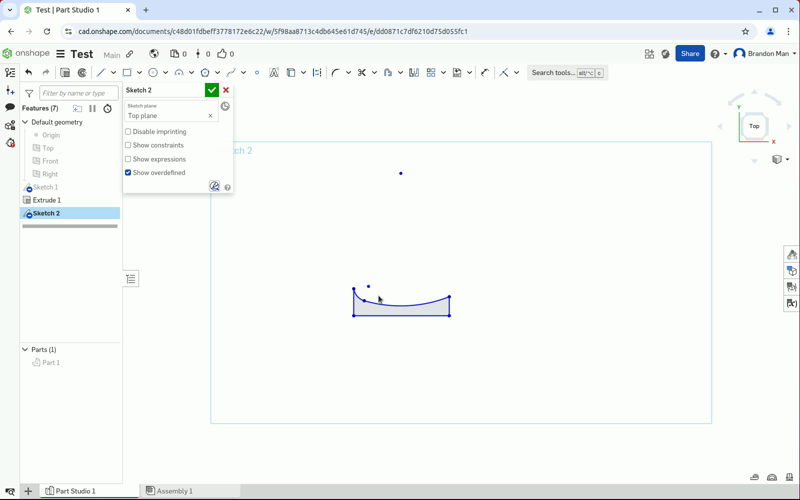
scroll(6)
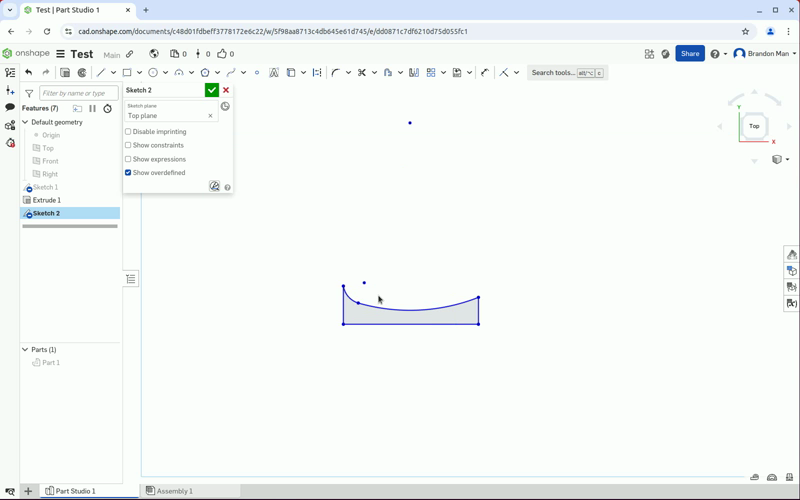
scroll(6)
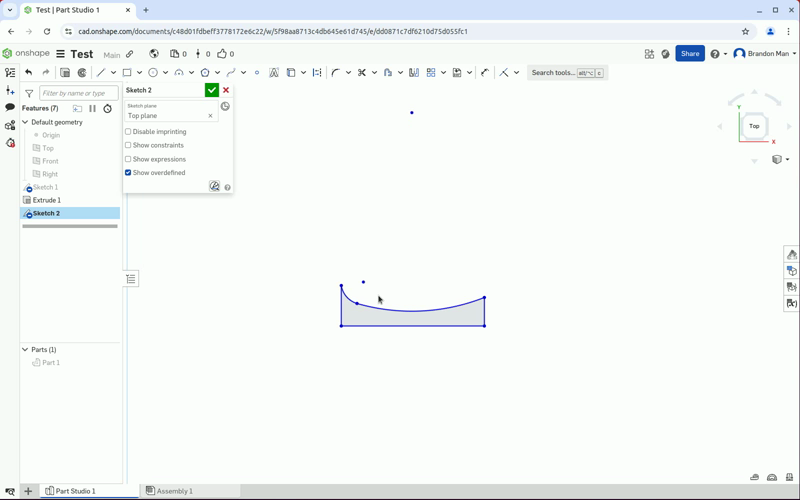
scroll(6)
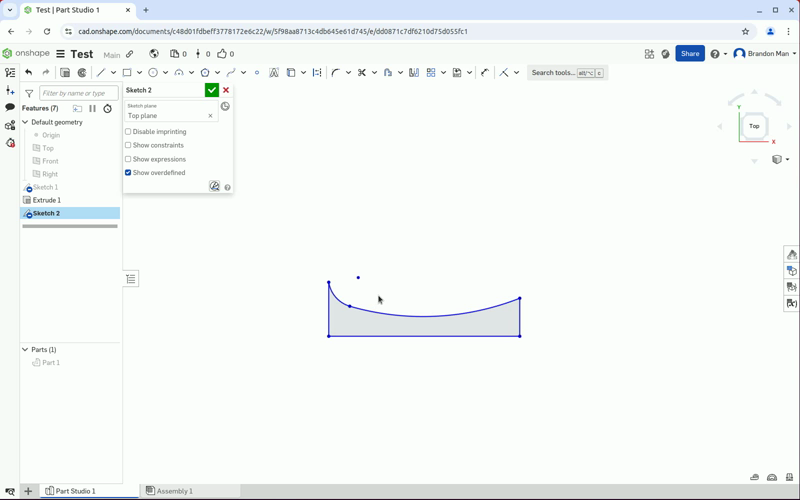
scroll(6)
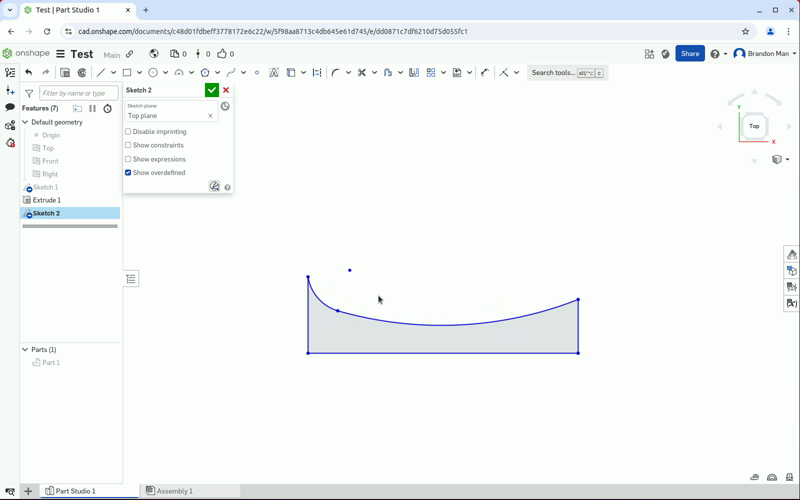
scroll(6)
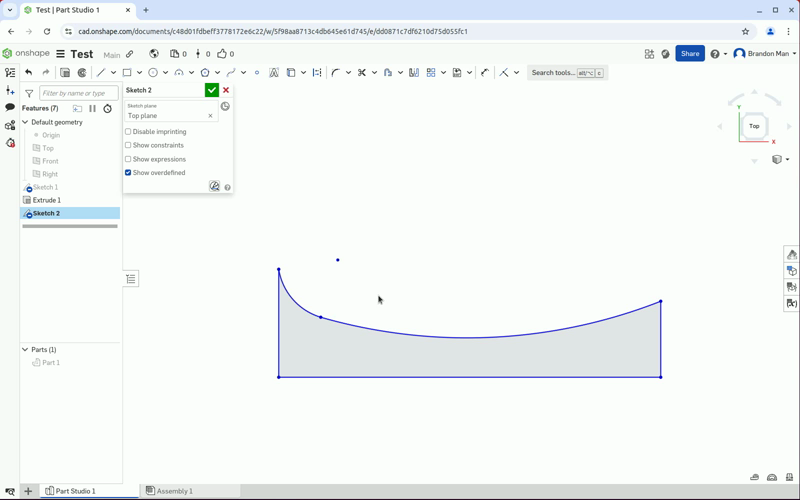
scroll(6)
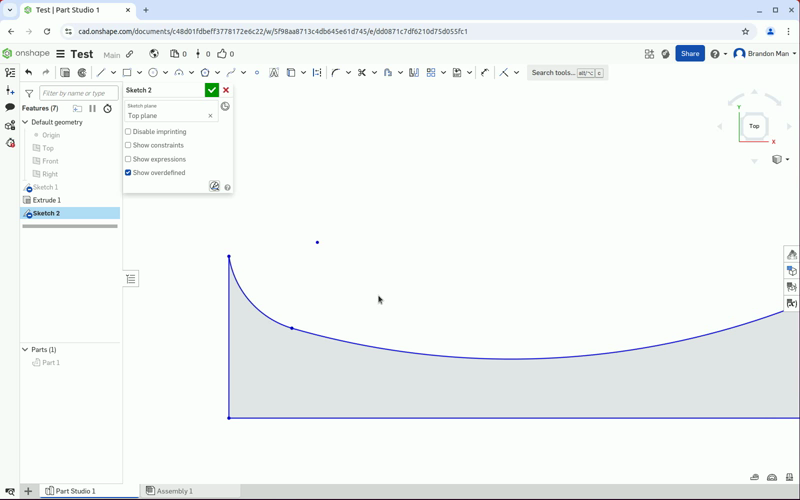
scroll(6)
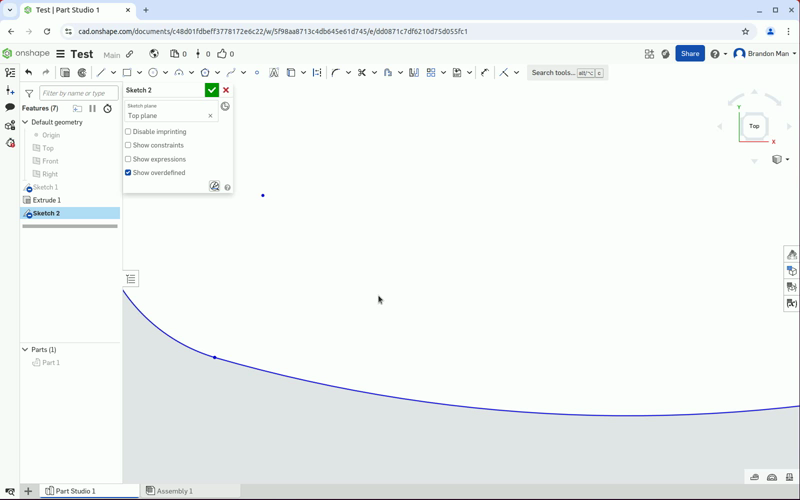
click(378, 295)
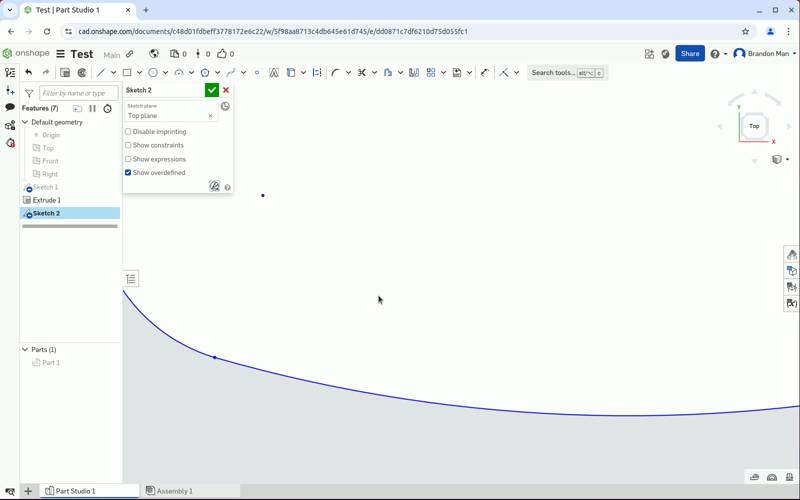
scroll(-6)
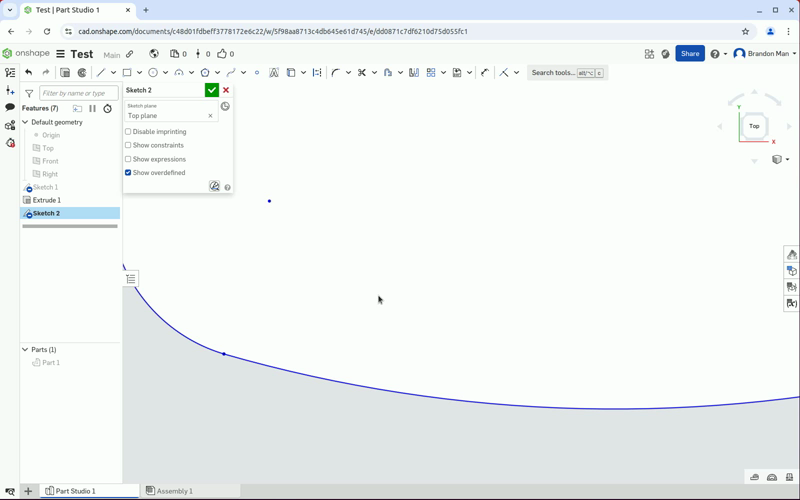
scroll(-6)
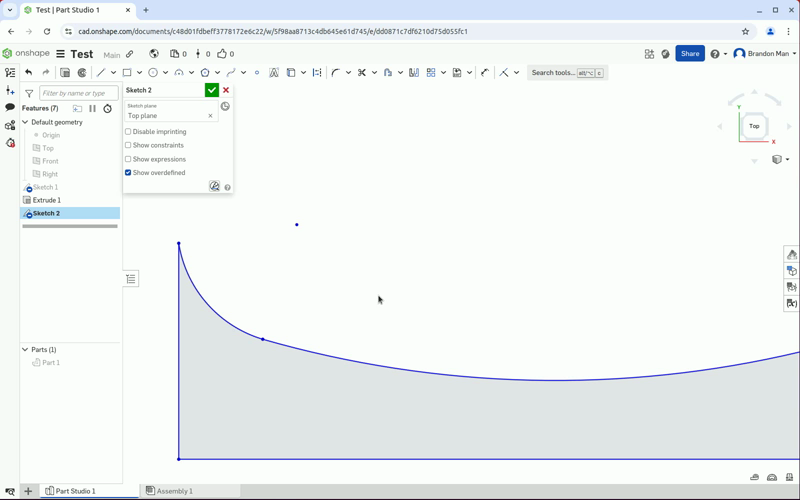
scroll(-6)
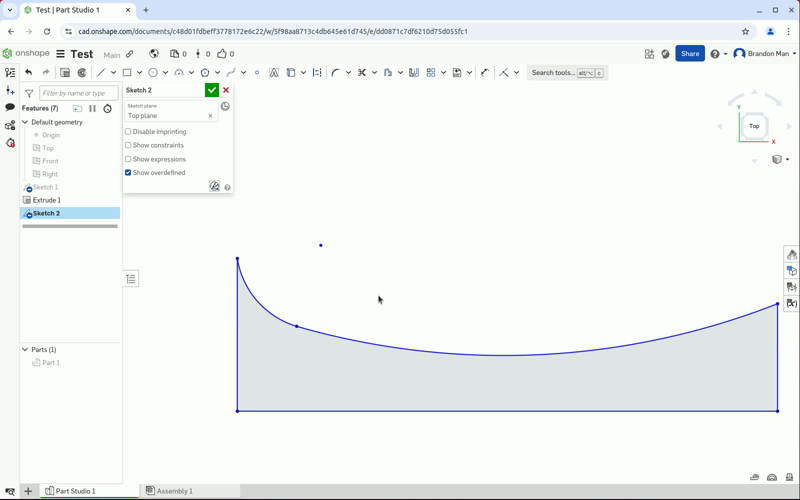
scroll(-6)
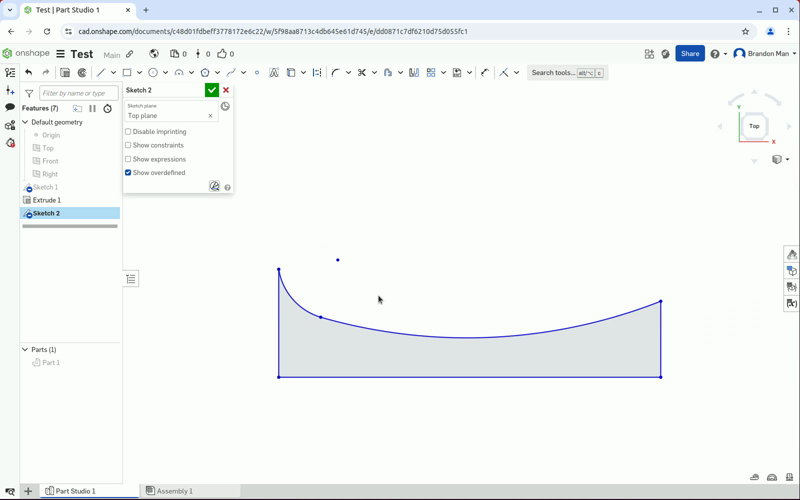
scroll(-6)
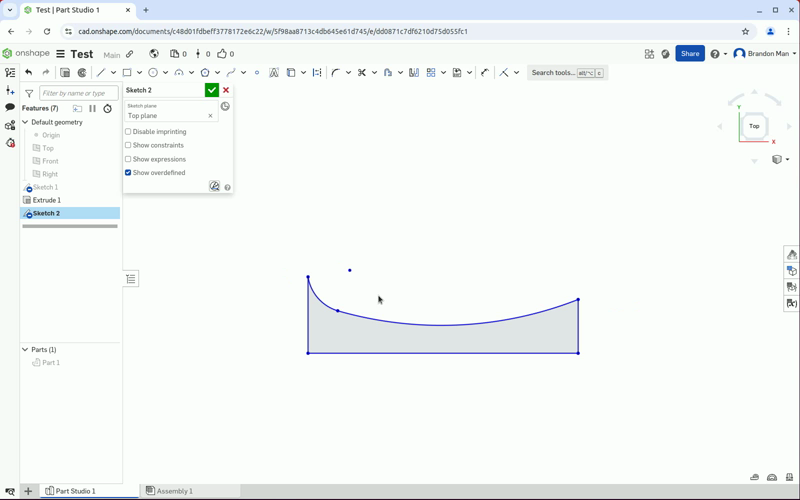
scroll(-6)
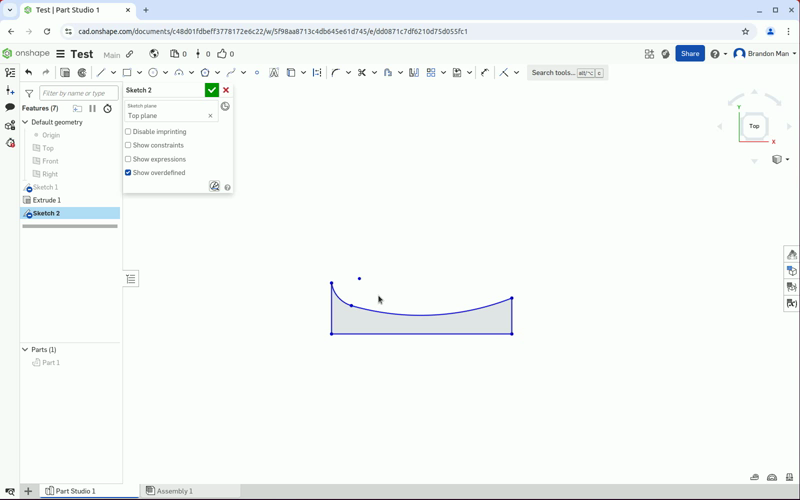
scroll(-6)
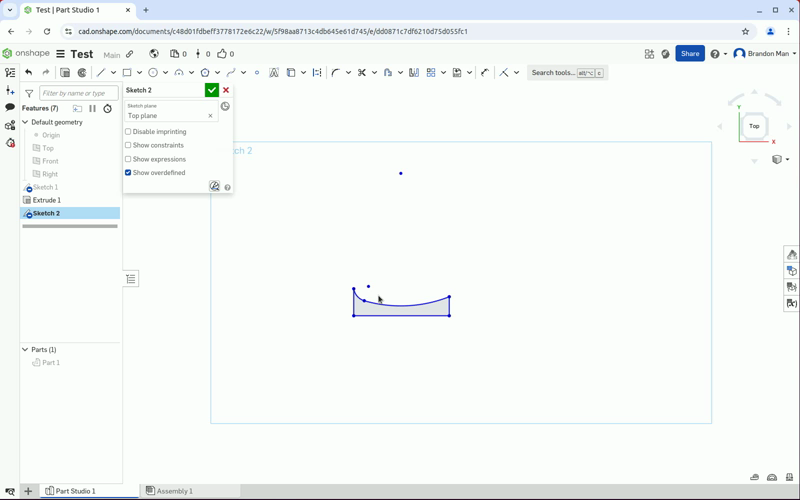
mouse_move(73, 352)
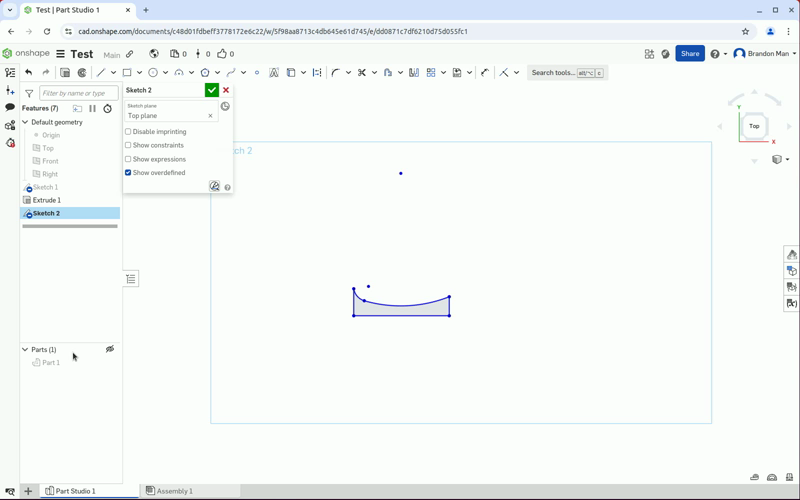
key(shift+y)
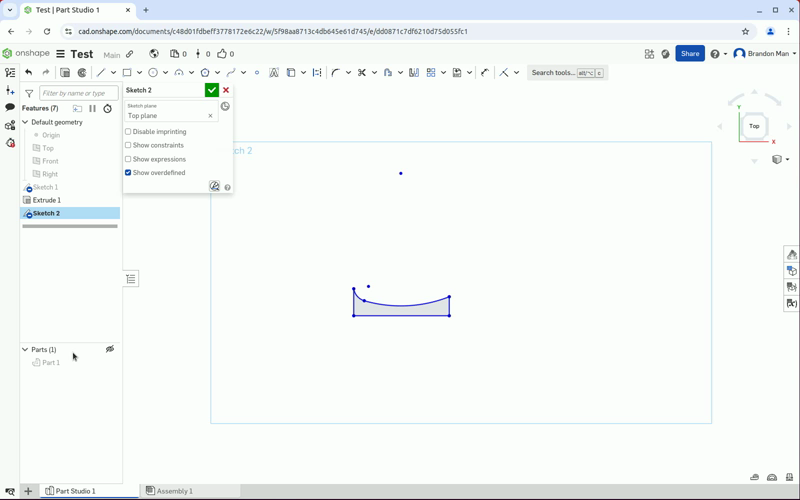
key(shift+e)
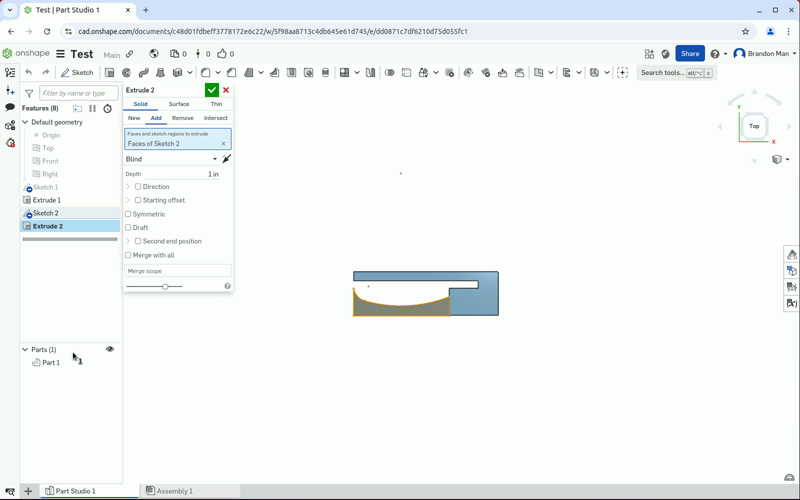
mouse_move(143, 106)
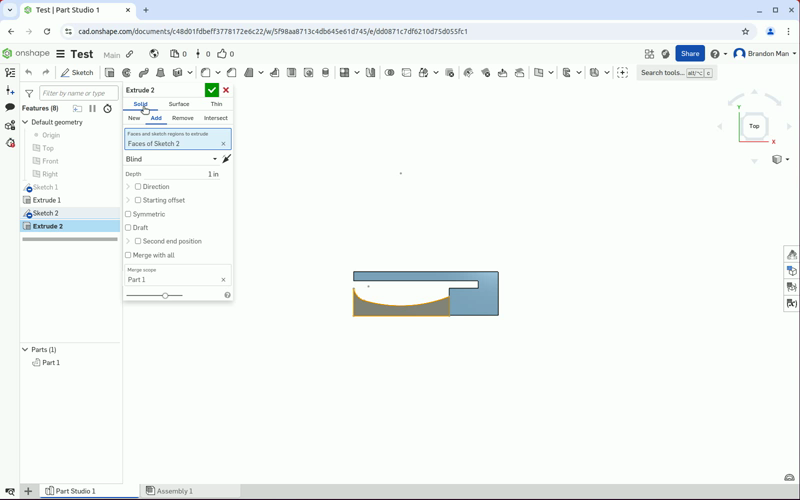
click(143, 106)
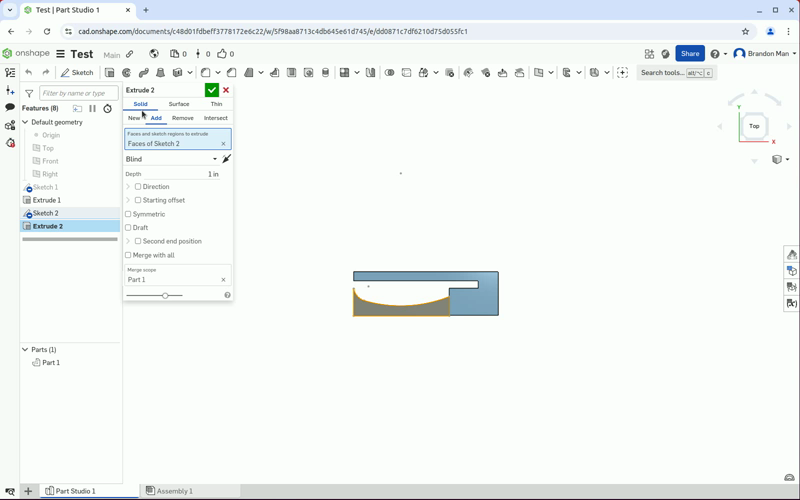
mouse_move(137, 120)
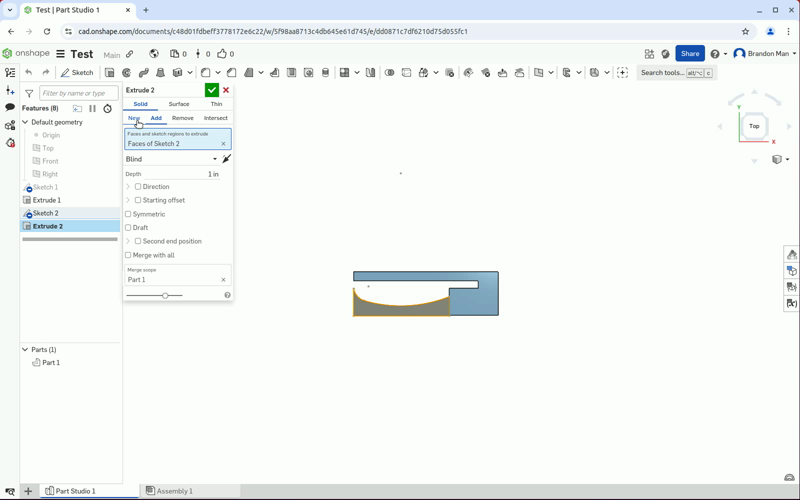
click(137, 120)
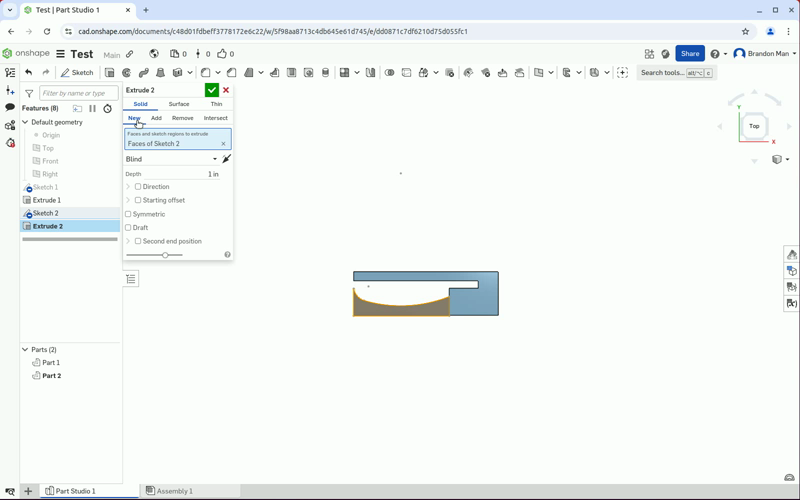
key(tab, 4)
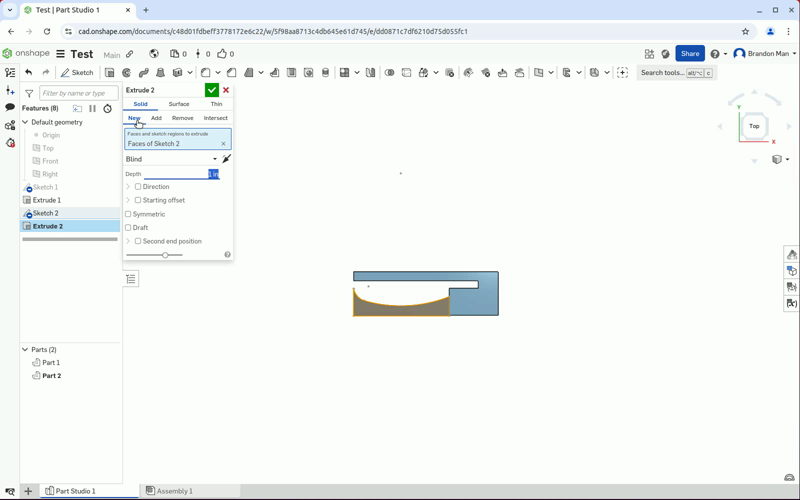
text(6.981)
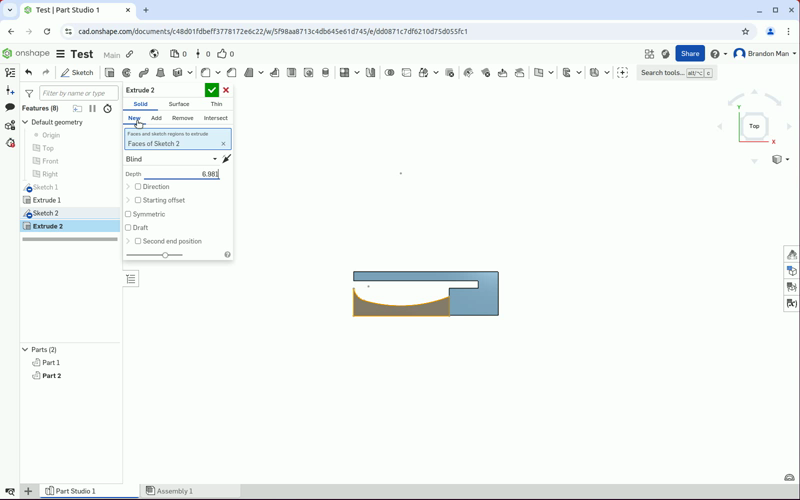
key(enter)
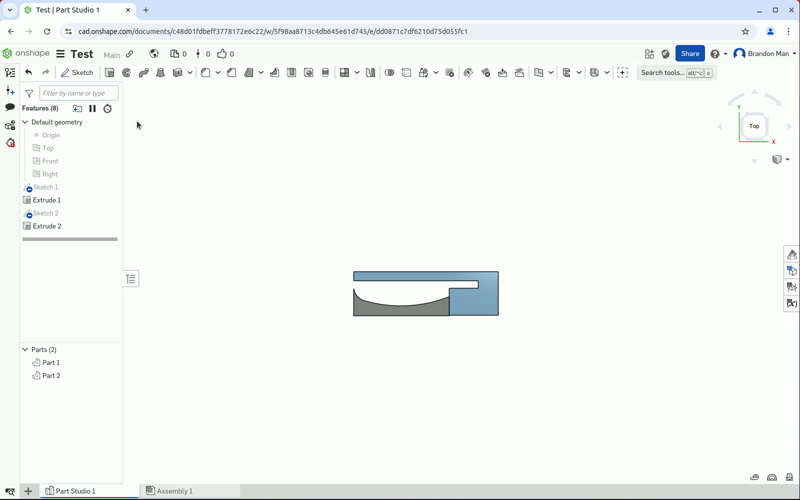
key(shift+h)
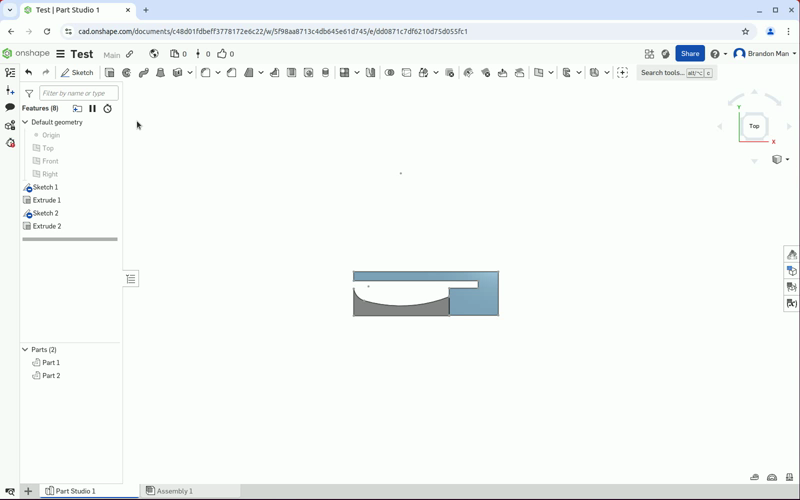
key(shift+h)
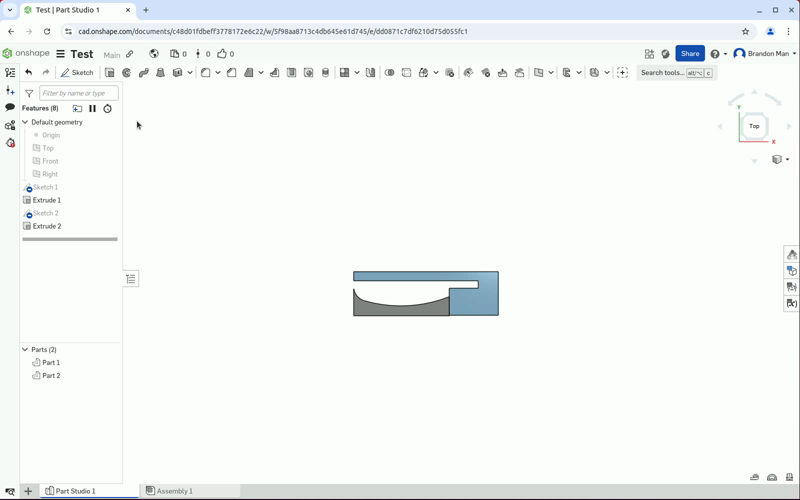
mouse_move(73, 189)
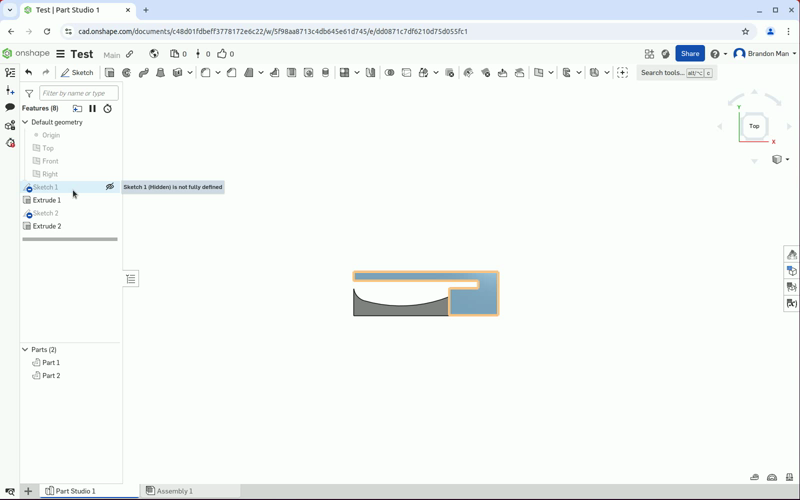
click(73, 189)
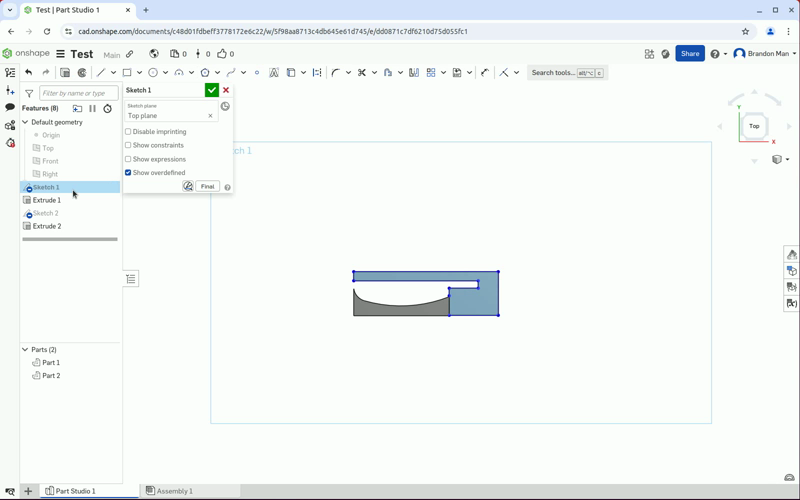
mouse_move(229, 92)
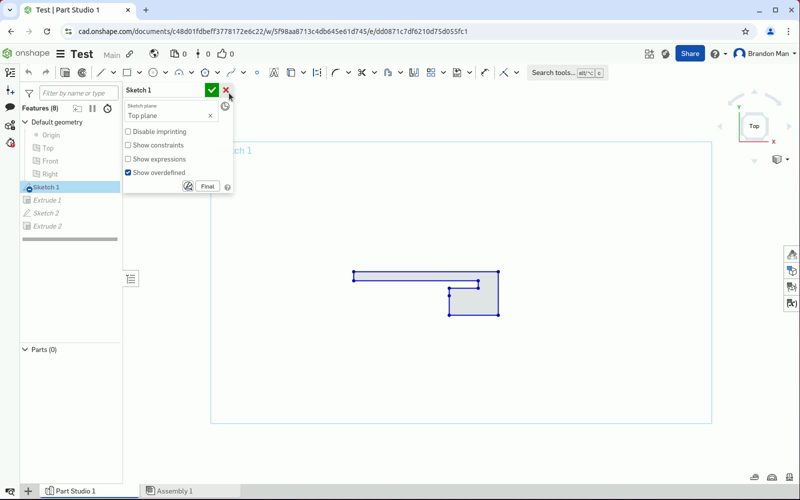
click(229, 92)
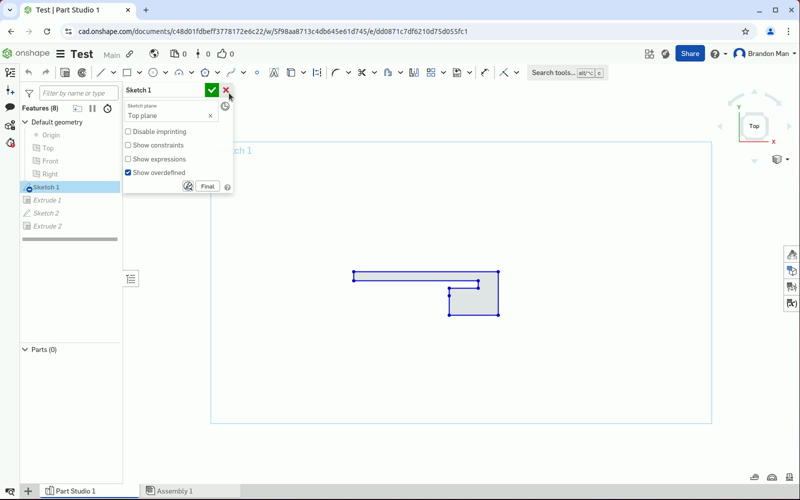
key(shift+s)
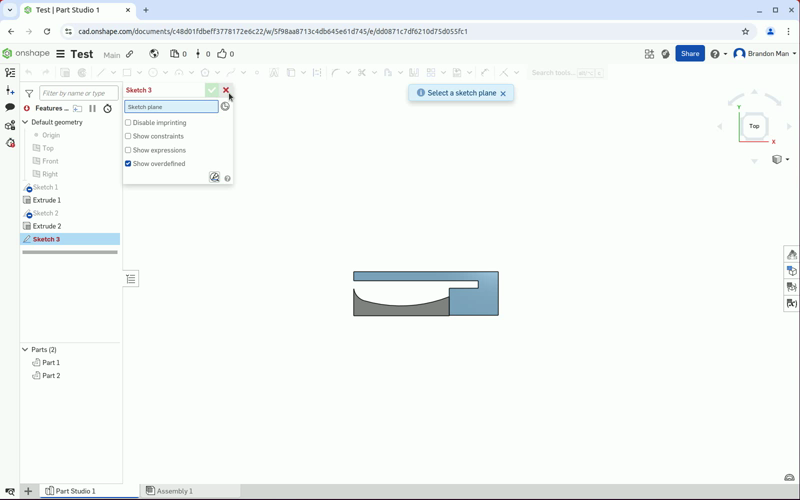
mouse_move(73, 150)
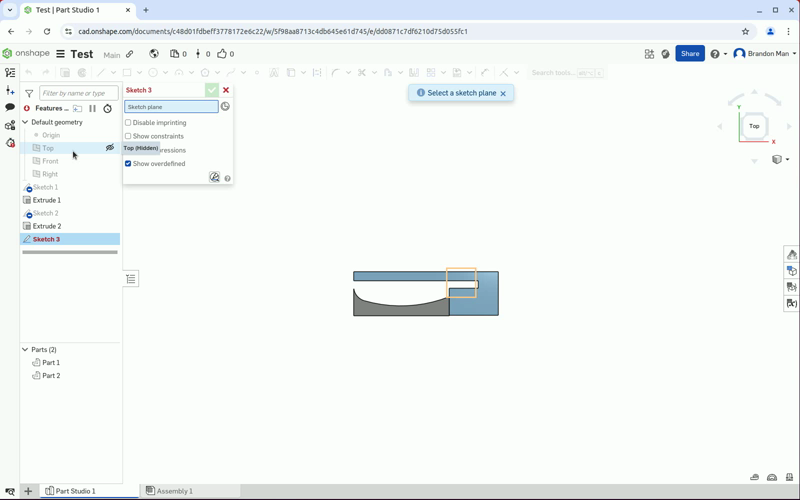
click(73, 150)
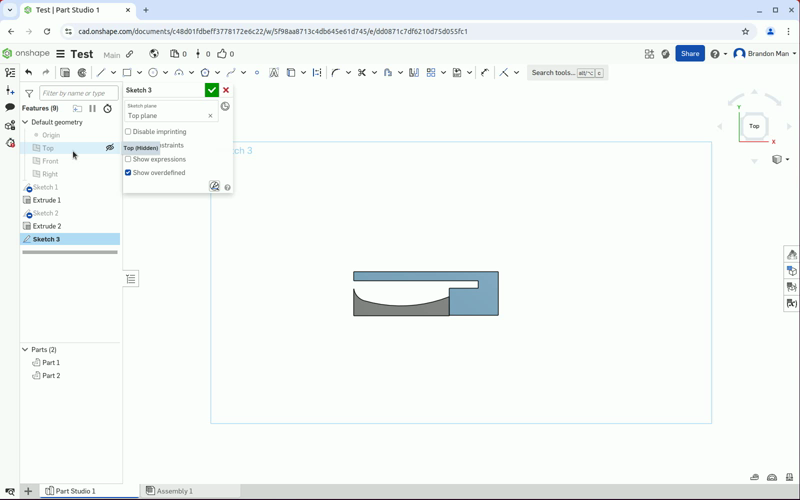
mouse_move(73, 352)
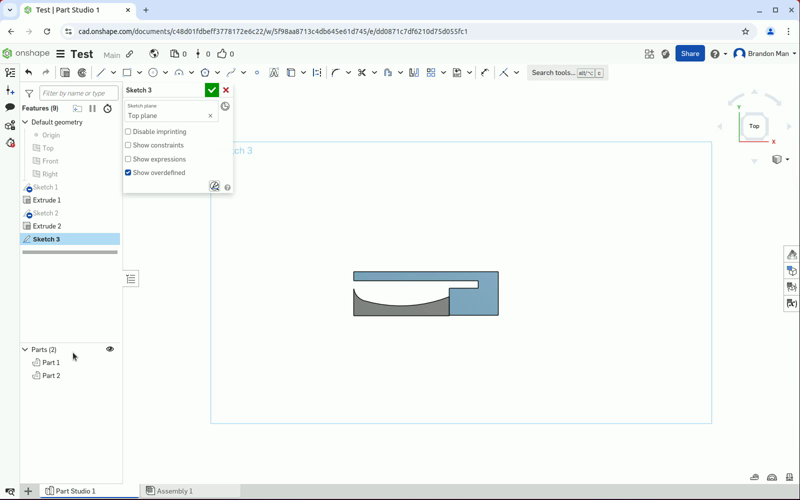
key(y)
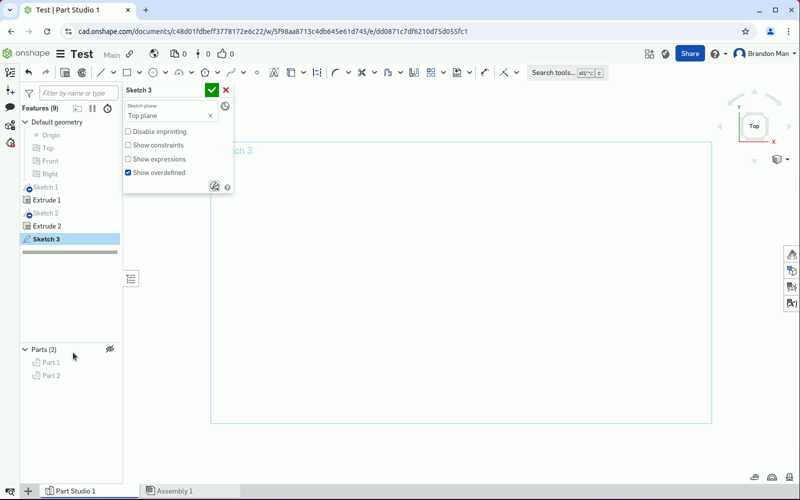
key(l)
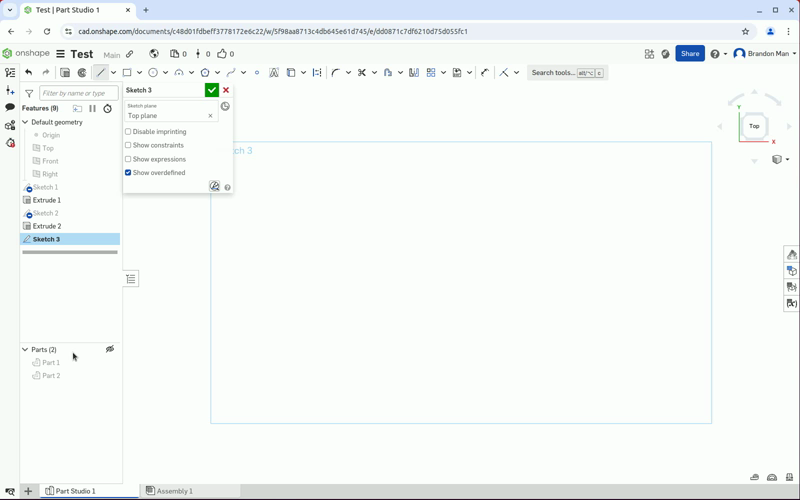
key_down(shift)
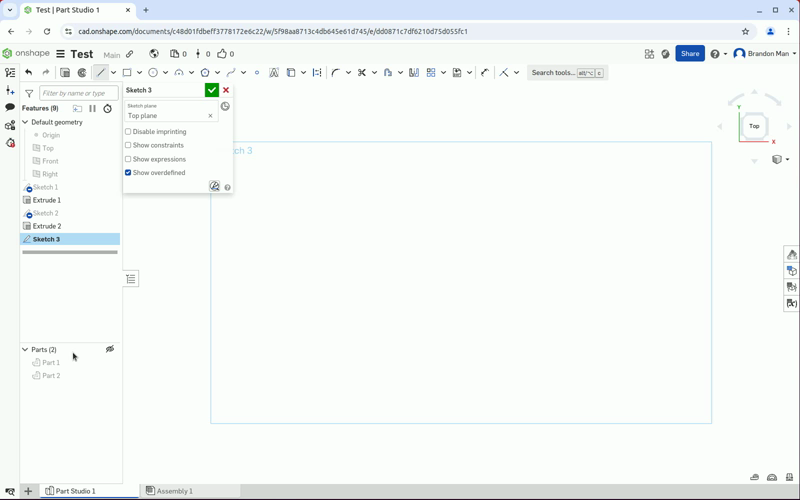
mouse_move(348, 315)
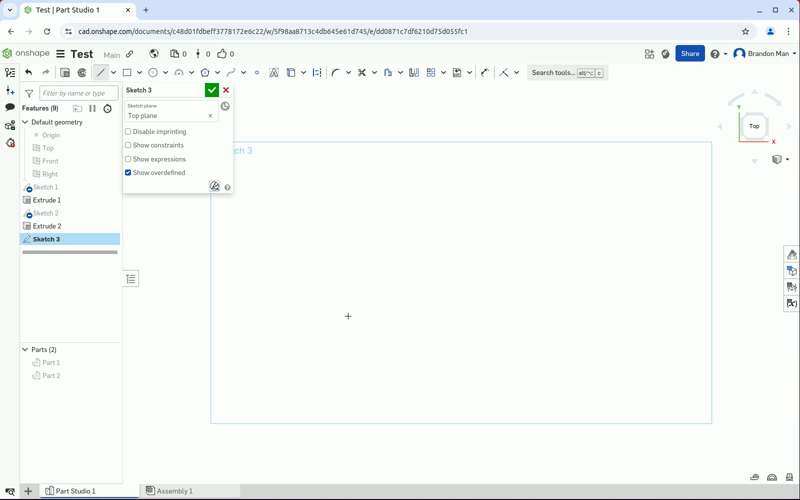
click(348, 315)
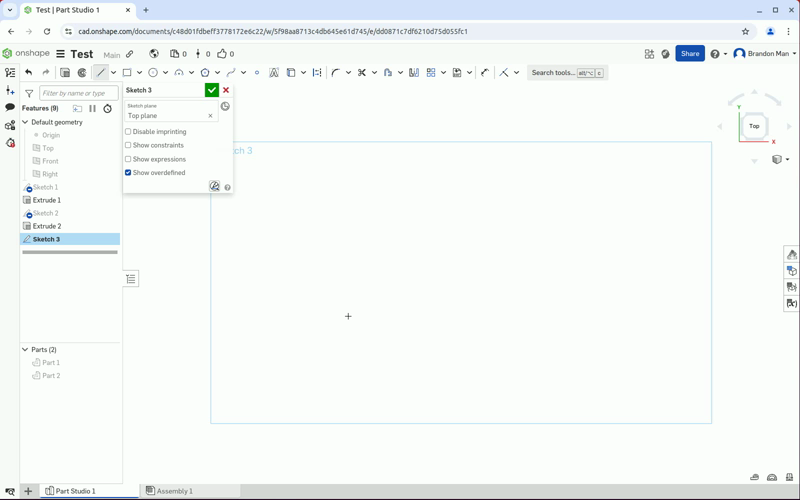
key_up(shift)
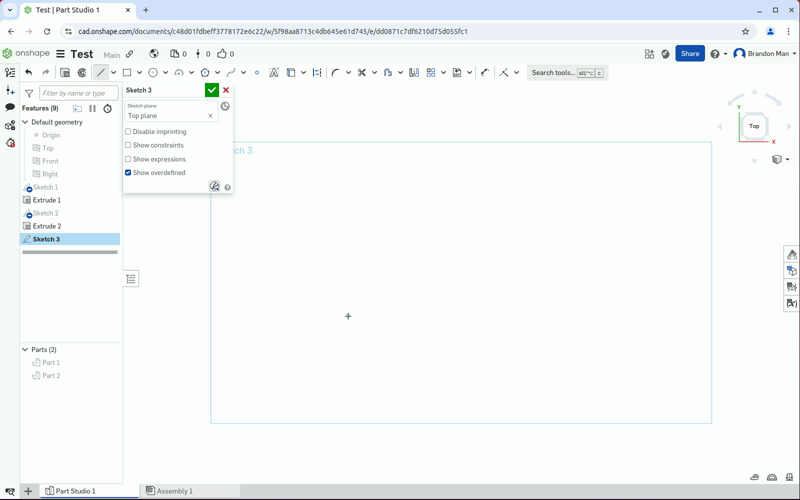
key_down(shift)
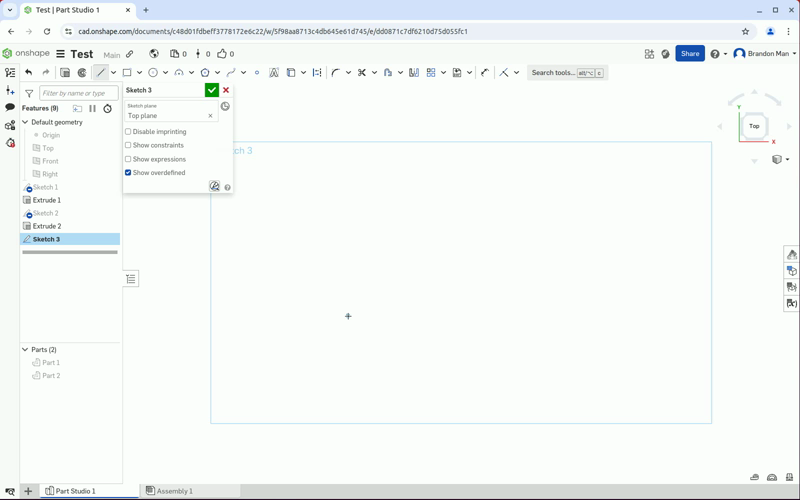
mouse_move(378, 315)
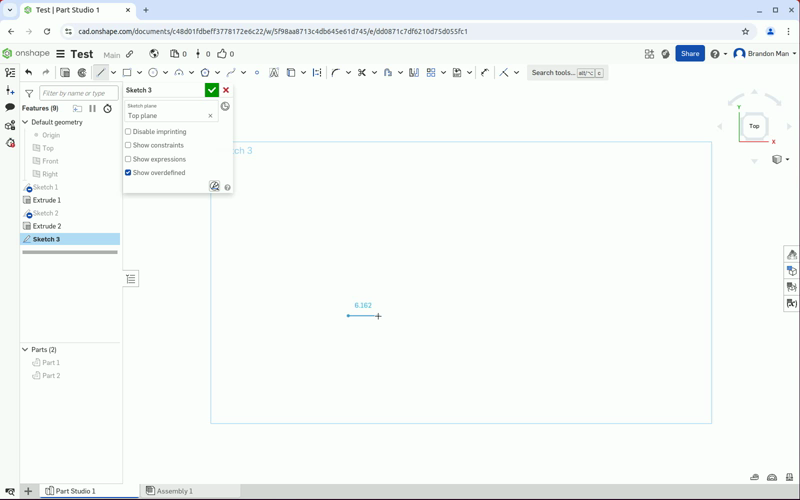
mouse_move(354, 315)
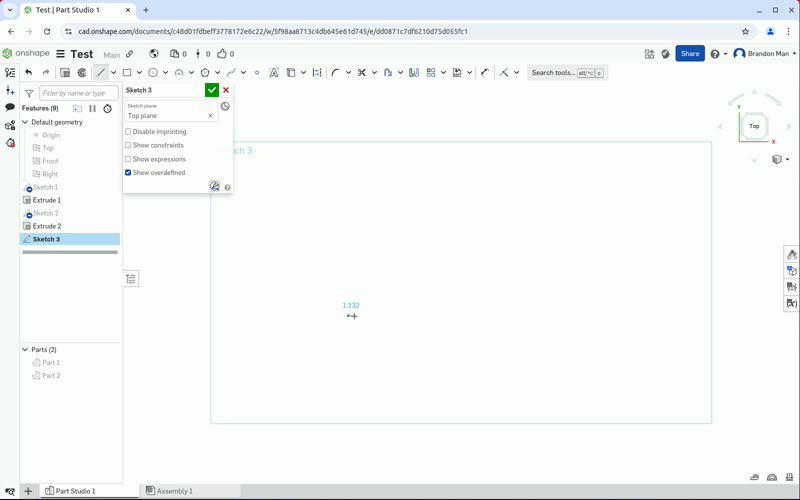
scroll(6)
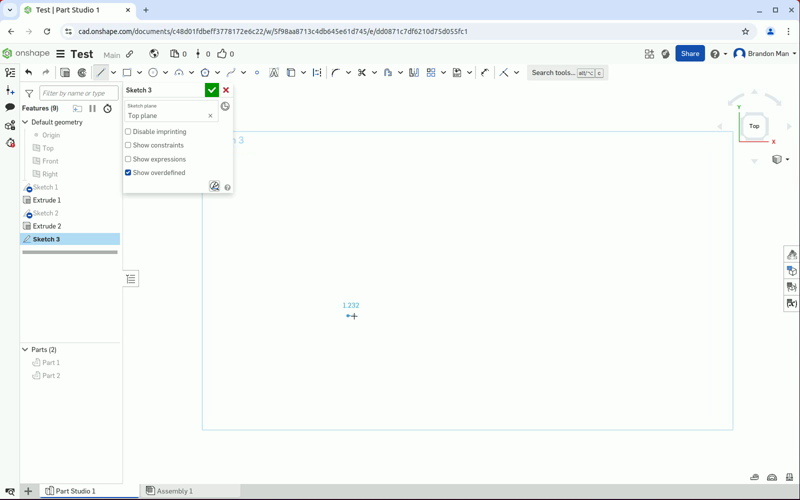
scroll(6)
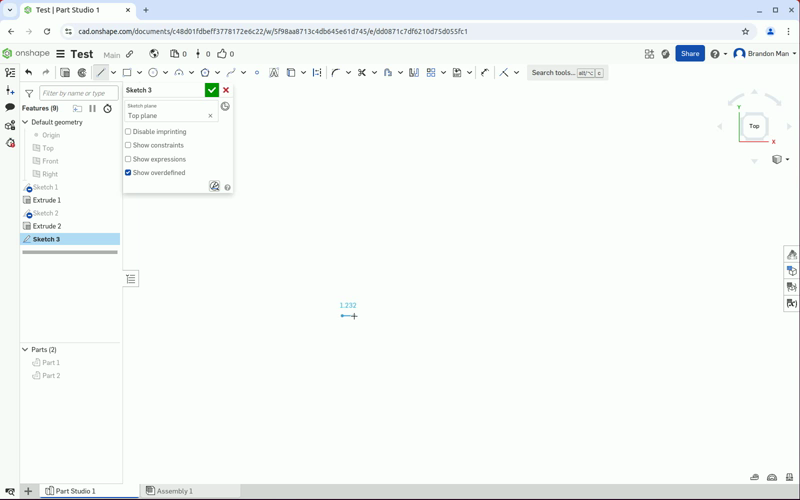
scroll(6)
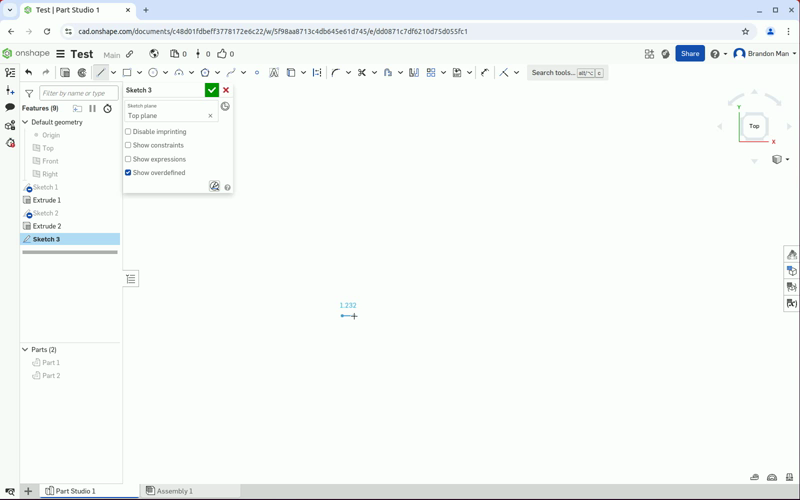
scroll(6)
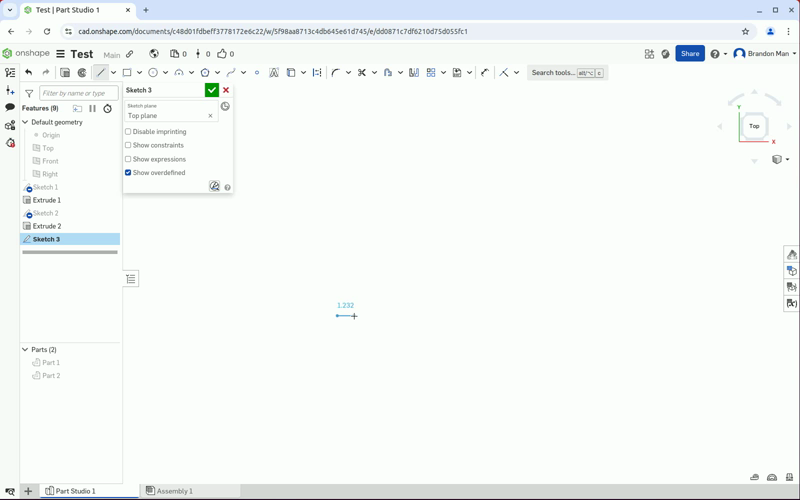
scroll(6)
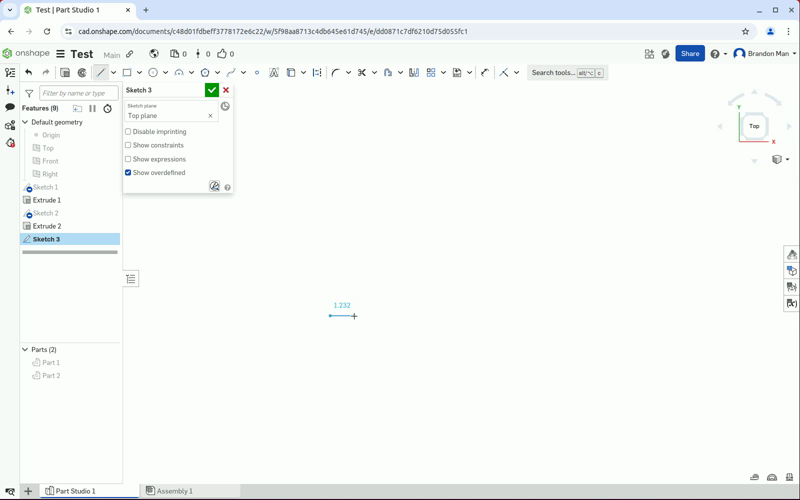
scroll(6)
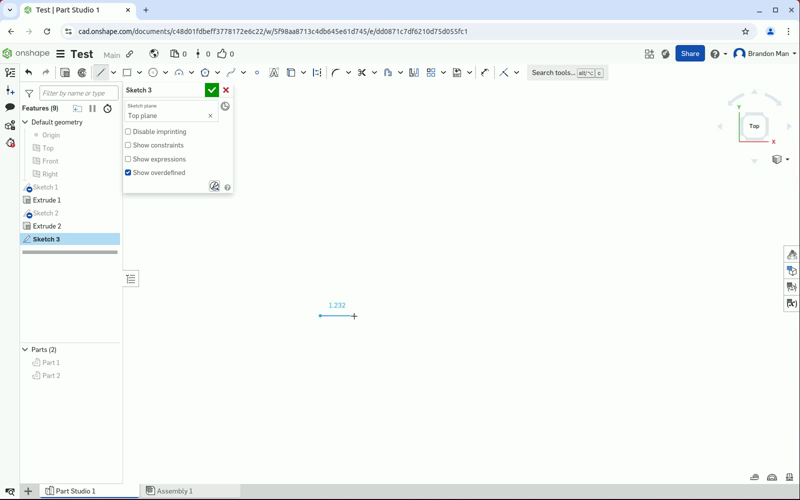
scroll(6)
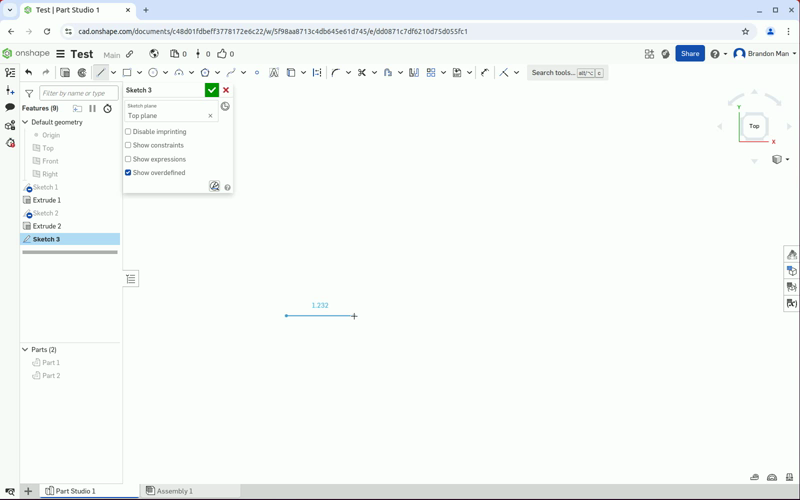
click(354, 315)
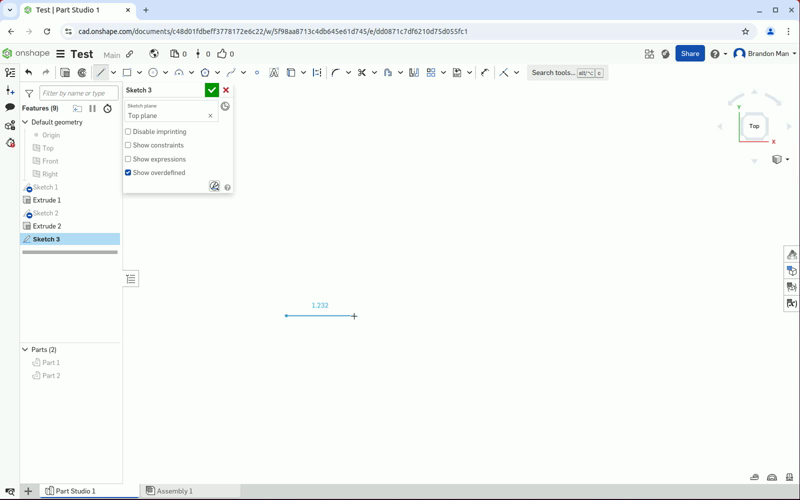
scroll(-6)
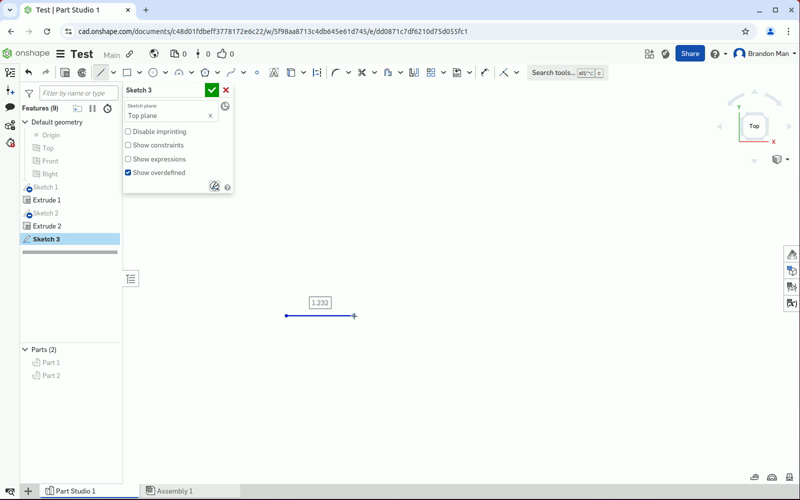
scroll(-6)
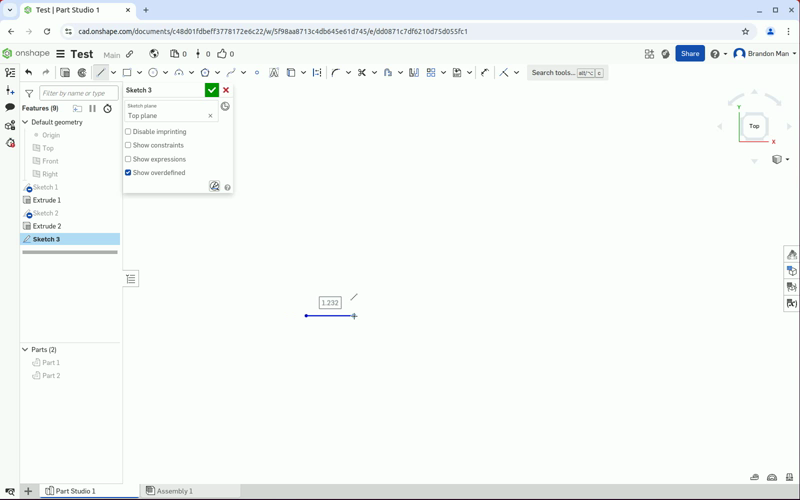
scroll(-6)
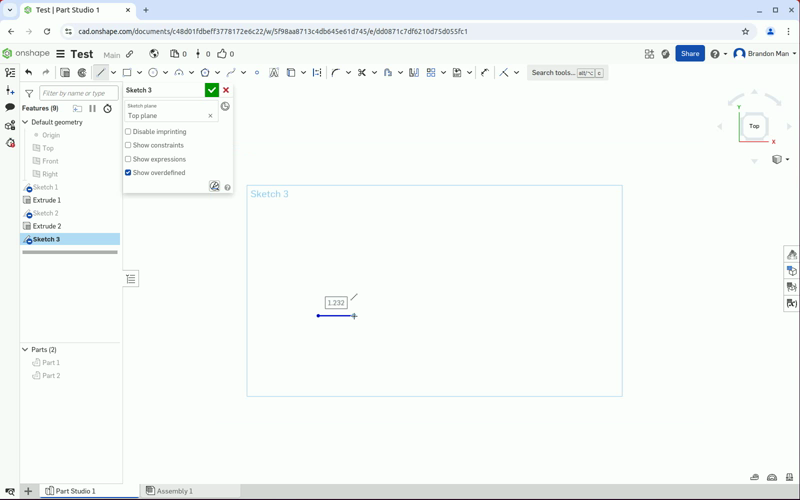
scroll(-6)
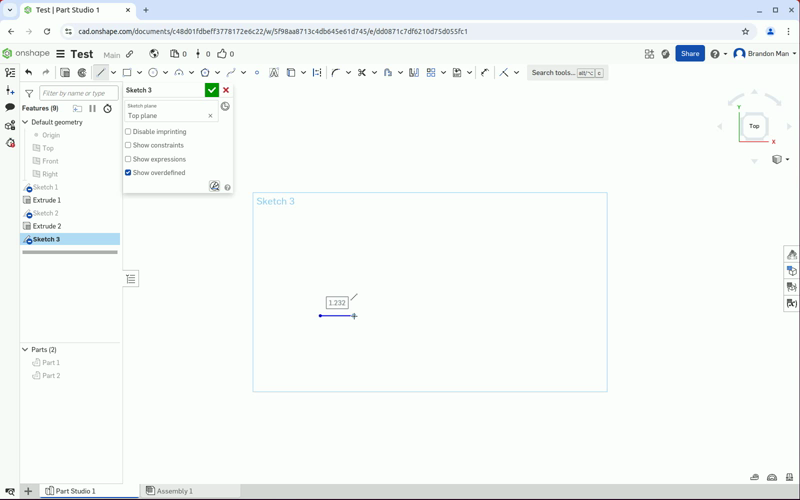
scroll(-6)
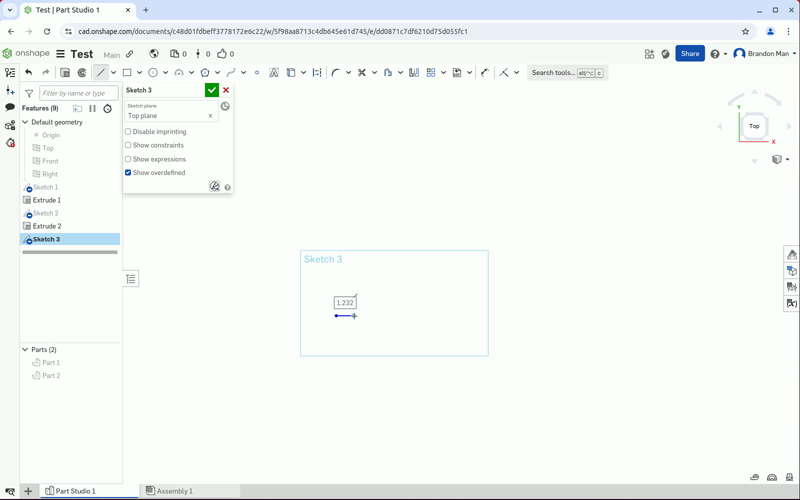
scroll(-6)
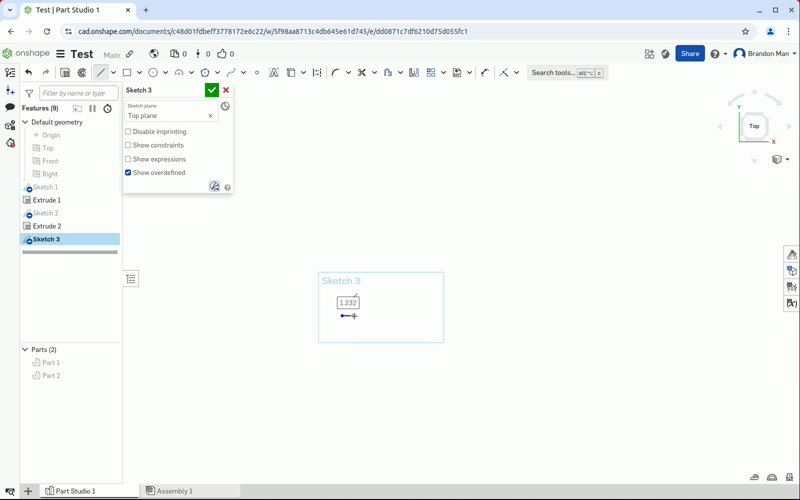
scroll(-6)
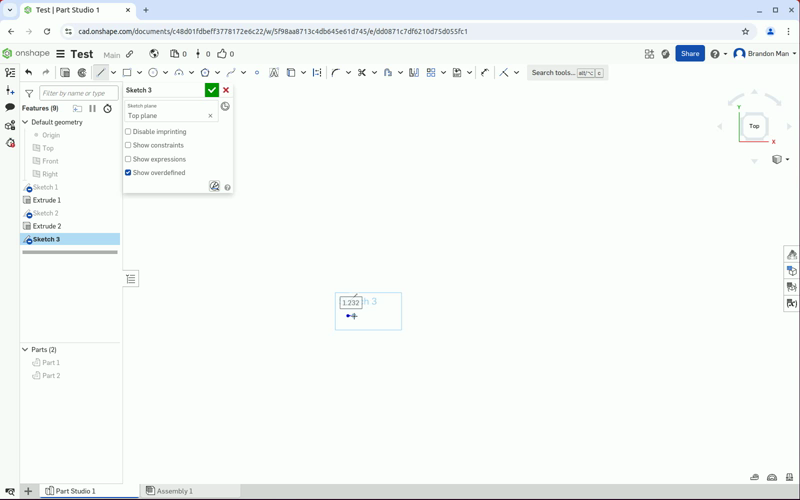
key_up(shift)
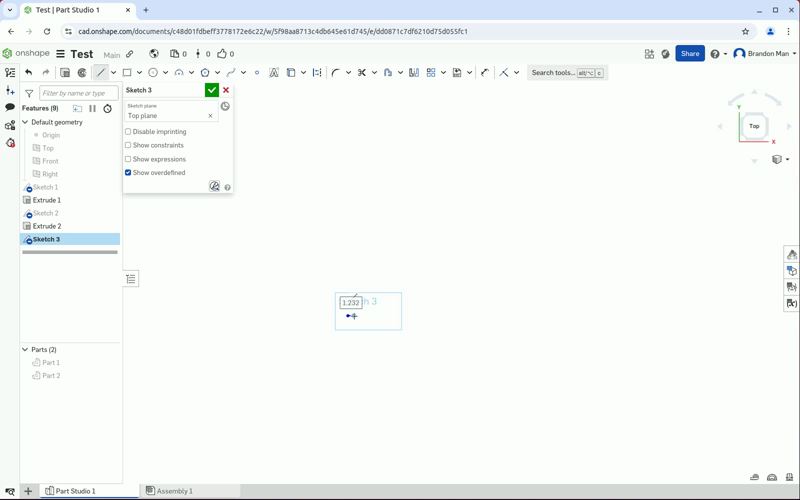
key_down(shift)
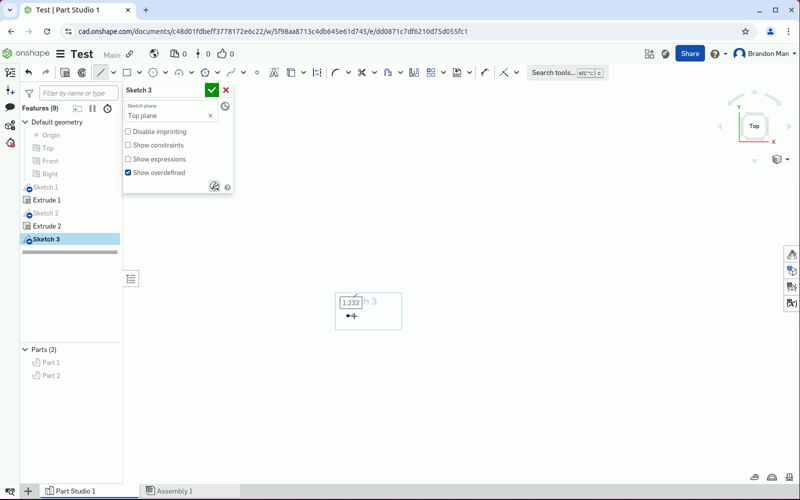
mouse_move(384, 315)
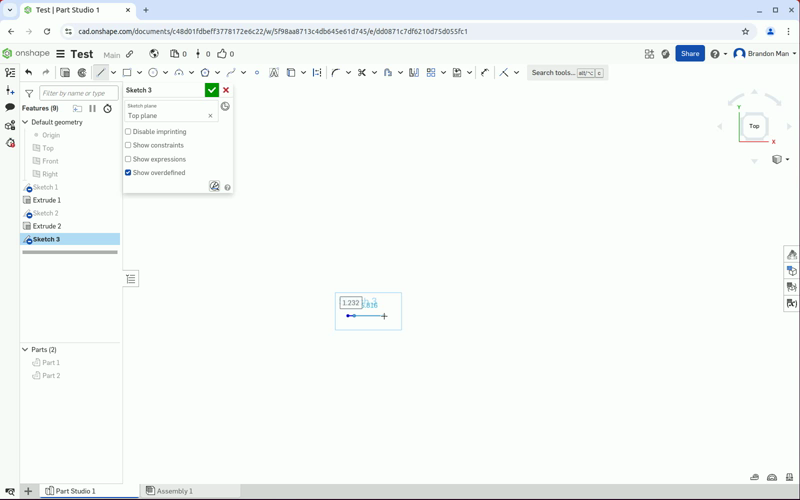
mouse_move(354, 288)
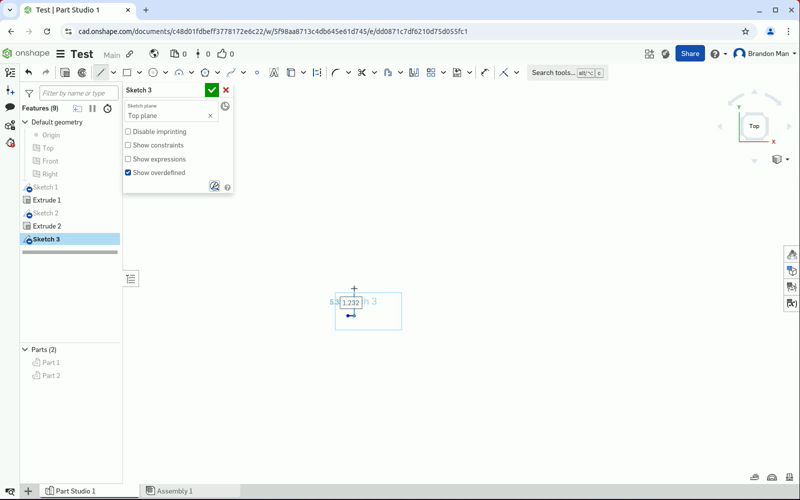
click(354, 288)
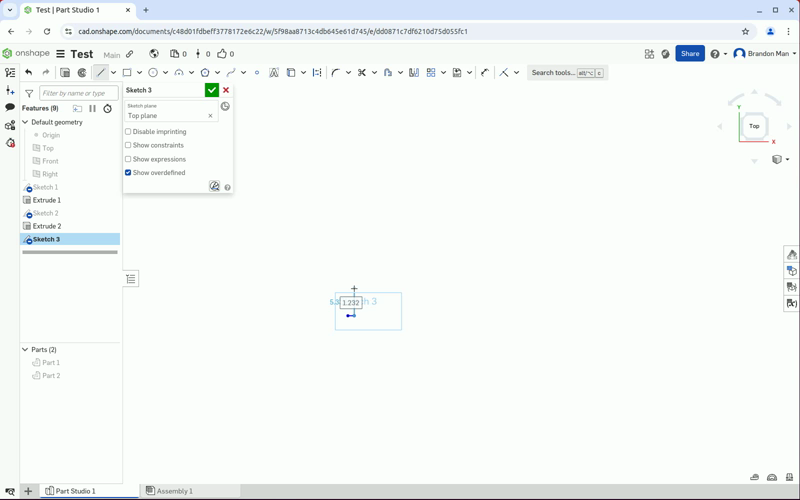
key_up(shift)
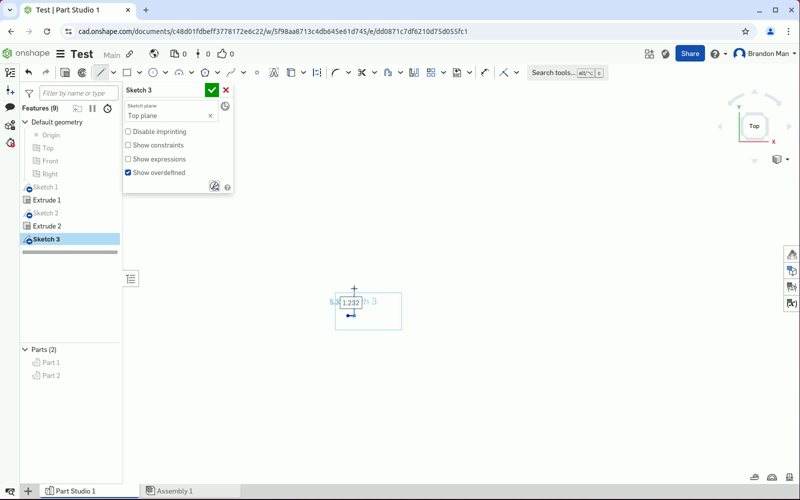
key_down(shift)
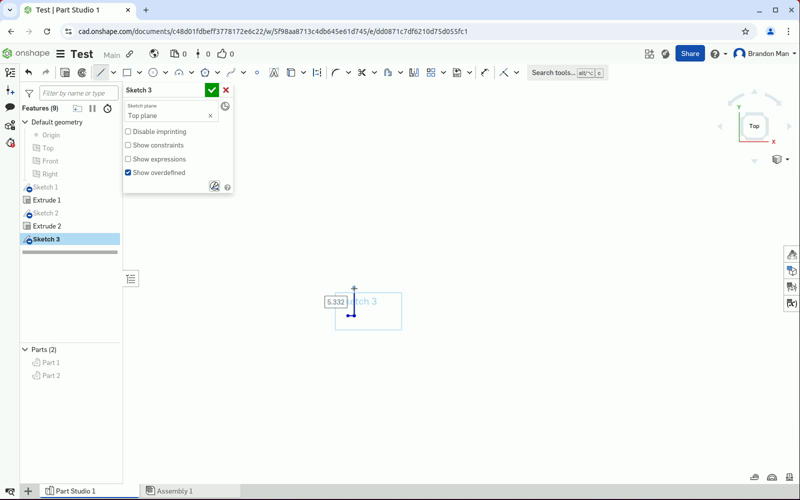
mouse_move(384, 288)
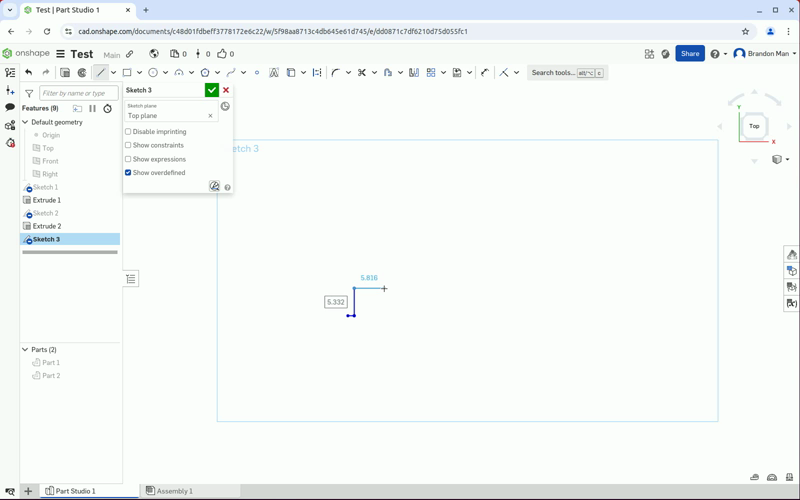
mouse_move(354, 286)
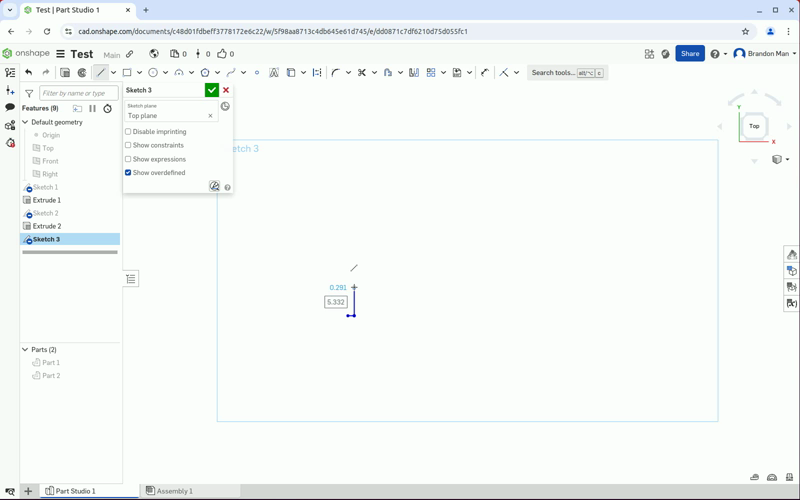
scroll(6)
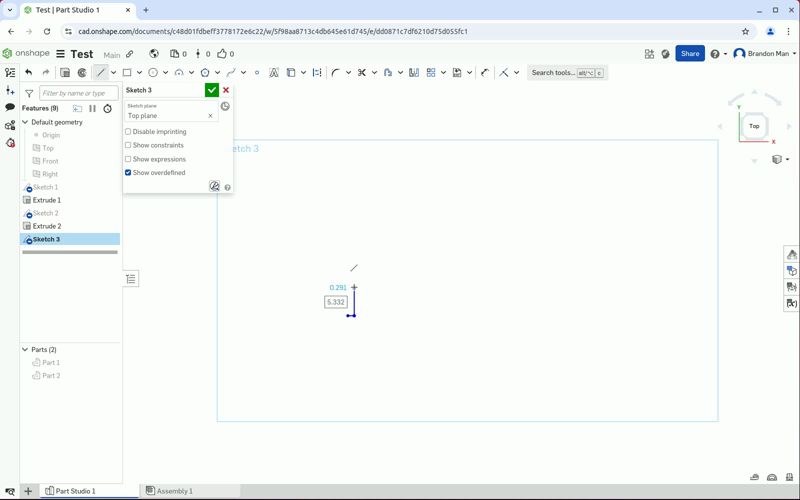
scroll(6)
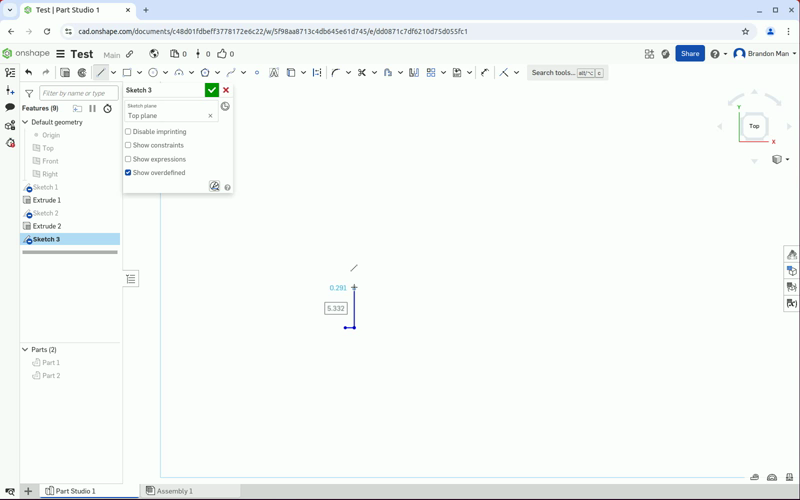
scroll(6)
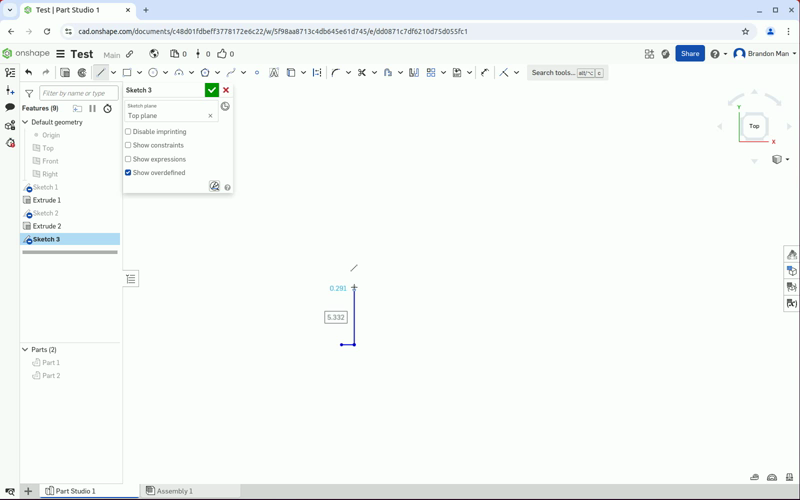
scroll(6)
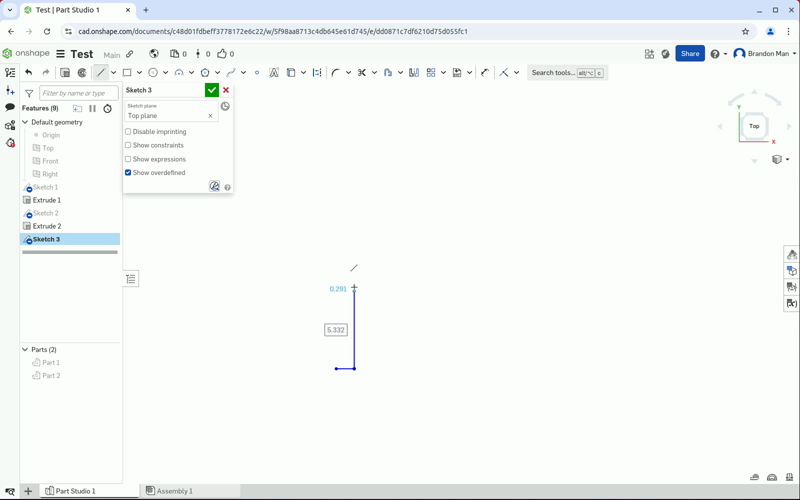
scroll(6)
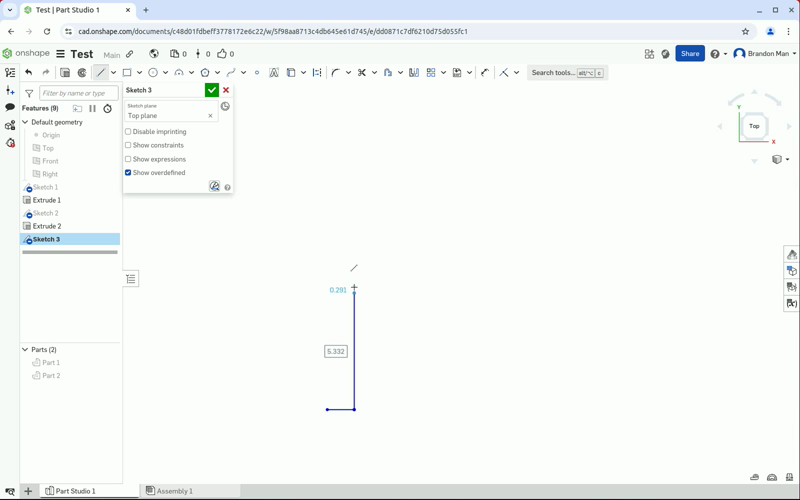
scroll(6)
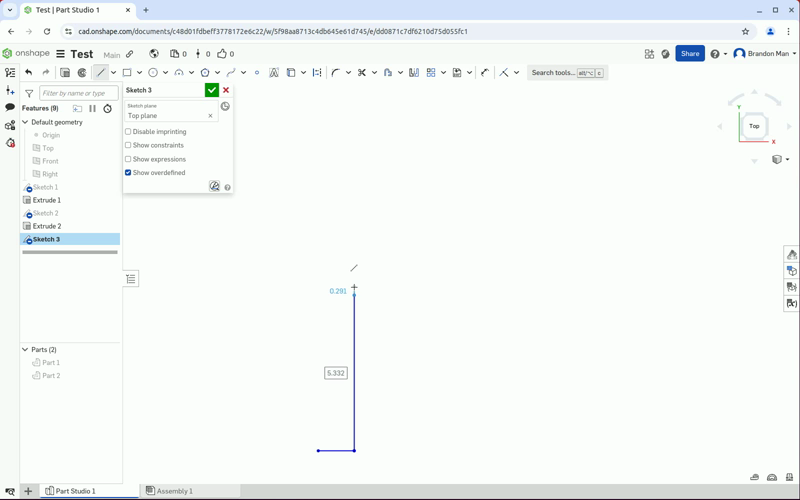
scroll(6)
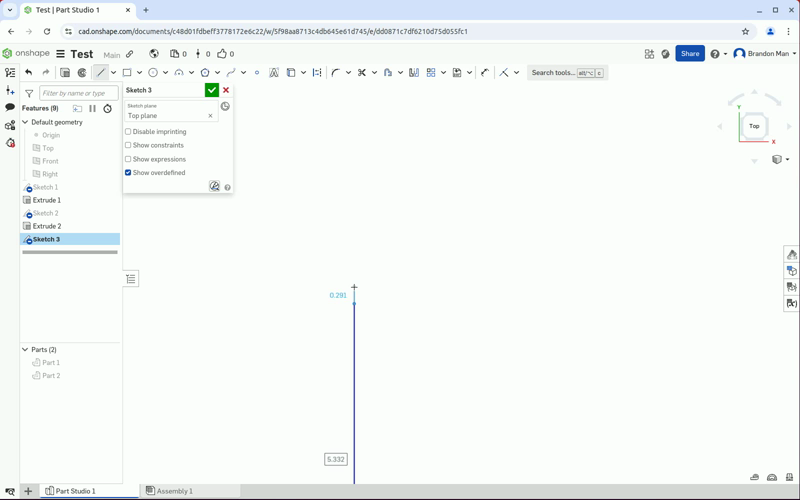
click(354, 286)
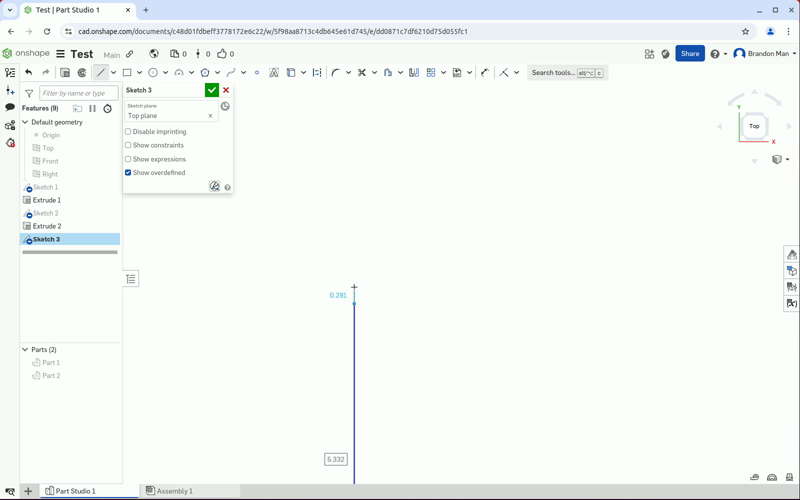
scroll(-6)
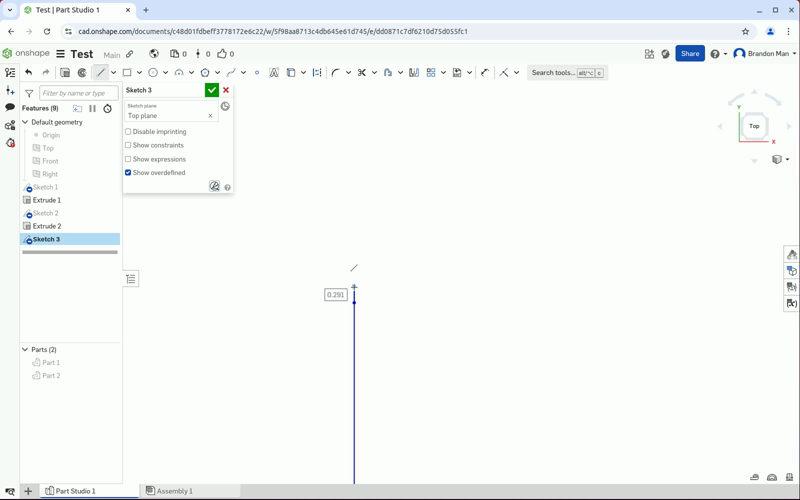
scroll(-6)
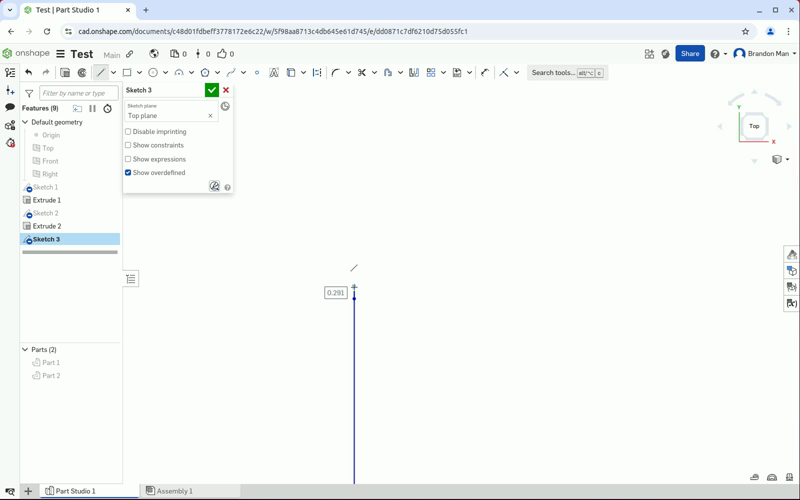
scroll(-6)
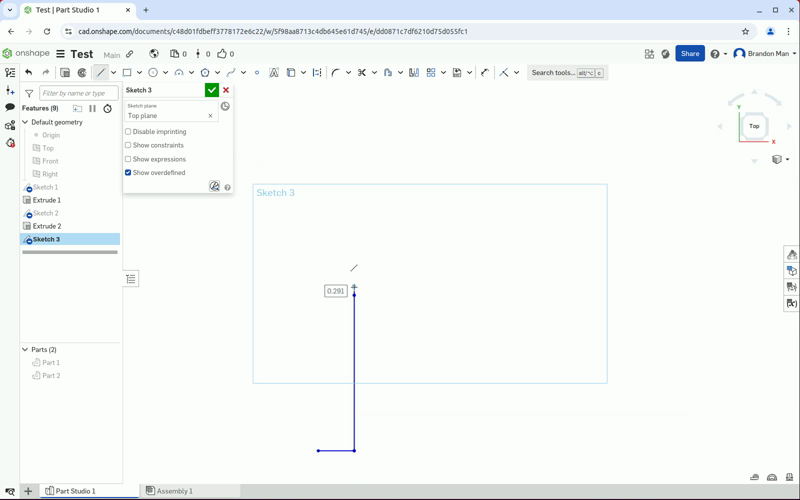
scroll(-6)
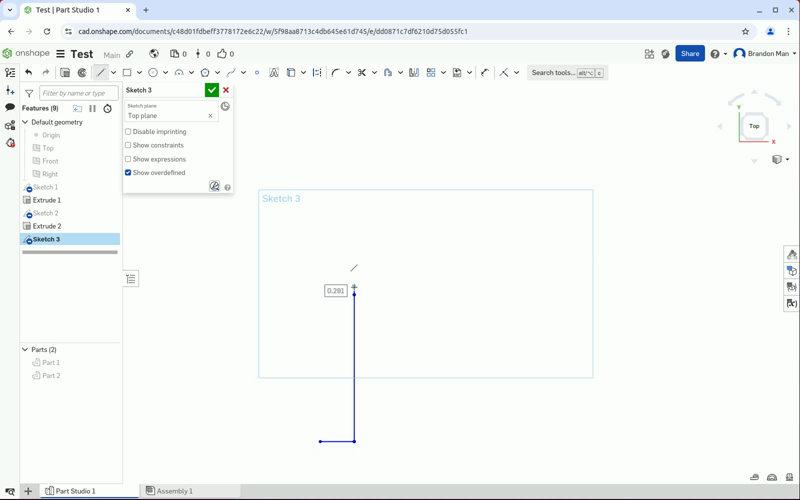
scroll(-6)
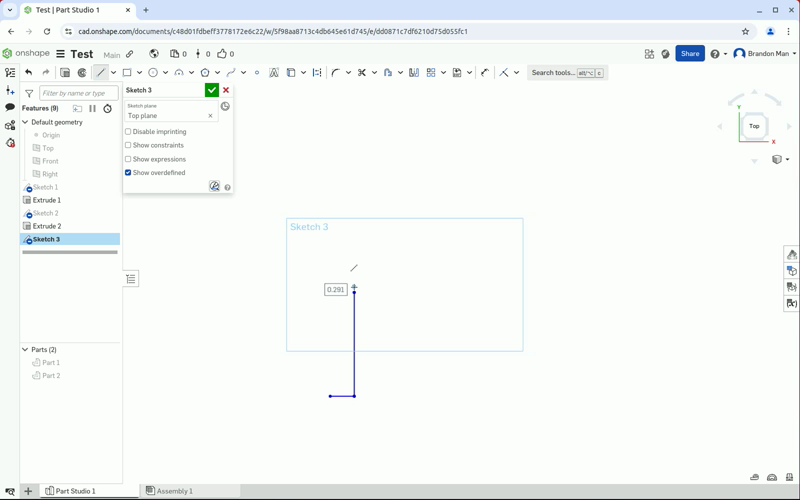
scroll(-6)
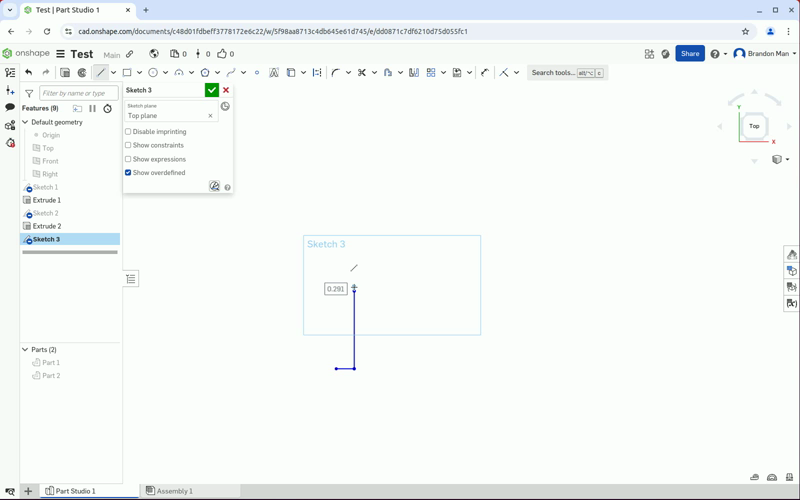
scroll(-6)
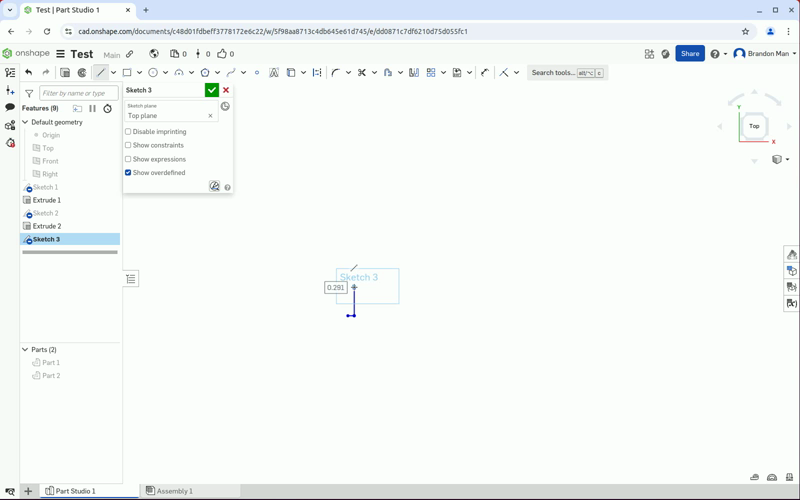
key_up(shift)
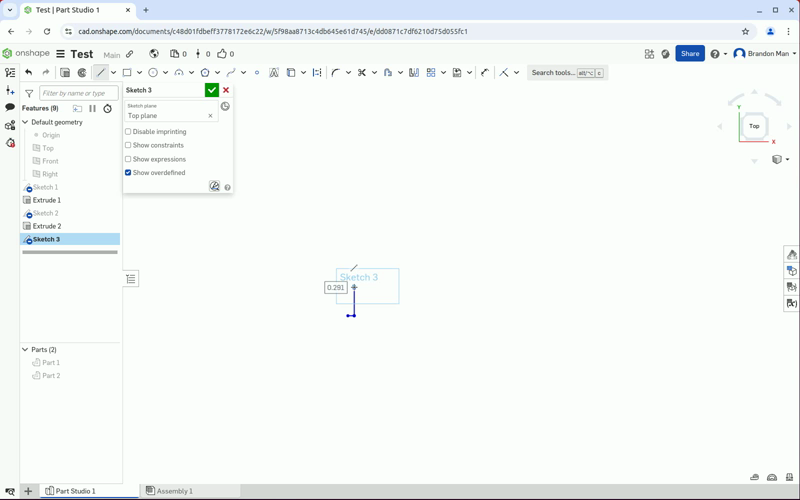
key_down(shift)
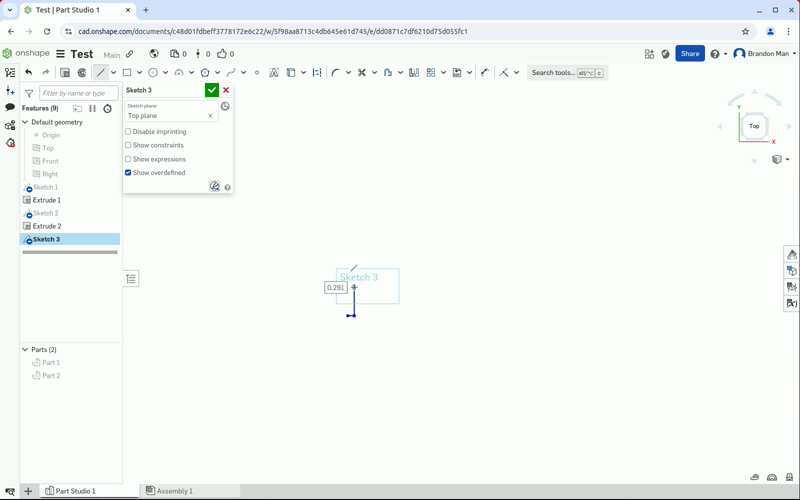
mouse_move(384, 286)
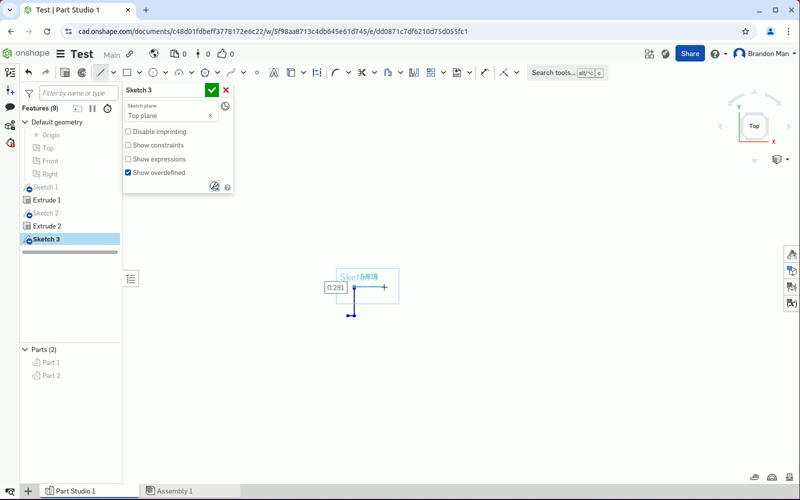
mouse_move(354, 280)
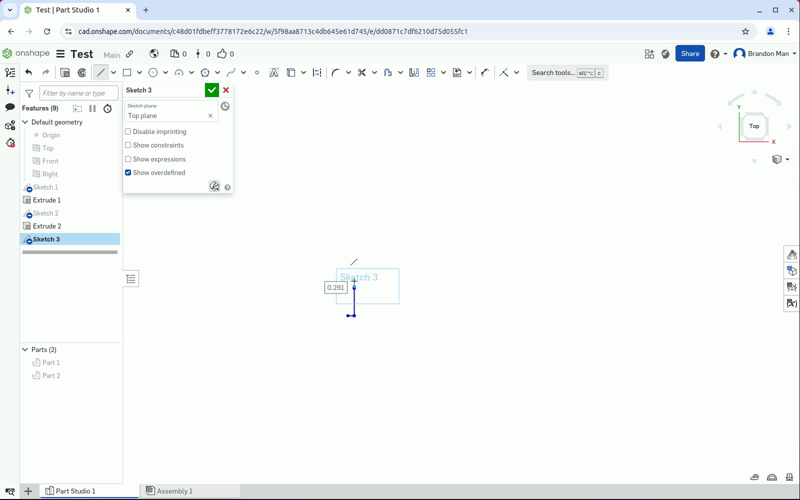
scroll(6)
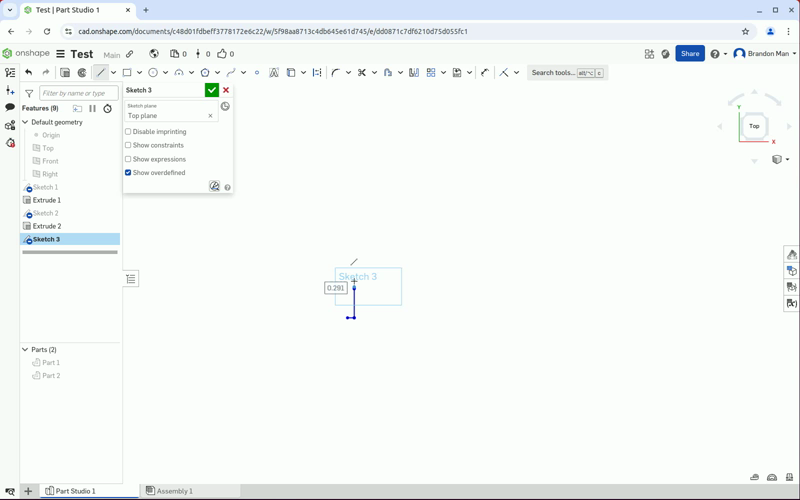
scroll(6)
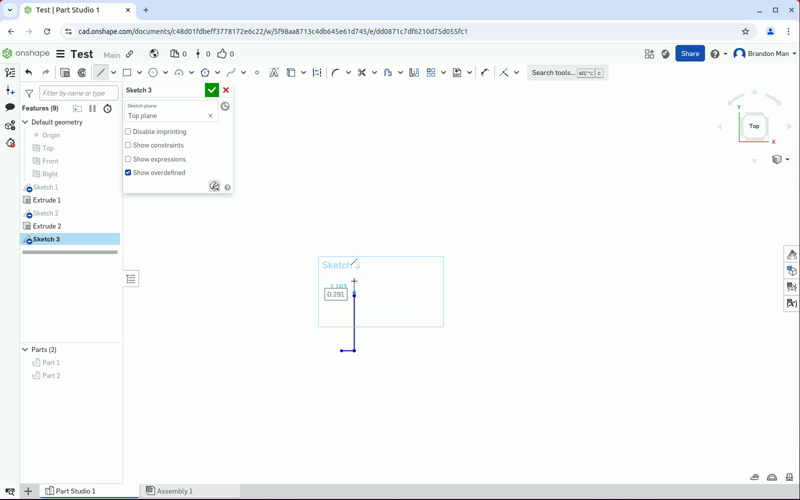
scroll(6)
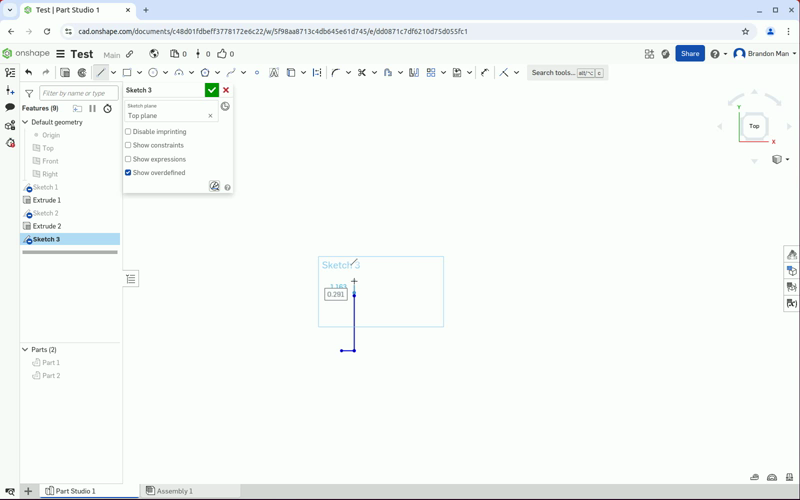
scroll(6)
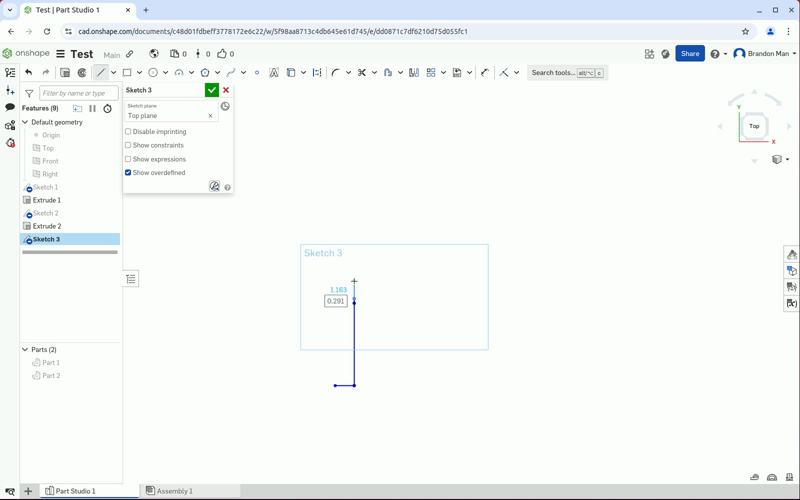
scroll(6)
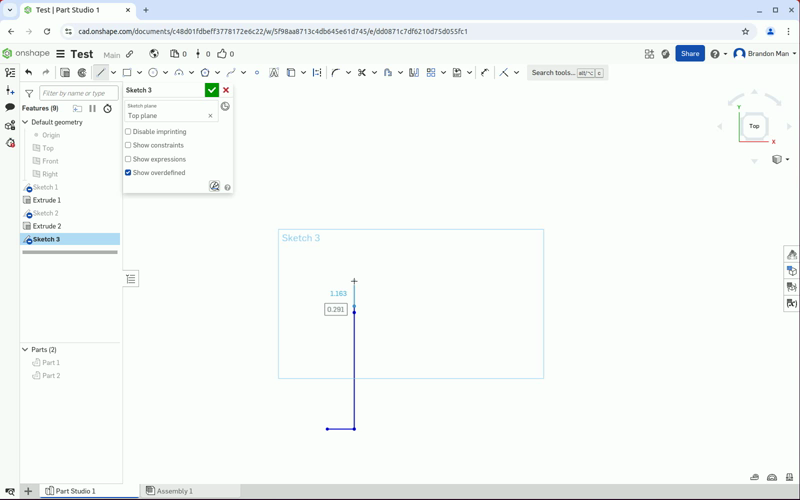
scroll(6)
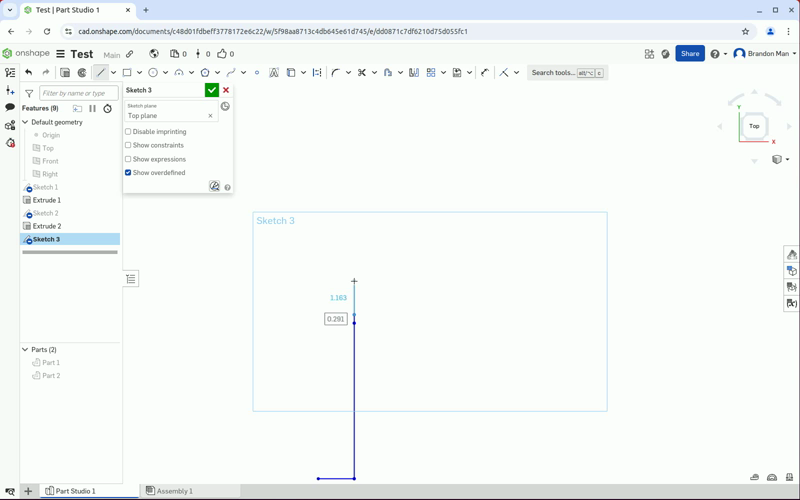
scroll(6)
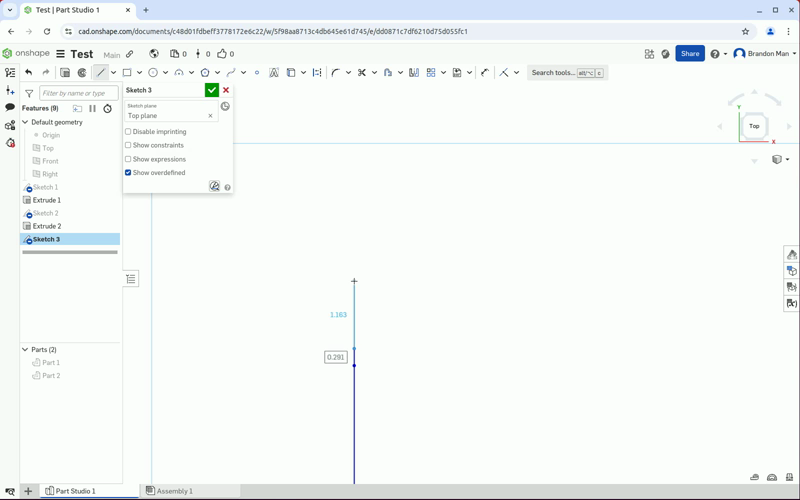
click(354, 280)
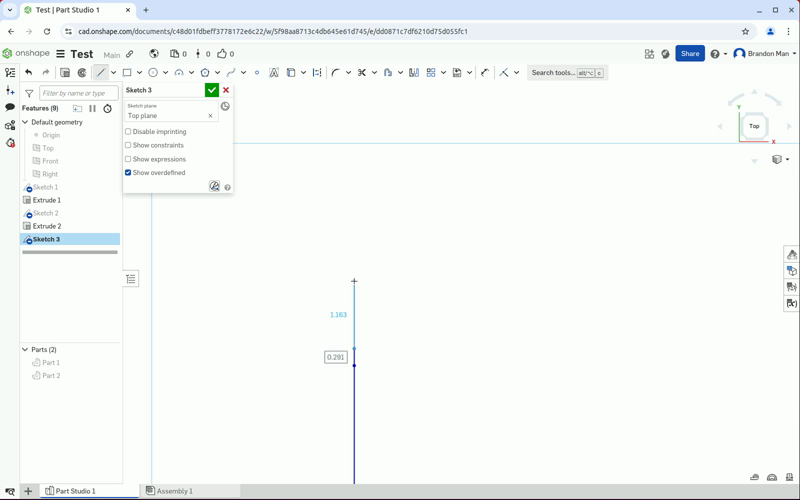
scroll(-6)
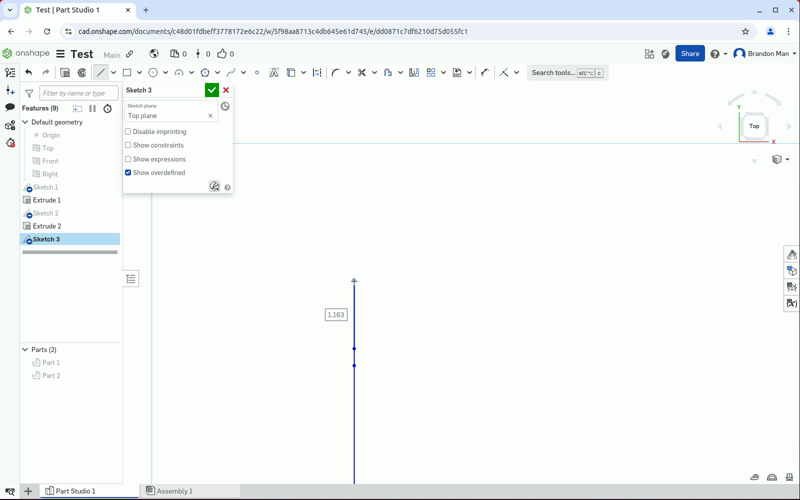
scroll(-6)
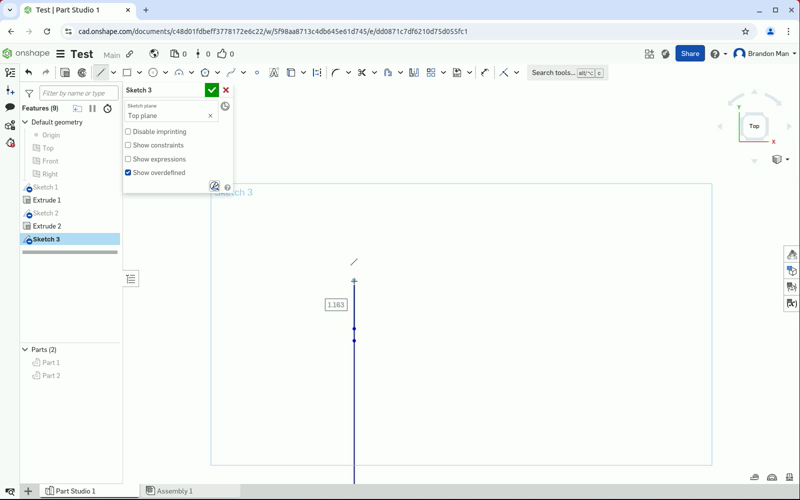
scroll(-6)
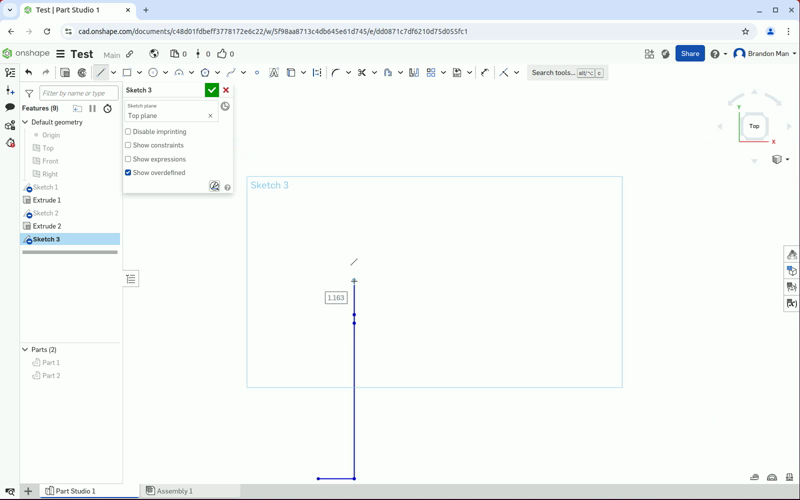
scroll(-6)
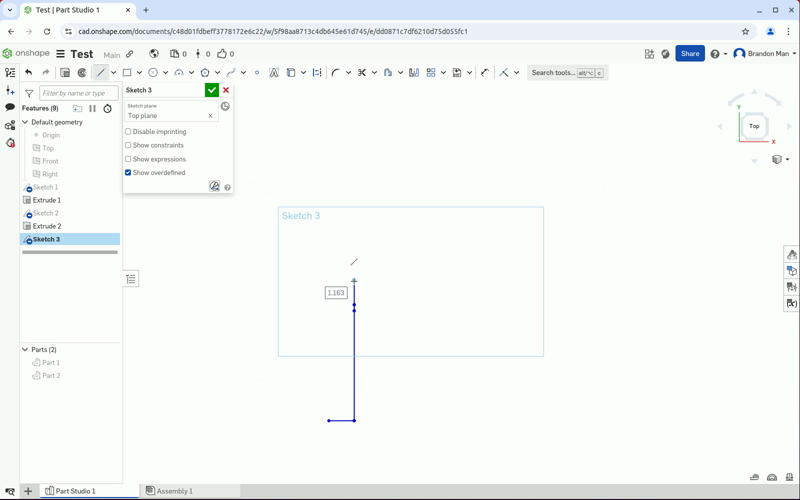
scroll(-6)
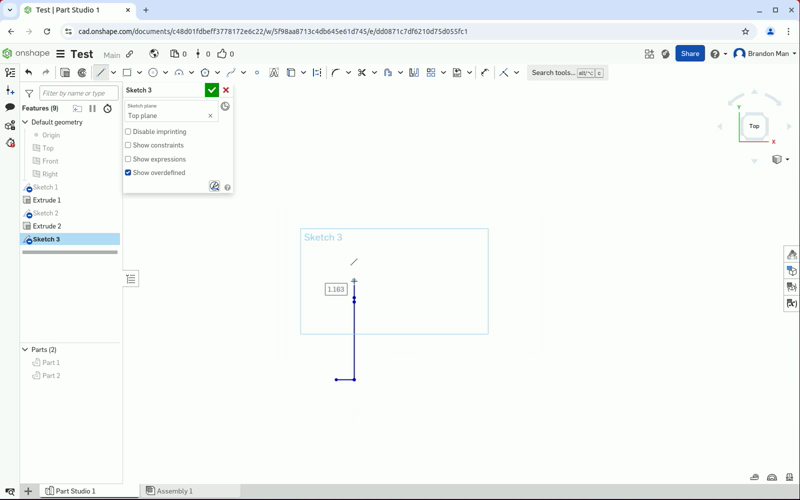
scroll(-6)
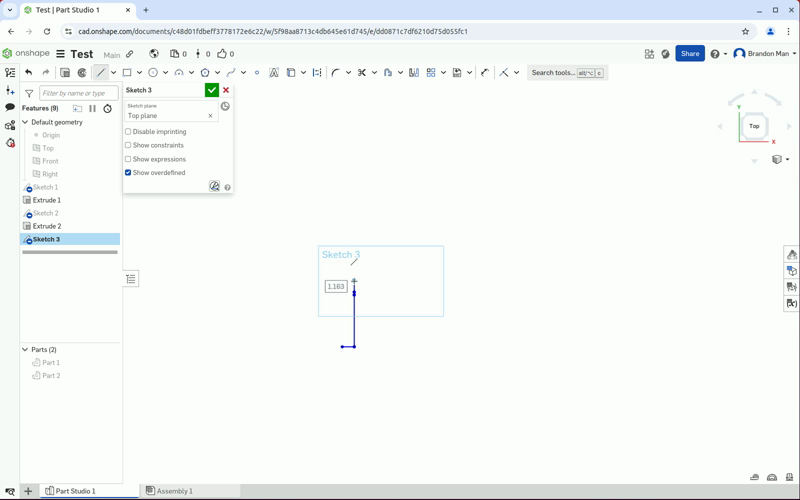
scroll(-6)
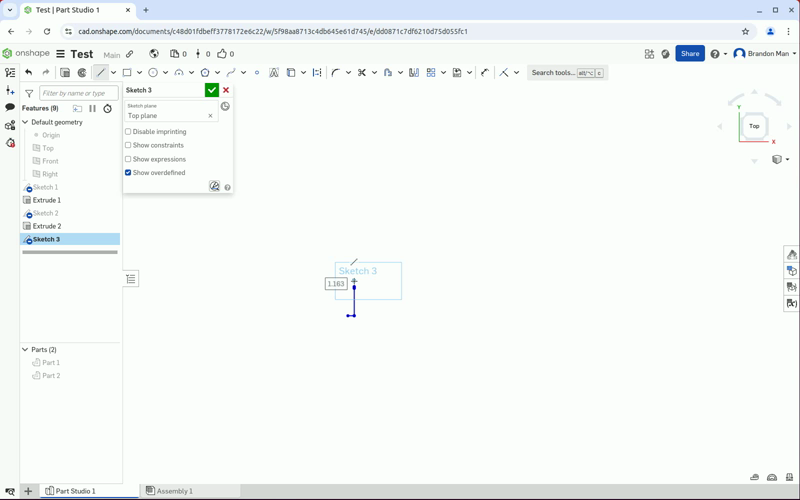
key_up(shift)
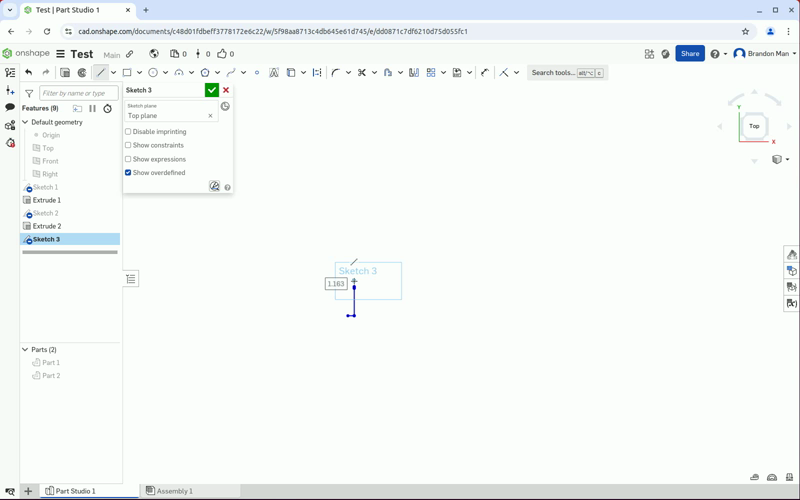
key_down(shift)
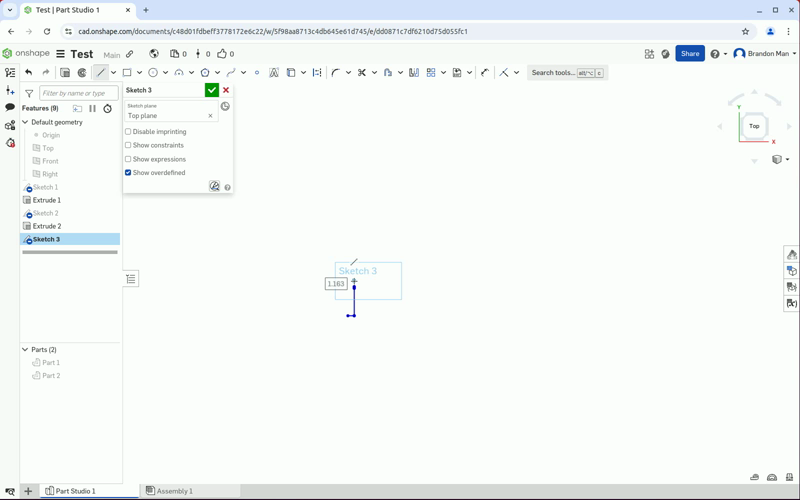
mouse_move(384, 280)
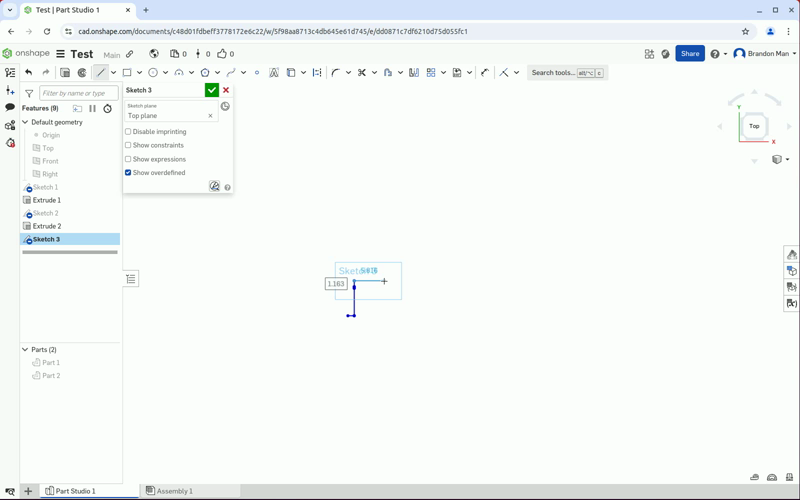
mouse_move(354, 271)
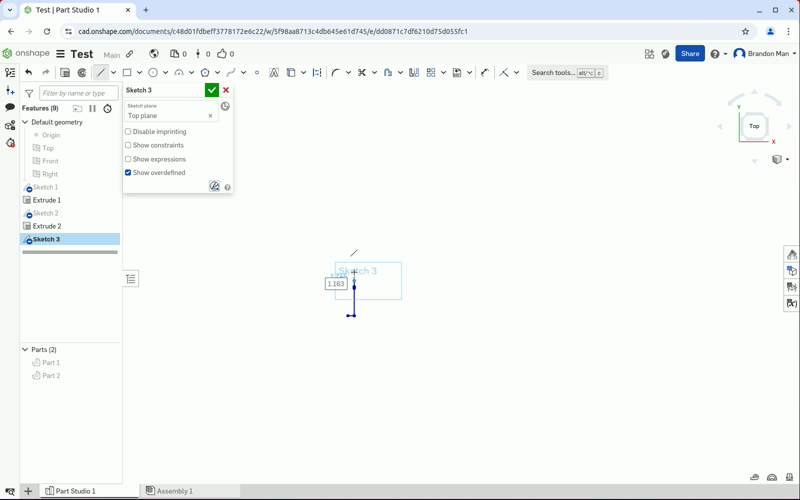
click(354, 271)
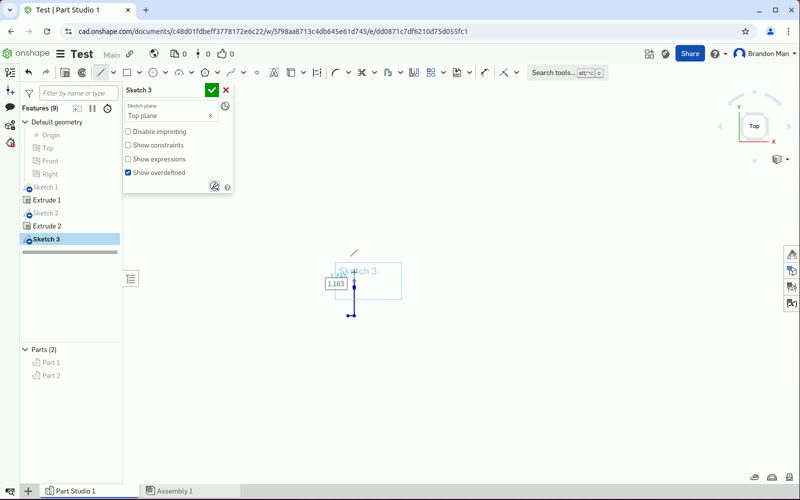
key_up(shift)
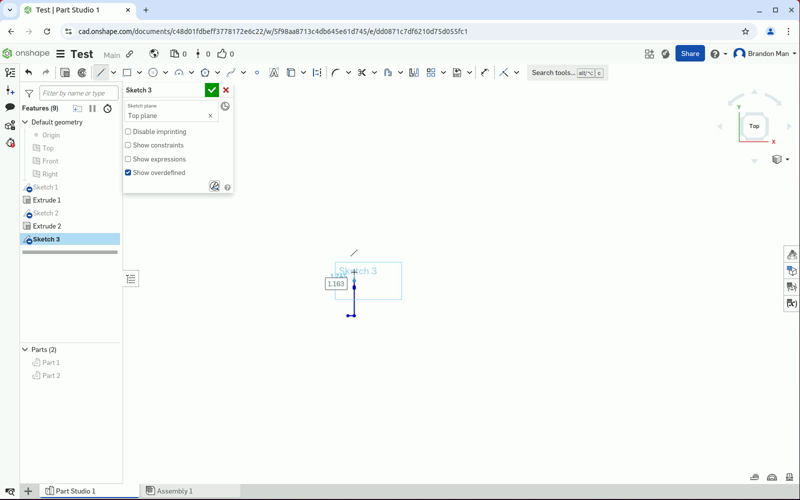
key_down(shift)
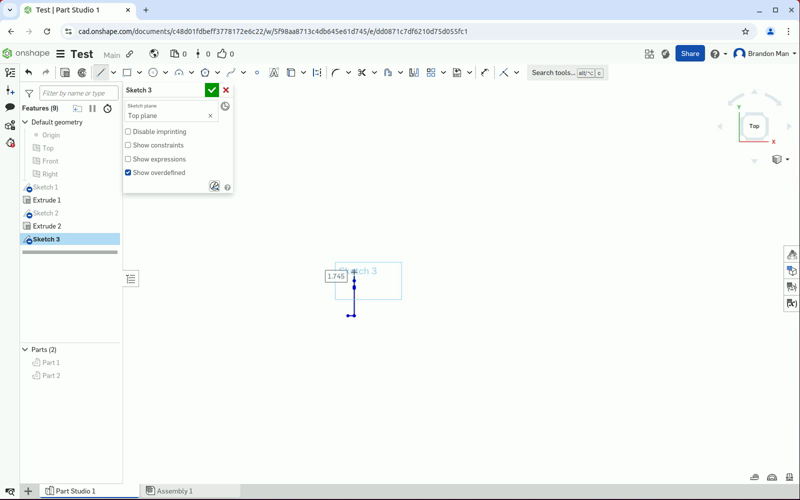
mouse_move(384, 271)
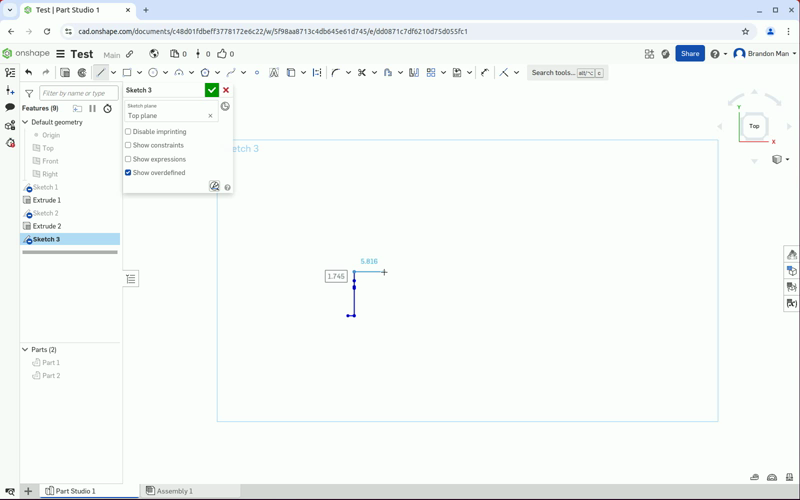
mouse_move(348, 271)
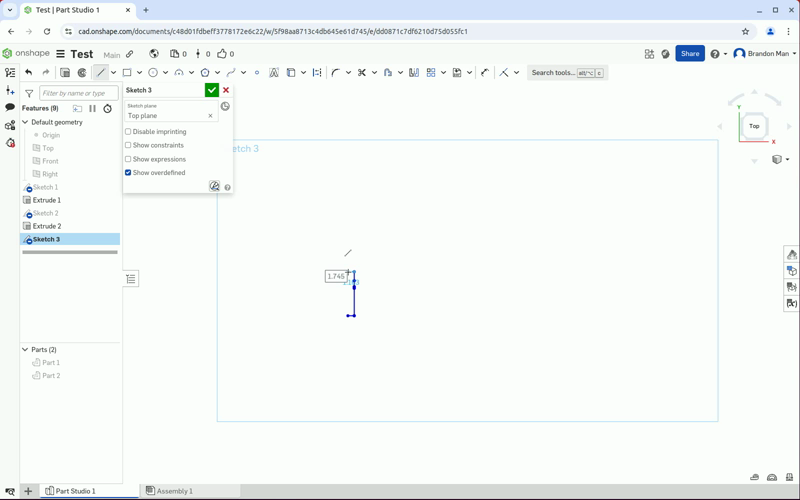
scroll(6)
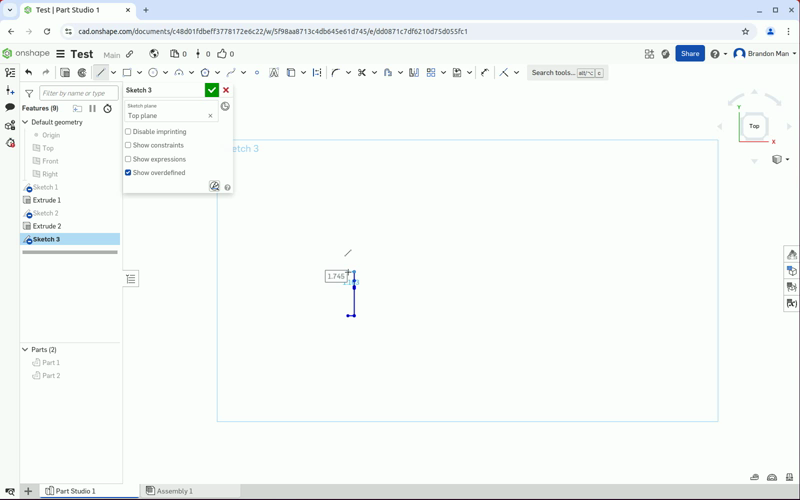
scroll(6)
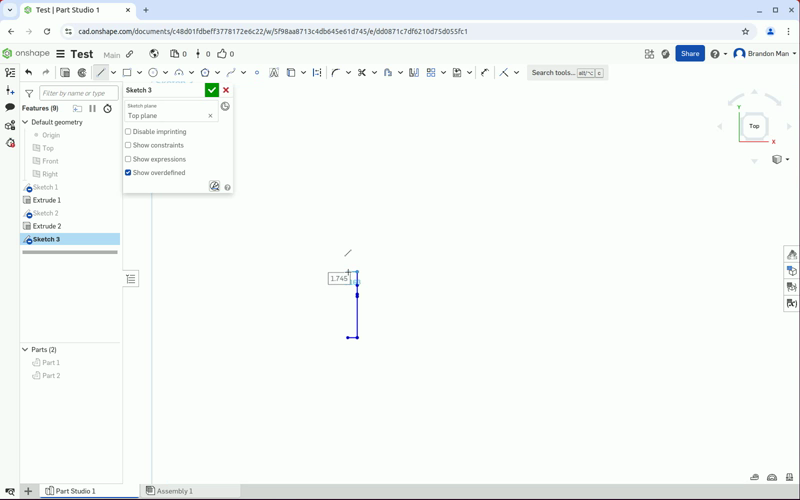
scroll(6)
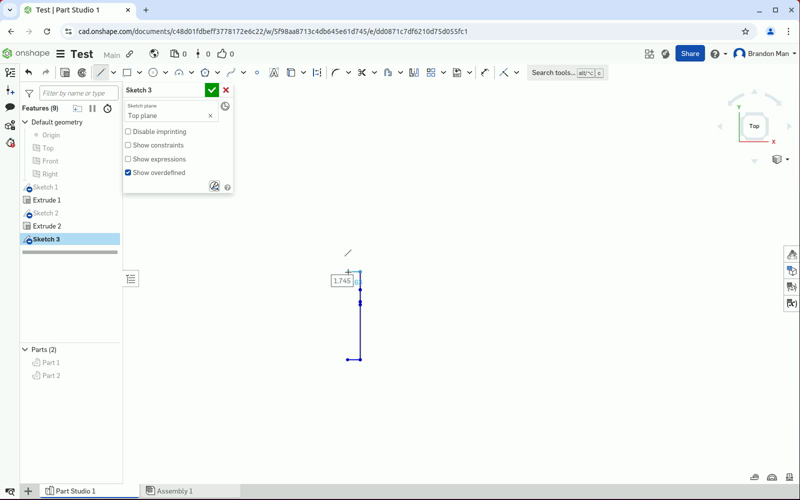
scroll(6)
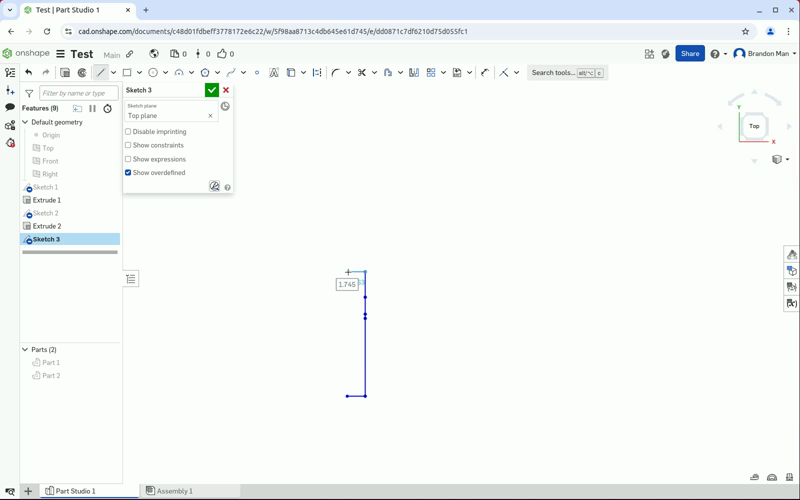
scroll(6)
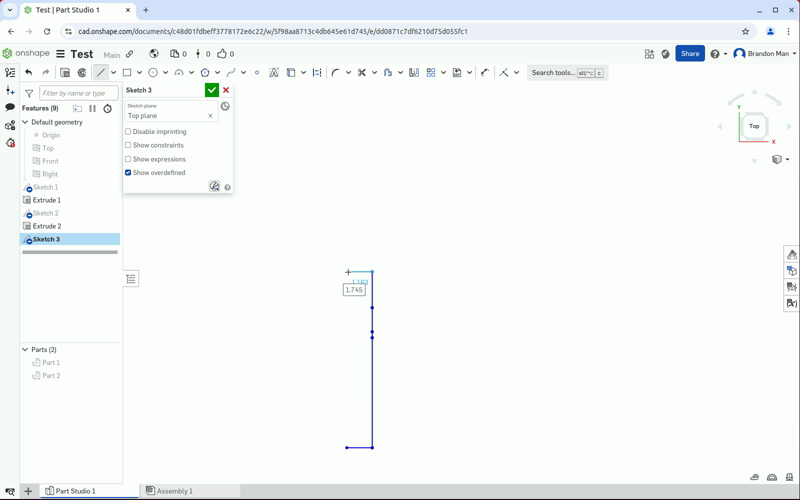
scroll(6)
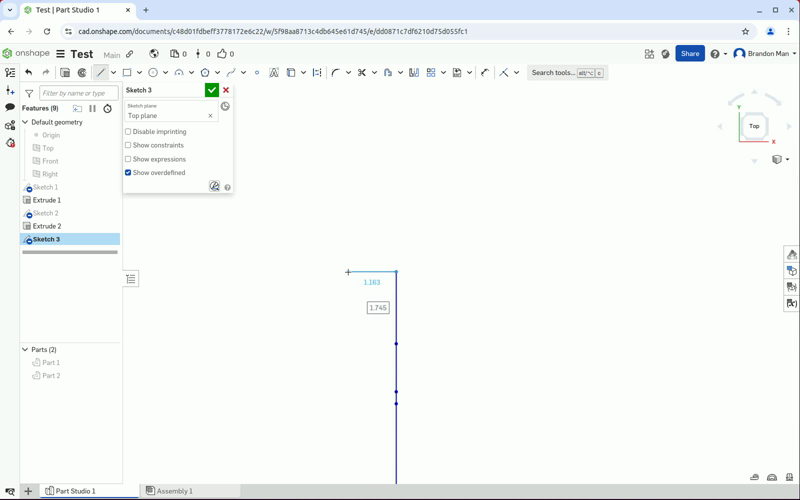
scroll(6)
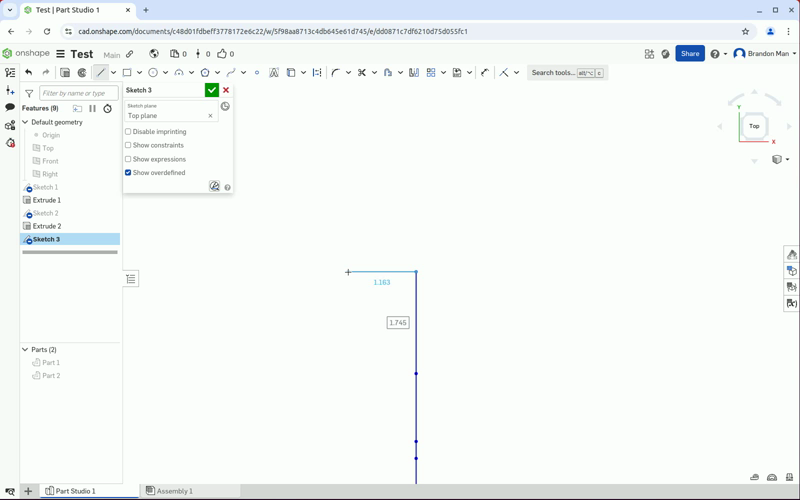
click(348, 271)
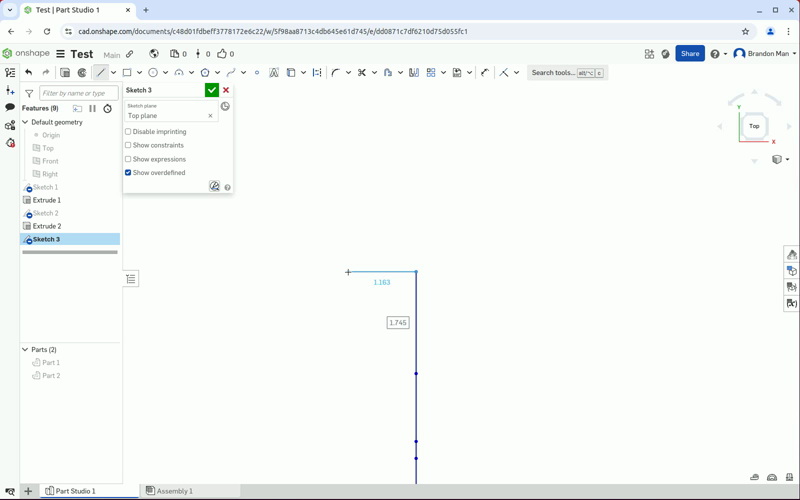
scroll(-6)
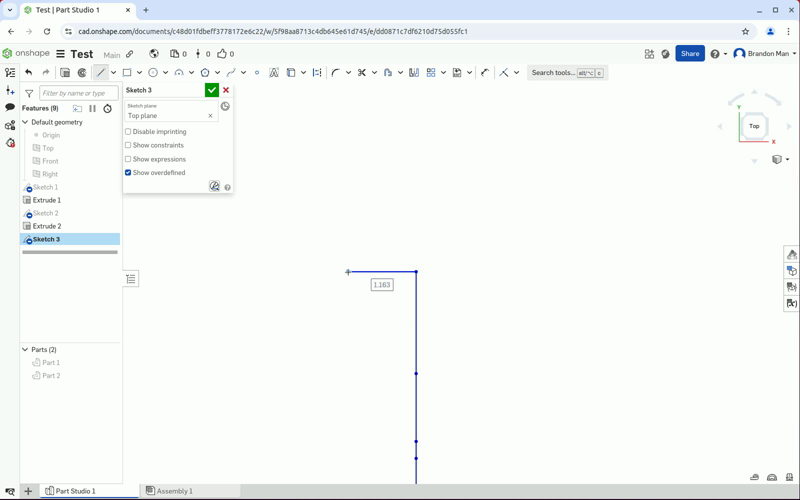
scroll(-6)
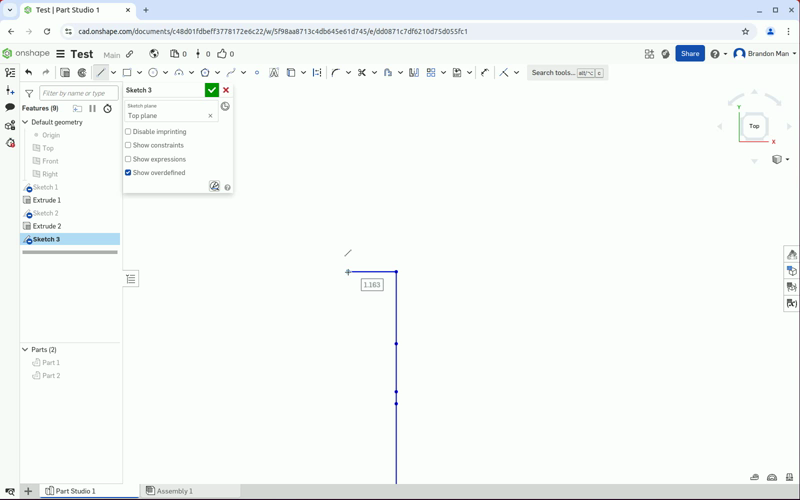
scroll(-6)
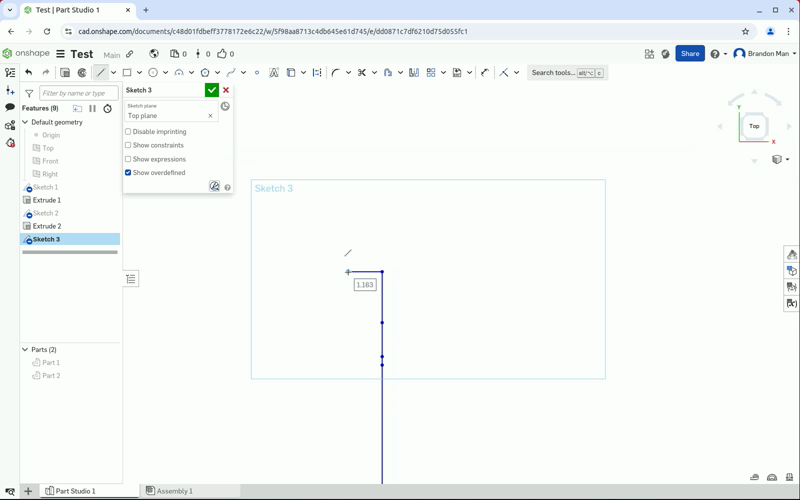
scroll(-6)
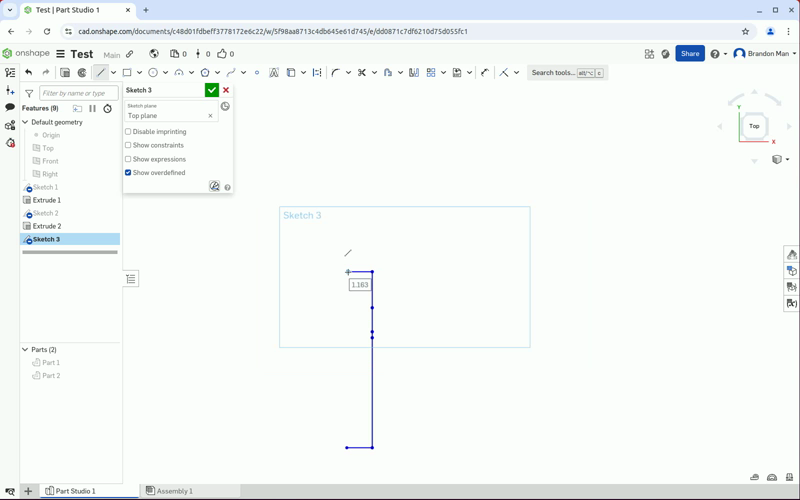
scroll(-6)
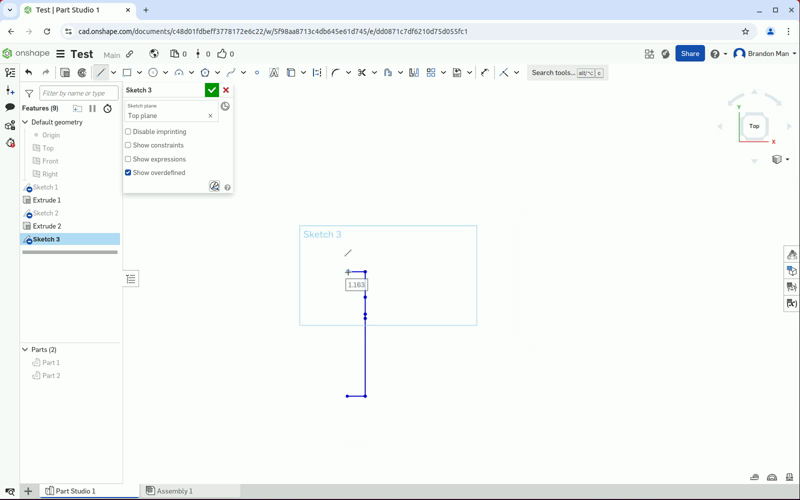
scroll(-6)
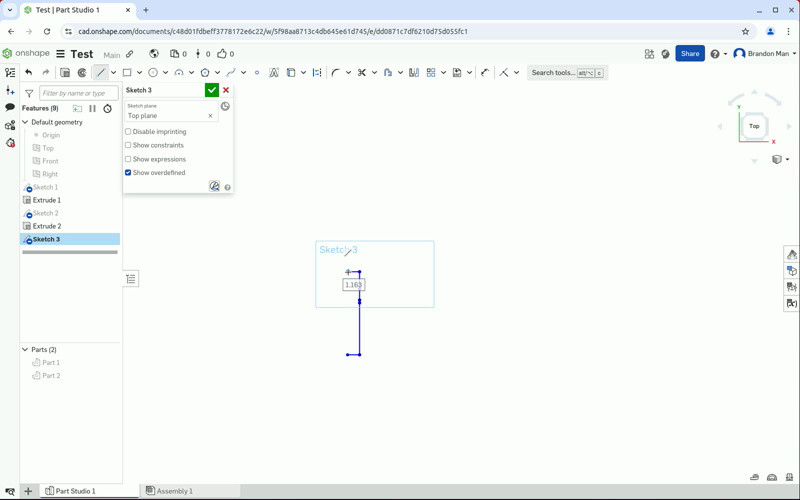
scroll(-6)
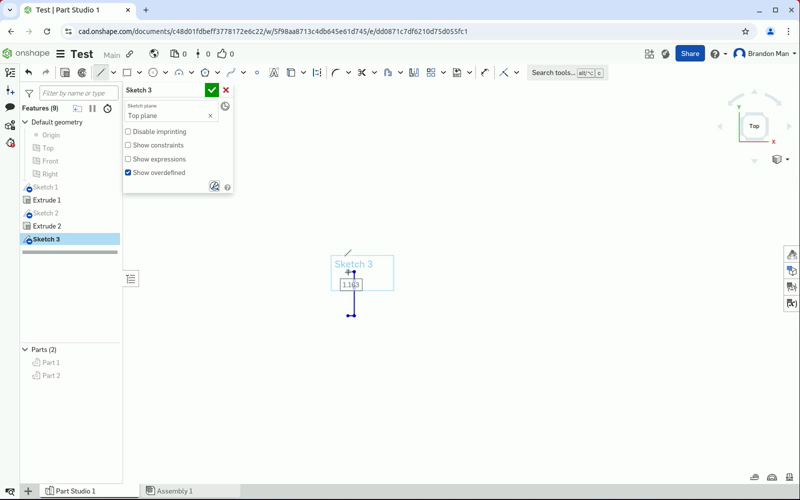
key_up(shift)
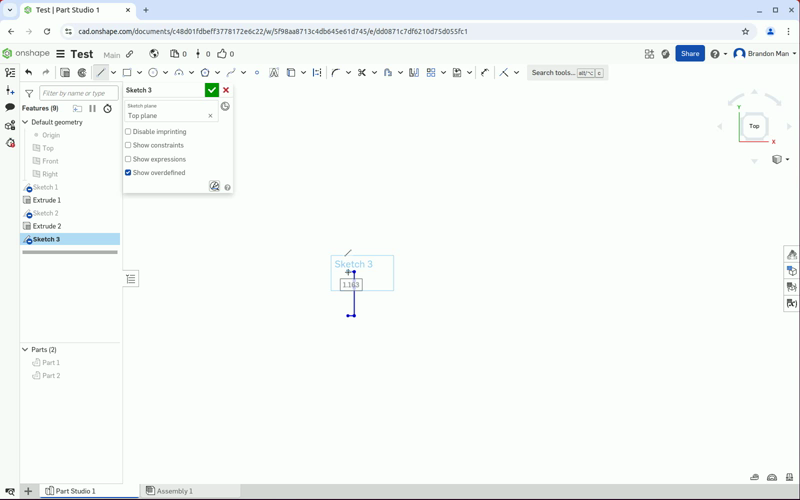
mouse_move(378, 271)
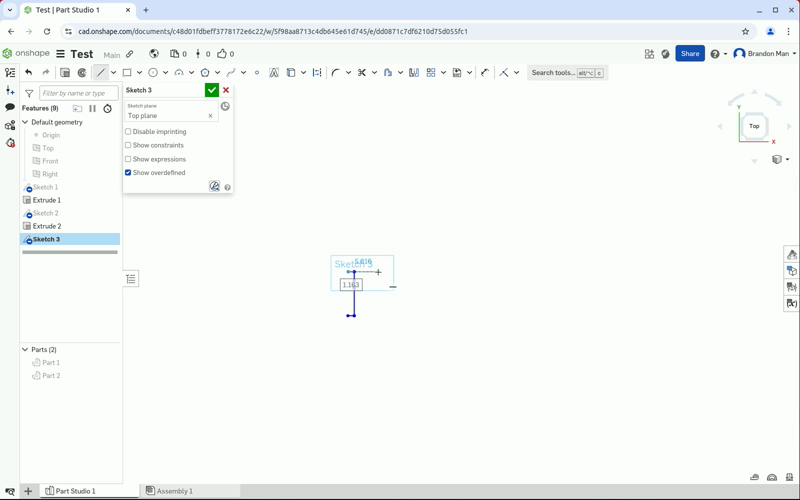
key_down(shift)
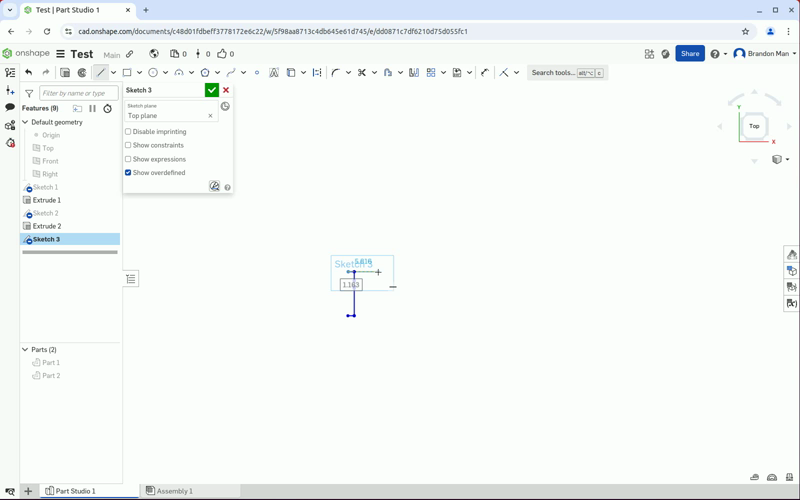
mouse_move(348, 315)
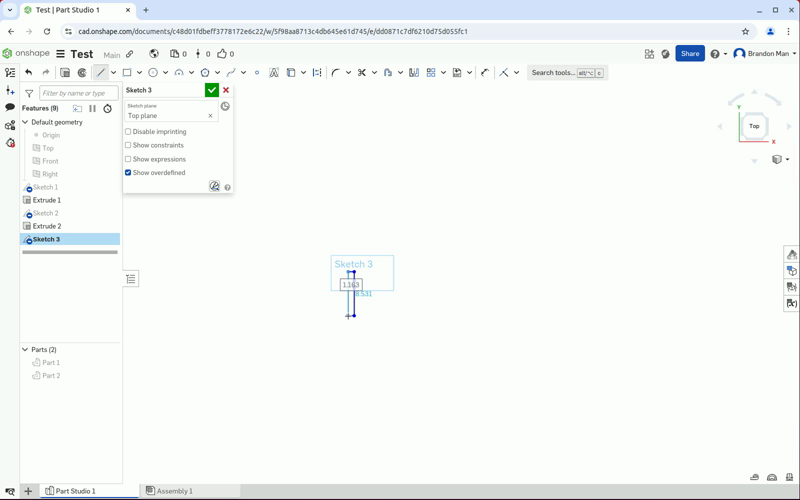
key_up(shift)
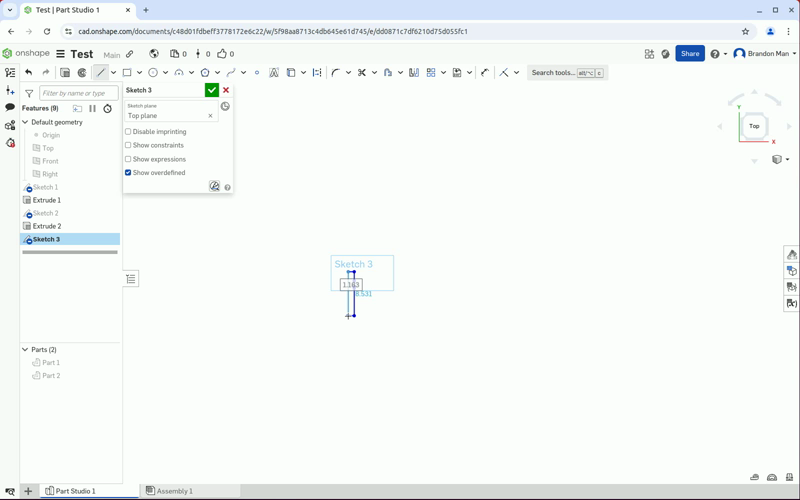
click(348, 315)
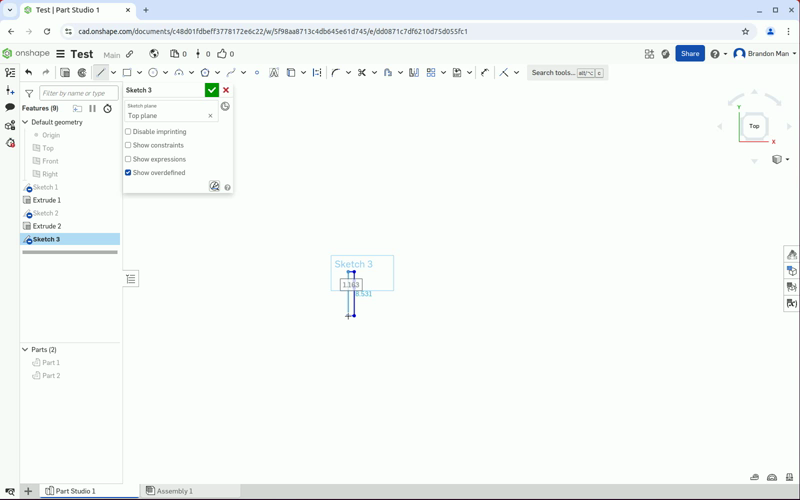
key(esc)
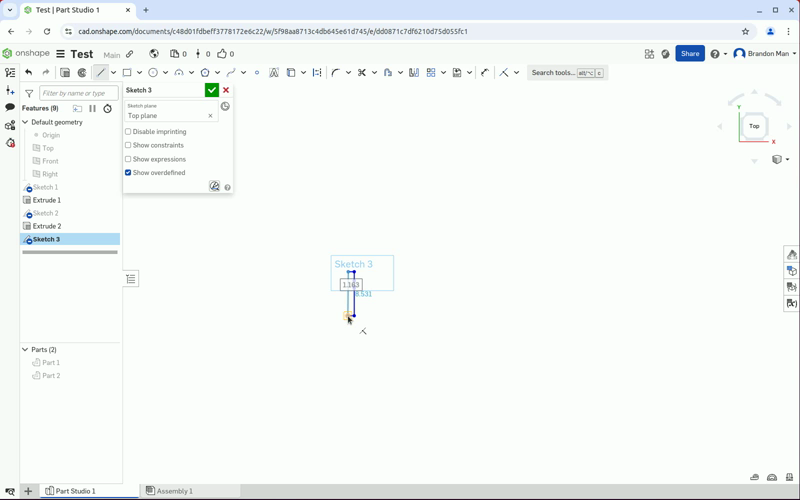
mouse_move(351, 288)
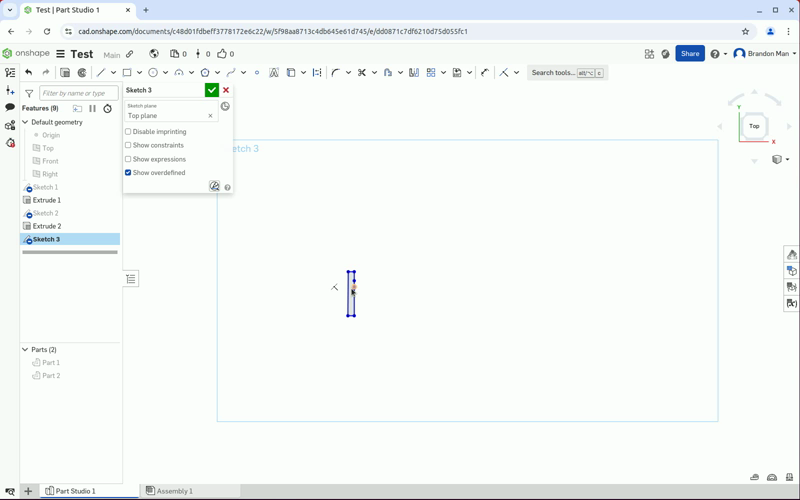
scroll(6)
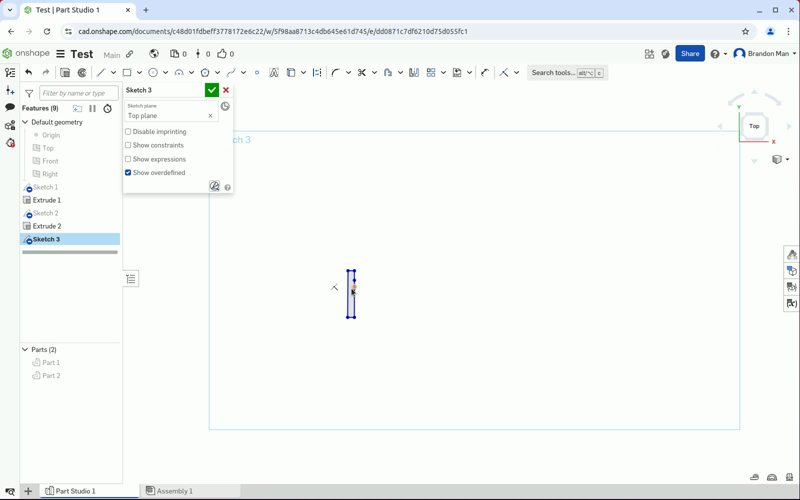
scroll(6)
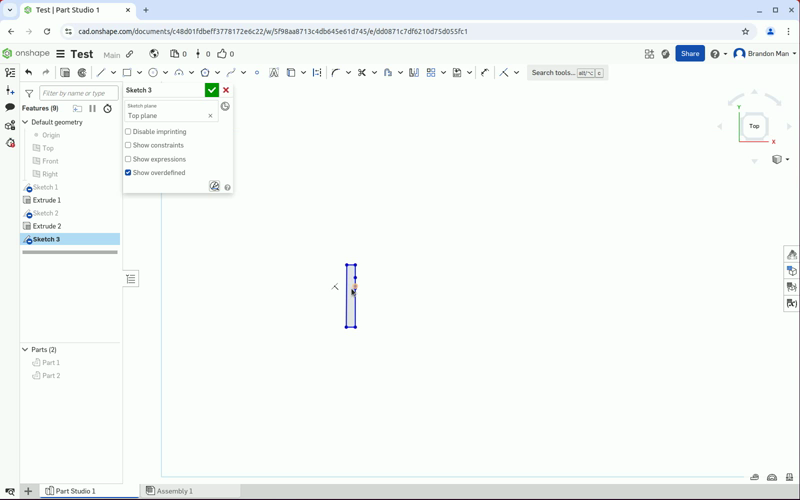
scroll(6)
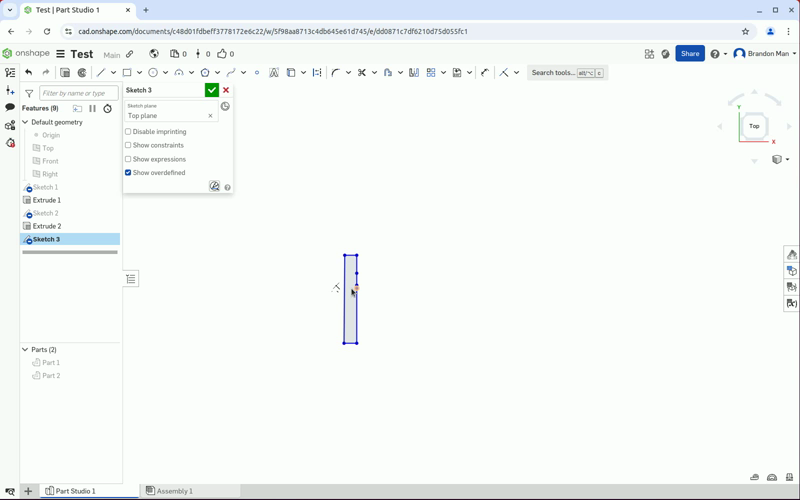
scroll(6)
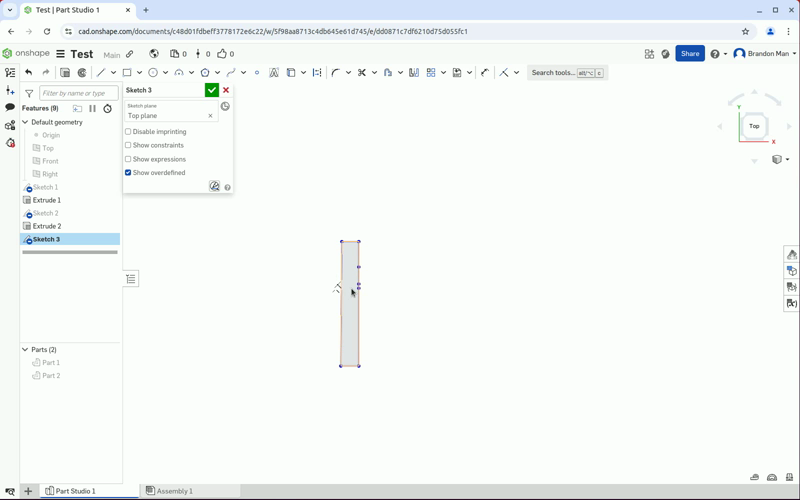
scroll(6)
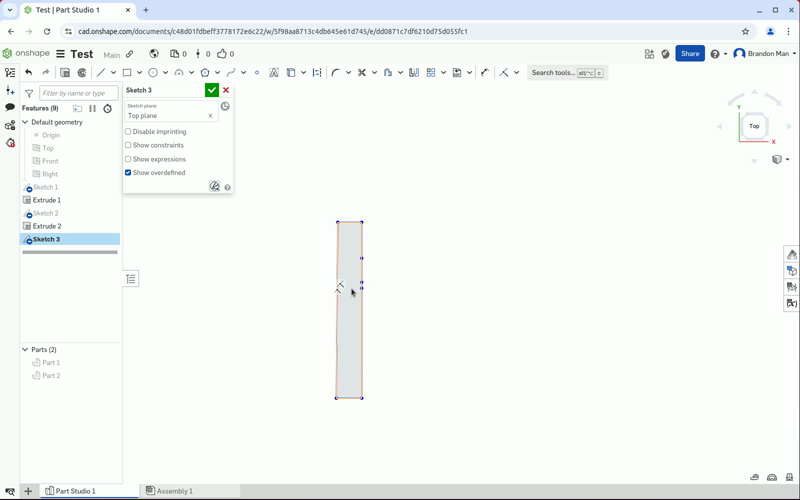
scroll(6)
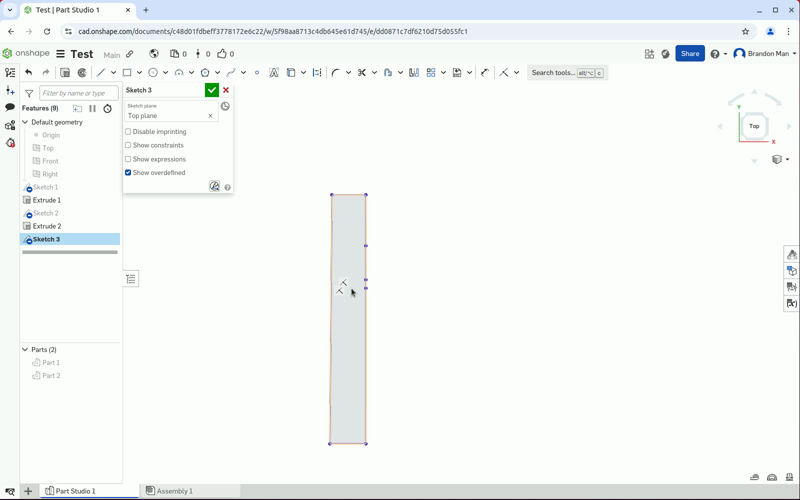
scroll(6)
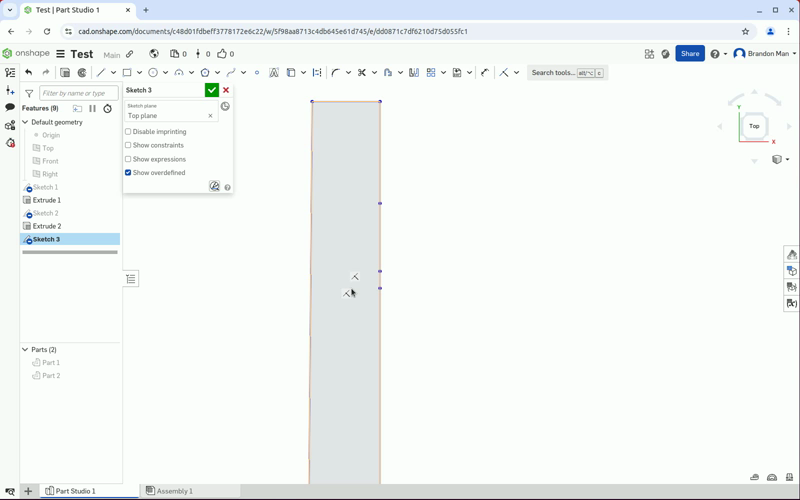
click(351, 288)
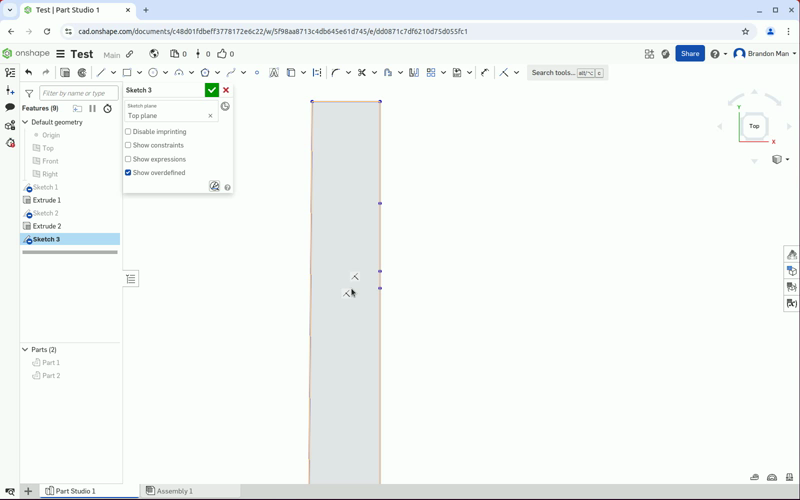
scroll(-6)
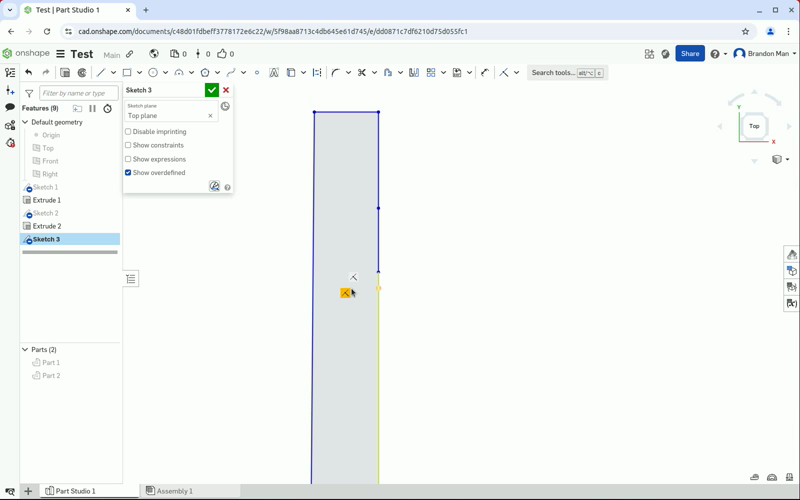
scroll(-6)
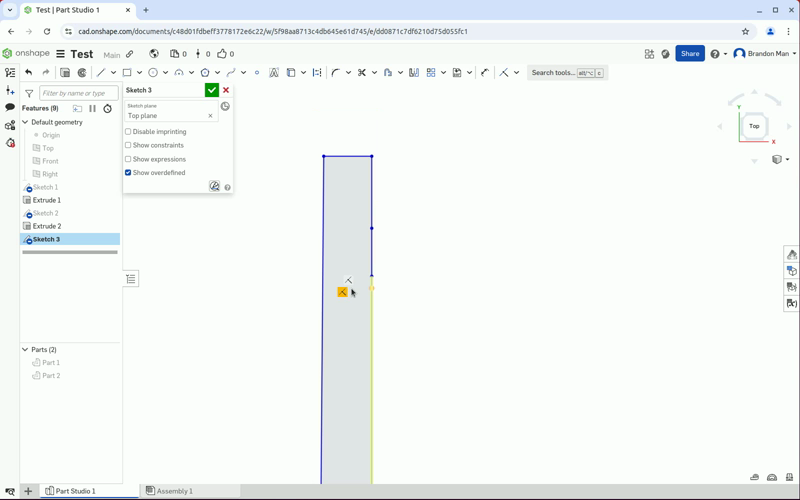
scroll(-6)
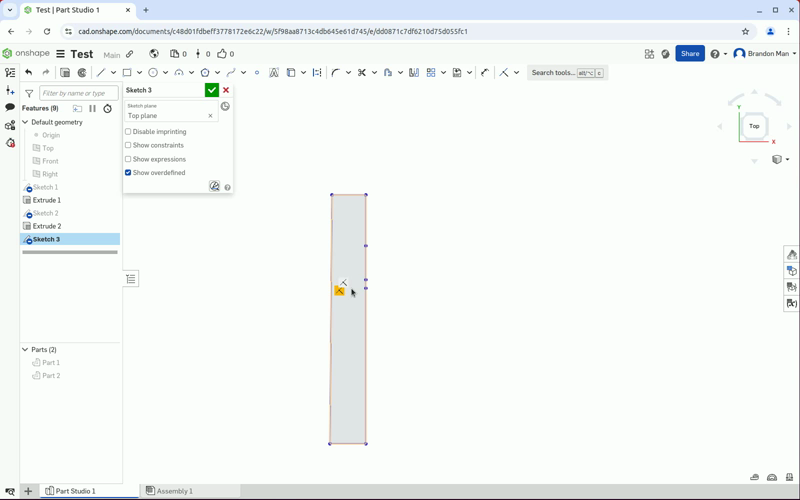
scroll(-6)
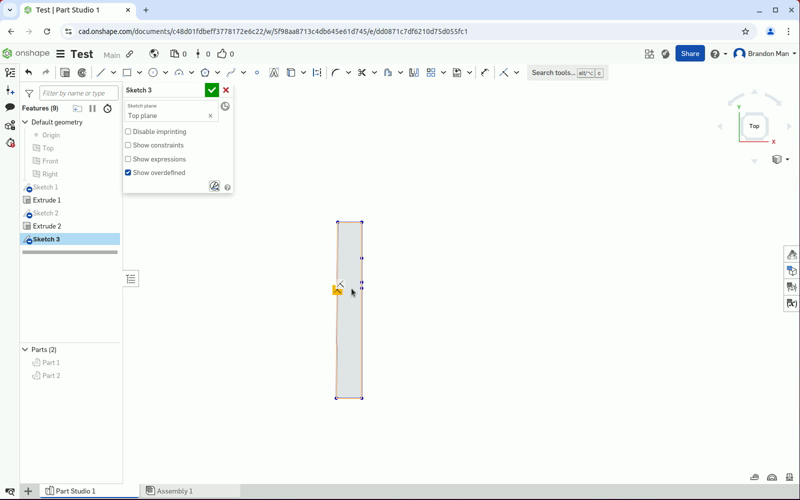
scroll(-6)
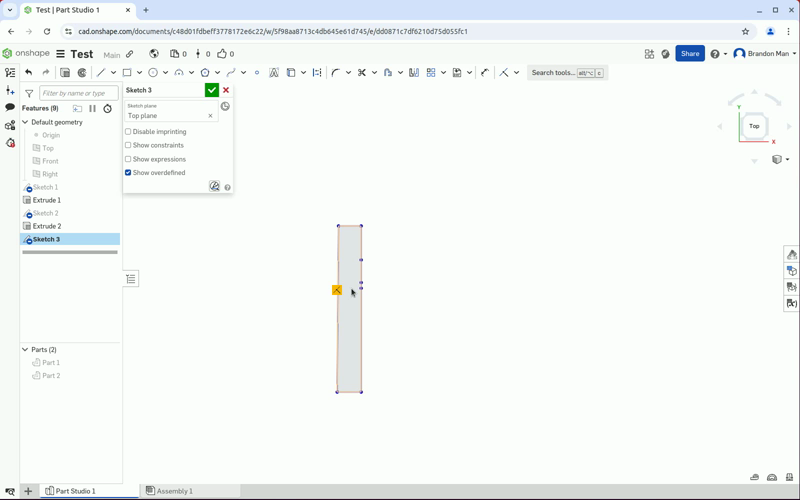
scroll(-6)
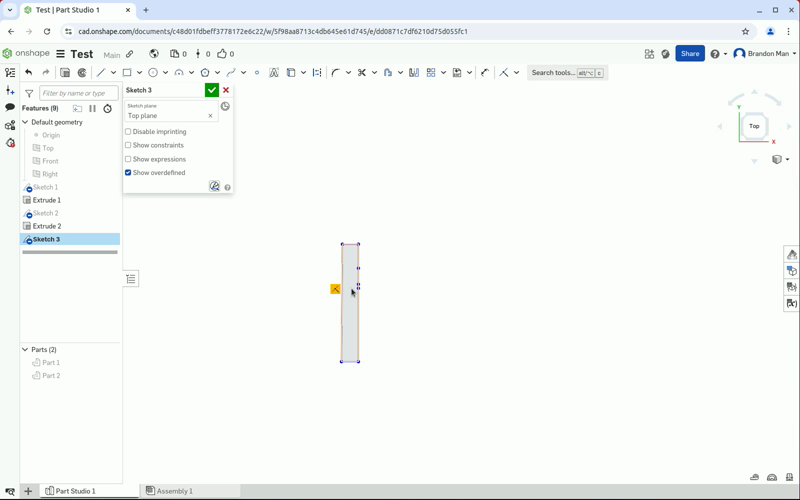
scroll(-6)
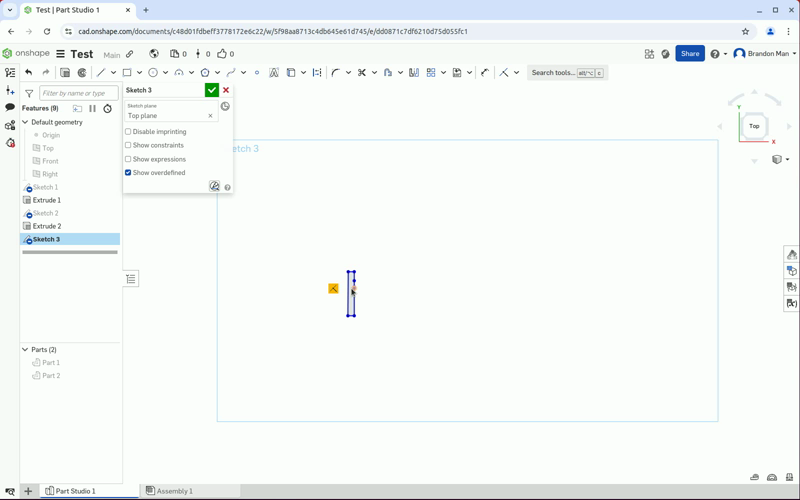
mouse_move(73, 352)
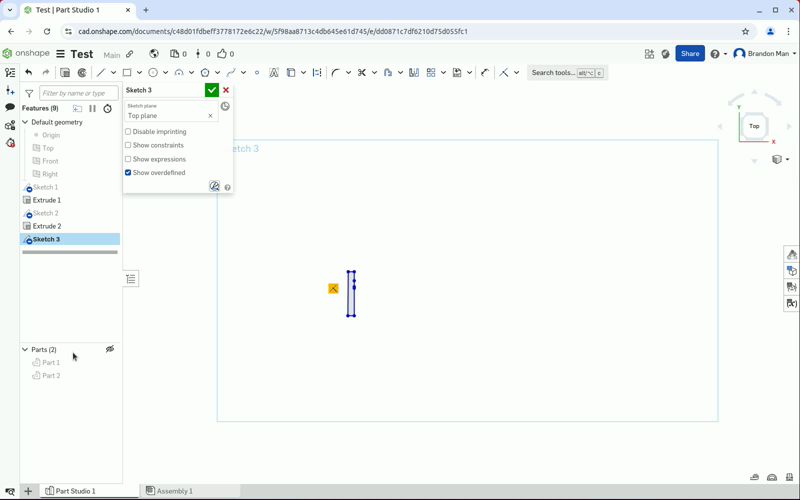
key(shift+y)
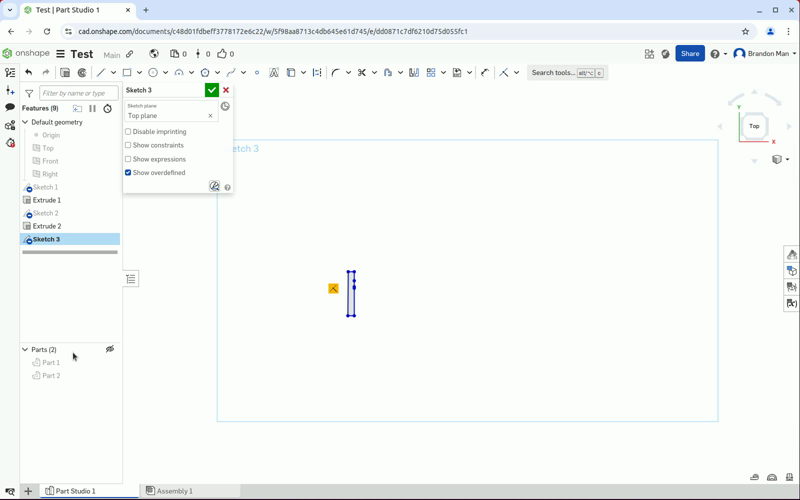
key(shift+e)
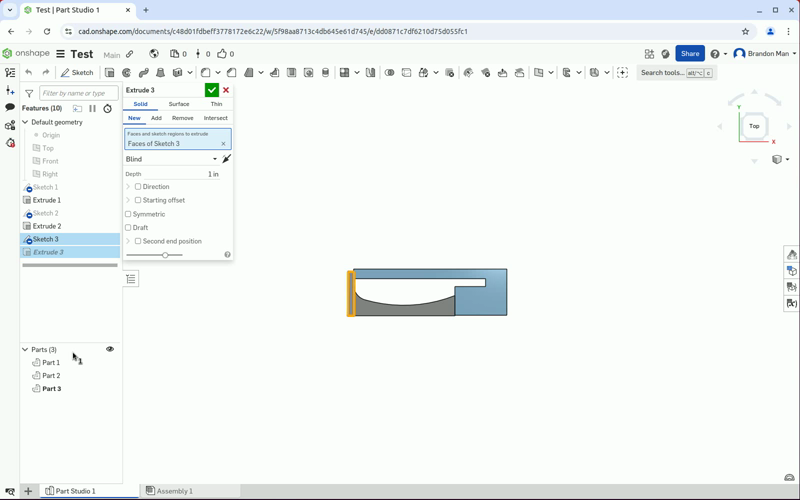
mouse_move(143, 106)
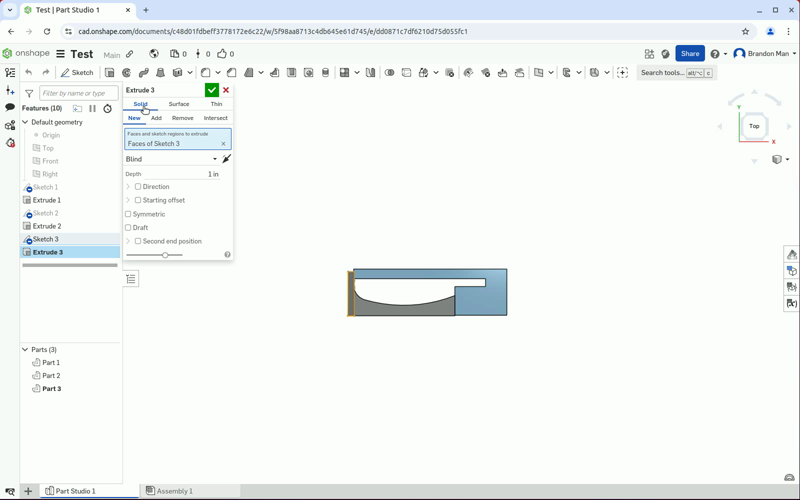
click(143, 106)
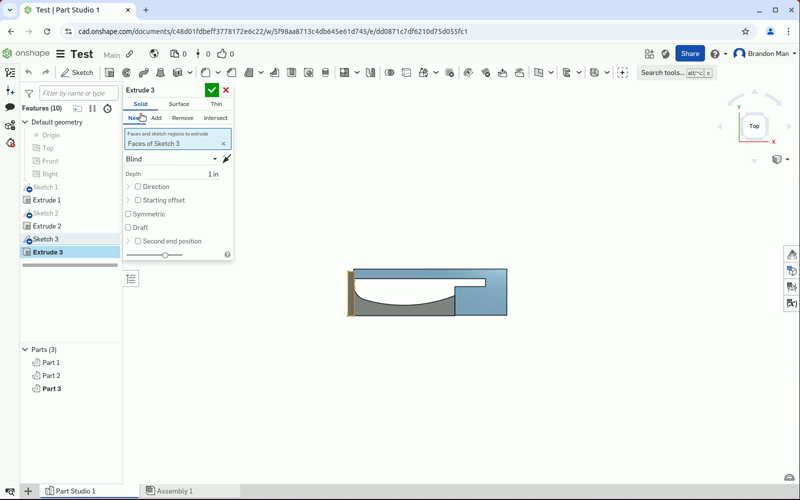
mouse_move(137, 120)
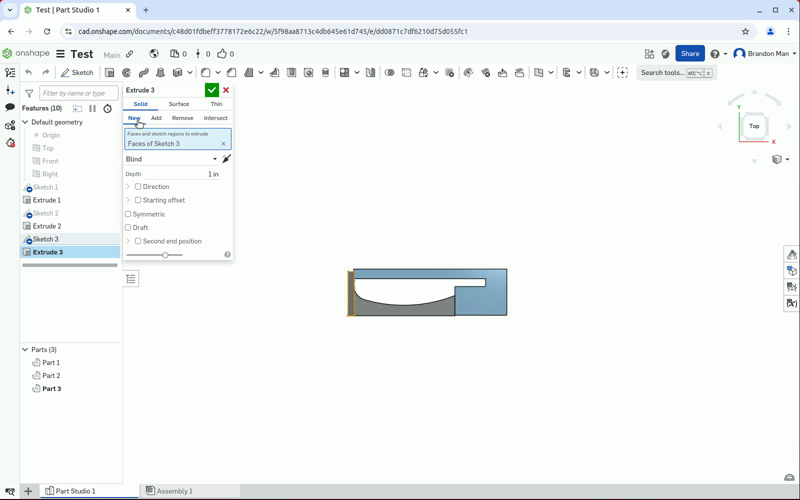
click(137, 120)
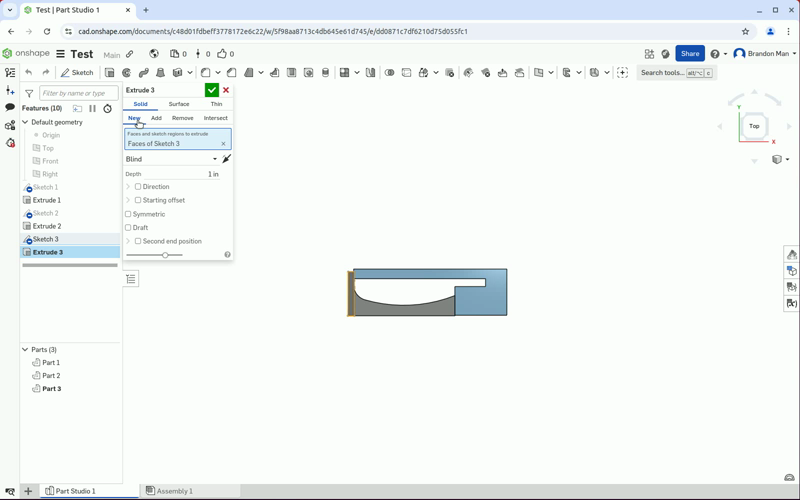
key(tab, 4)
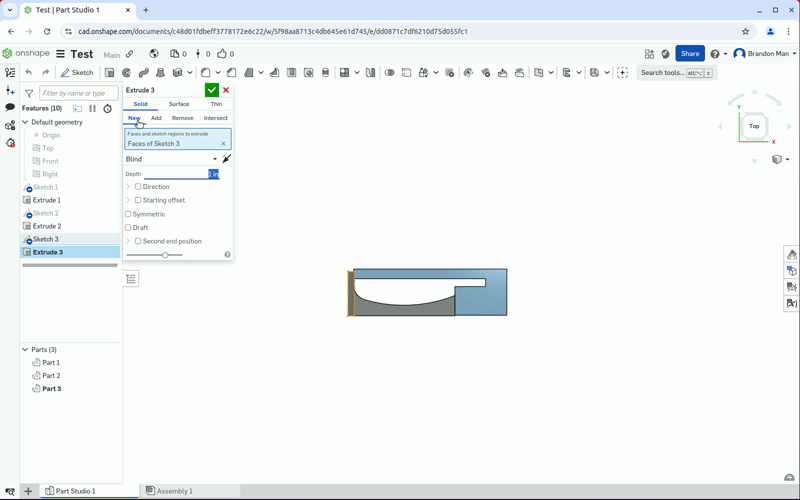
text(6.981)
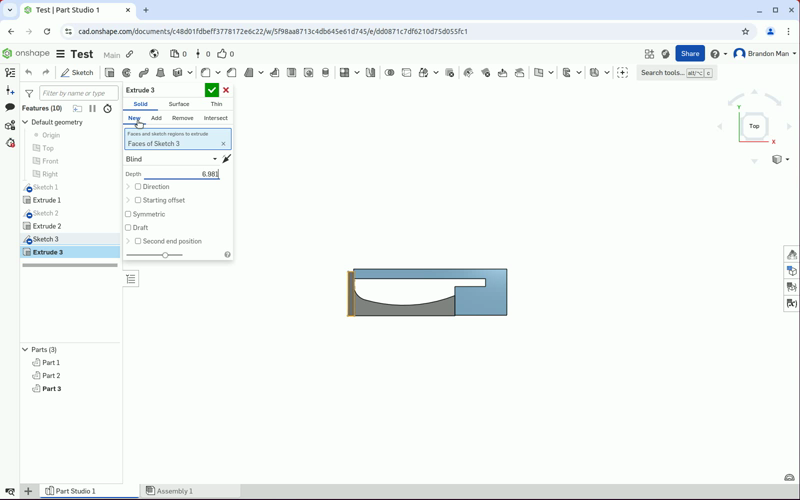
key(enter)
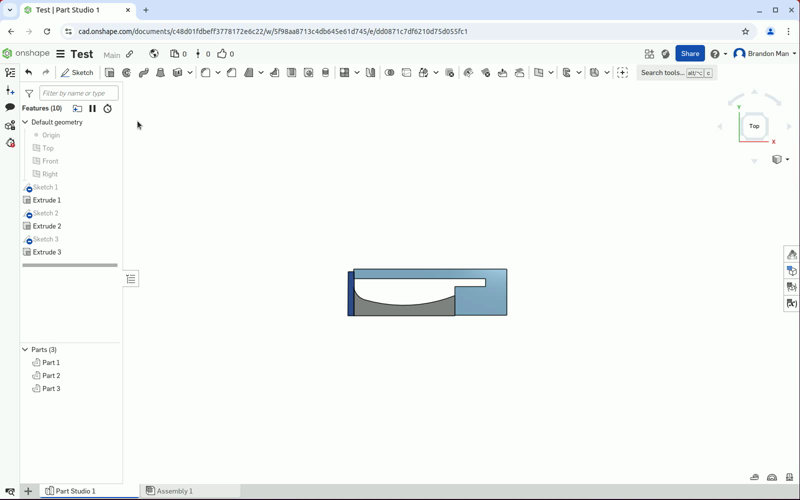
key(shift+h)
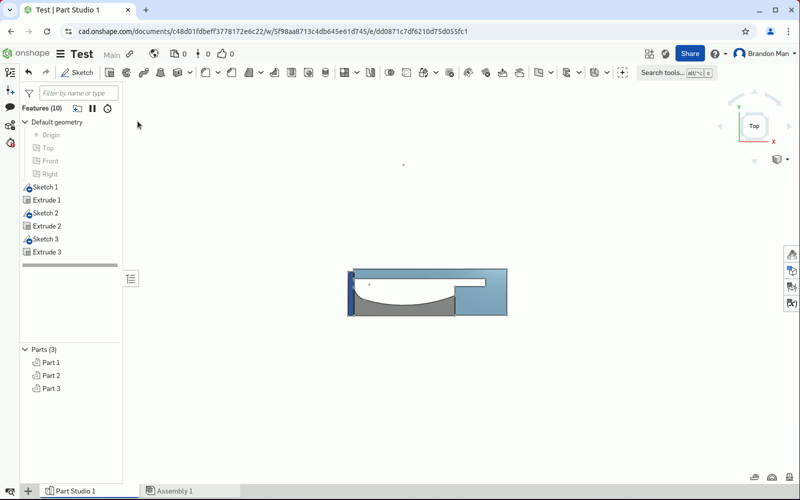
key(shift+h)
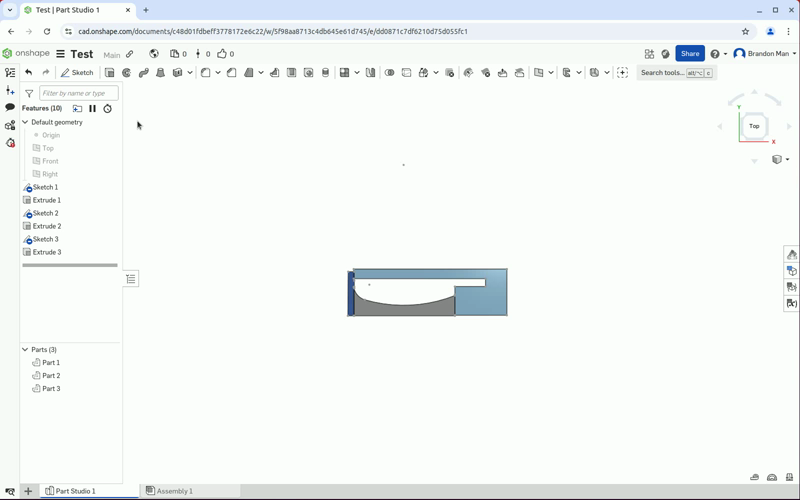
key(shift+7)
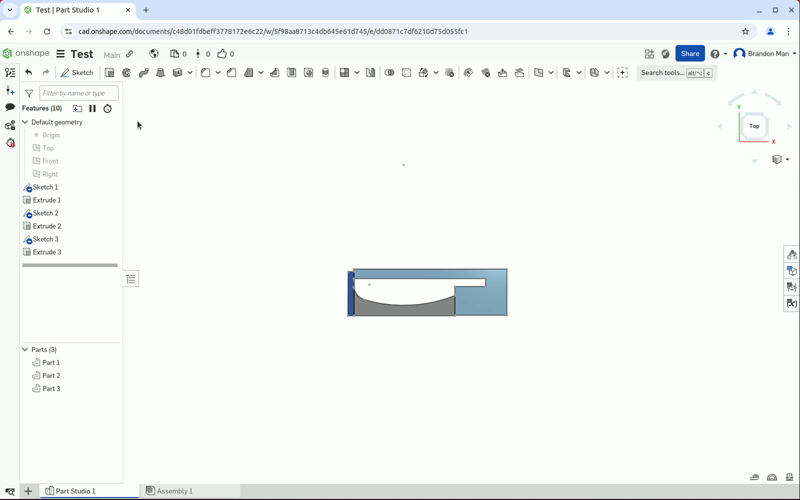
key(up, 3)
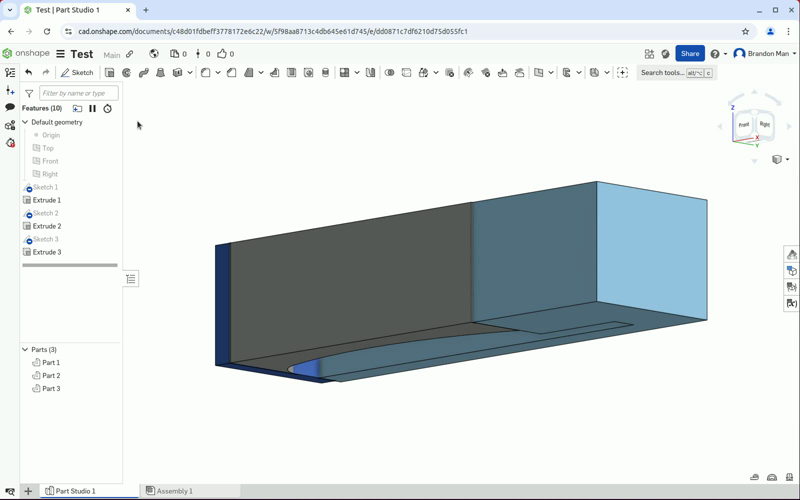
key(left, 3)
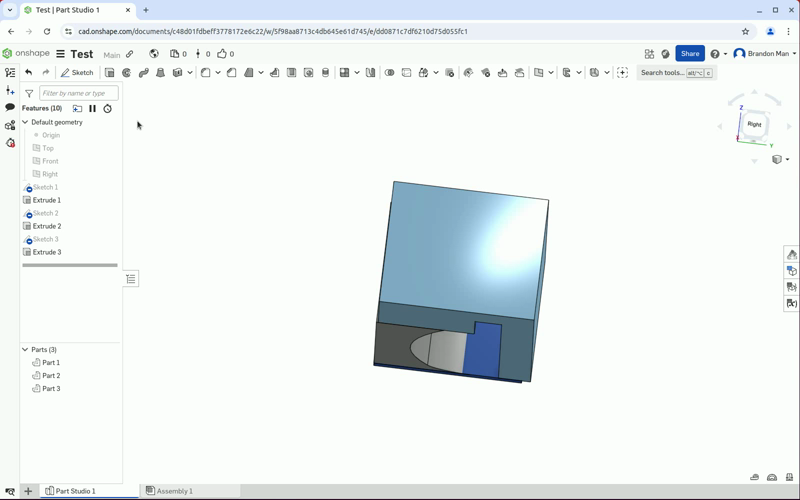
key(right, 3)
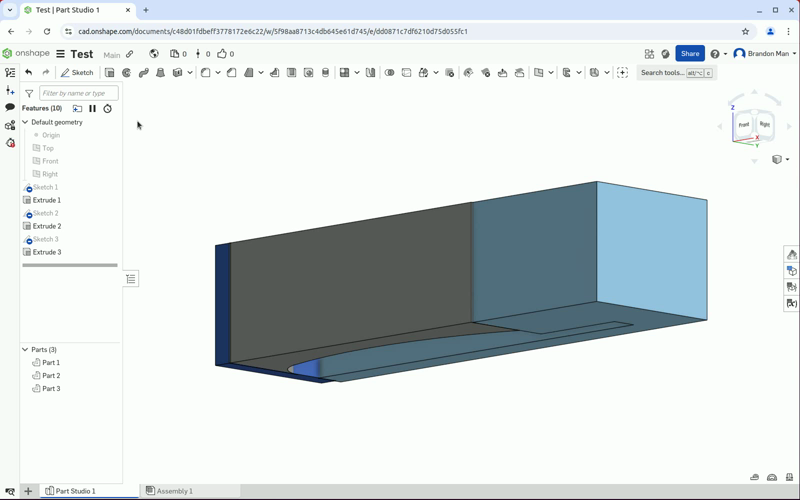
key(down, 3)
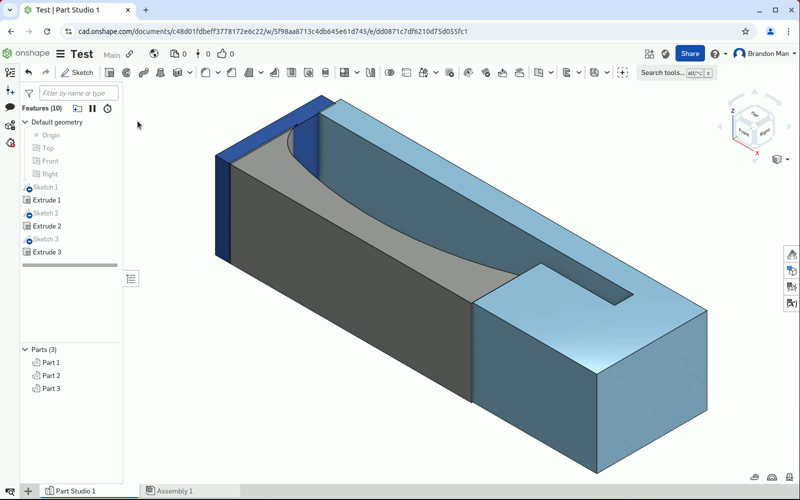
mouse_move(73, 189)
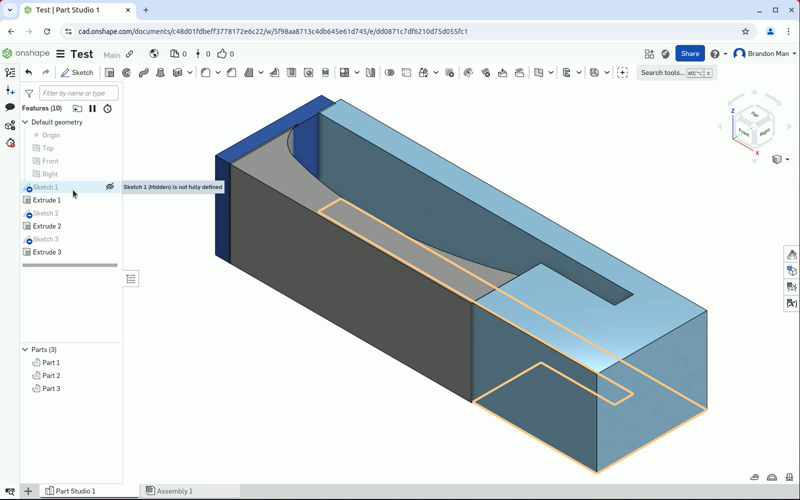
click(73, 189)